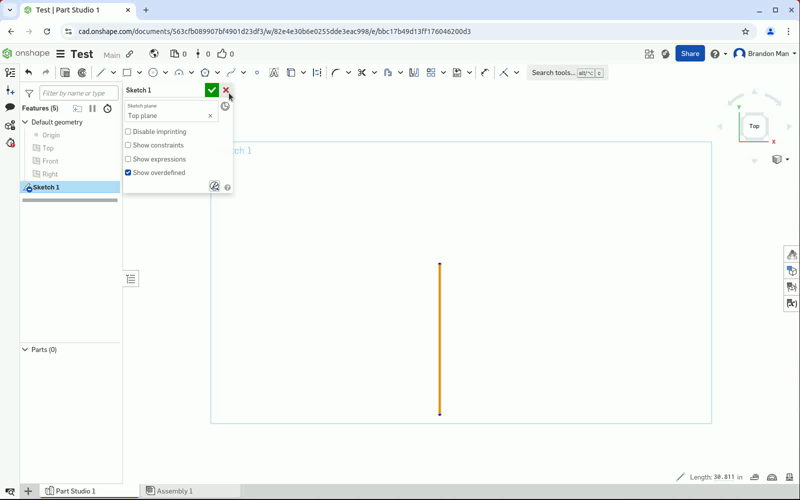
key(shift+h)
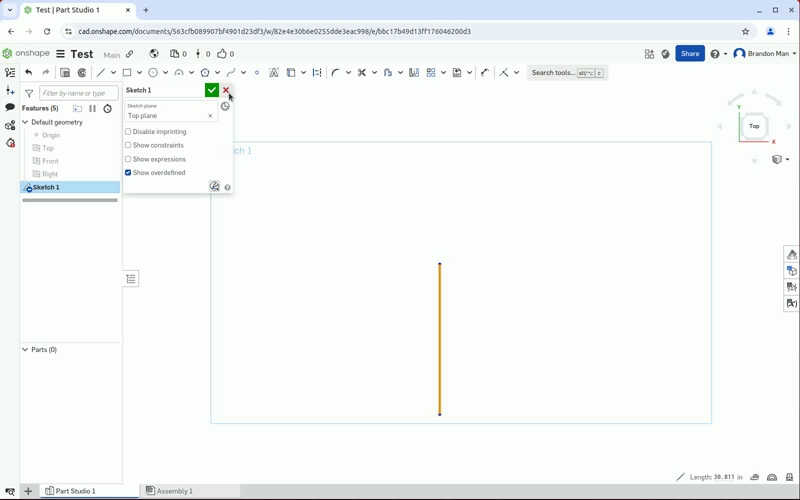
key(shift+s)
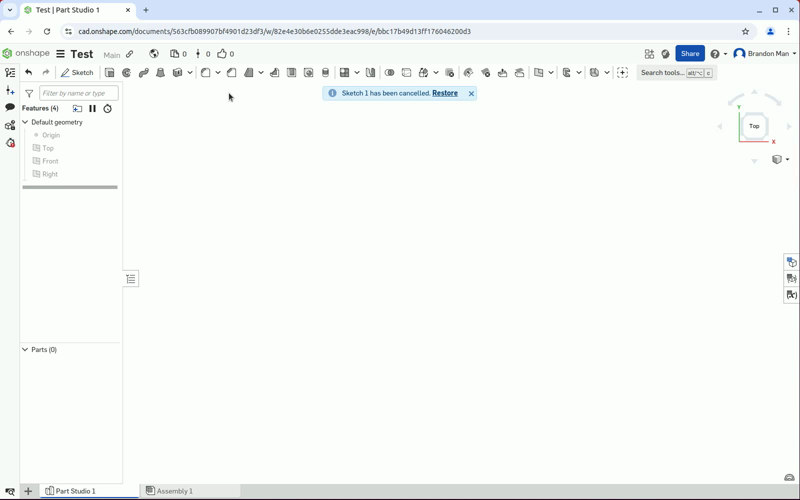
mouse_move(73, 150)
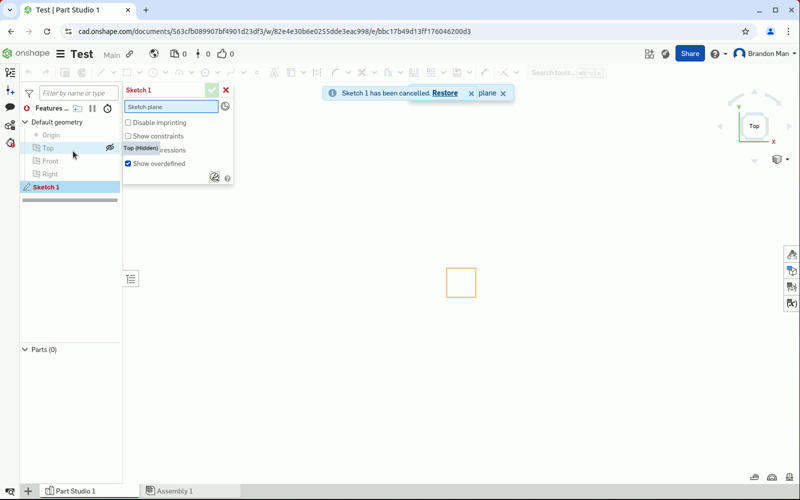
click(73, 150)
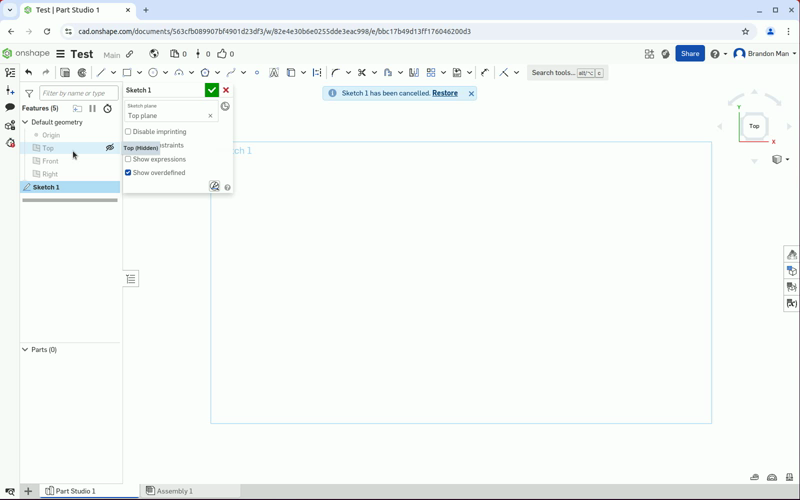
mouse_move(73, 352)
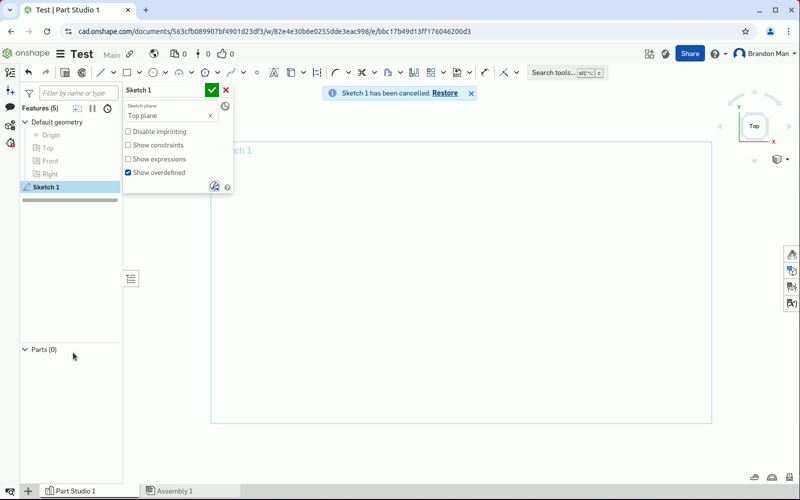
key(y)
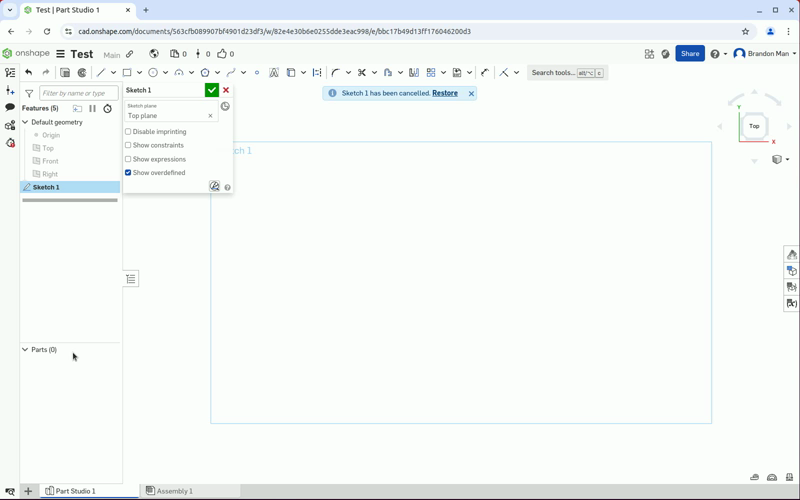
key(l)
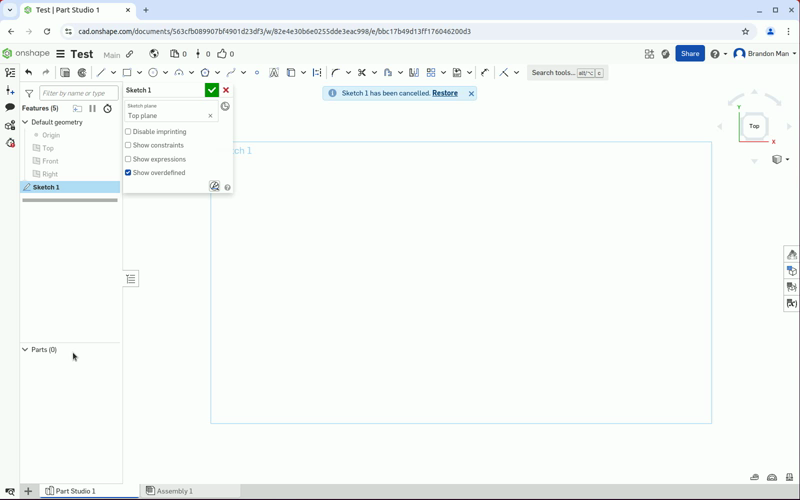
key_down(shift)
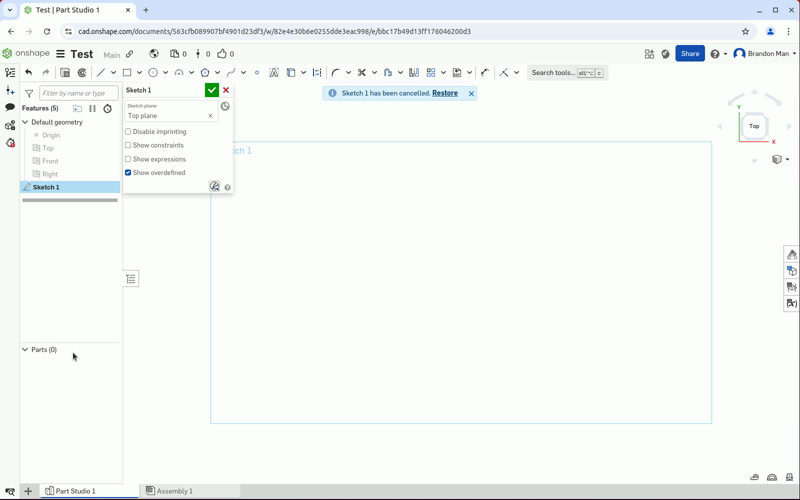
mouse_move(424, 218)
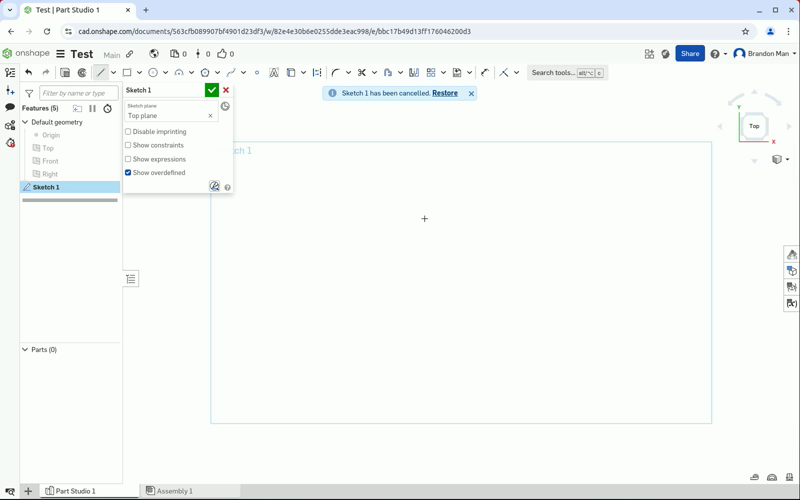
click(424, 218)
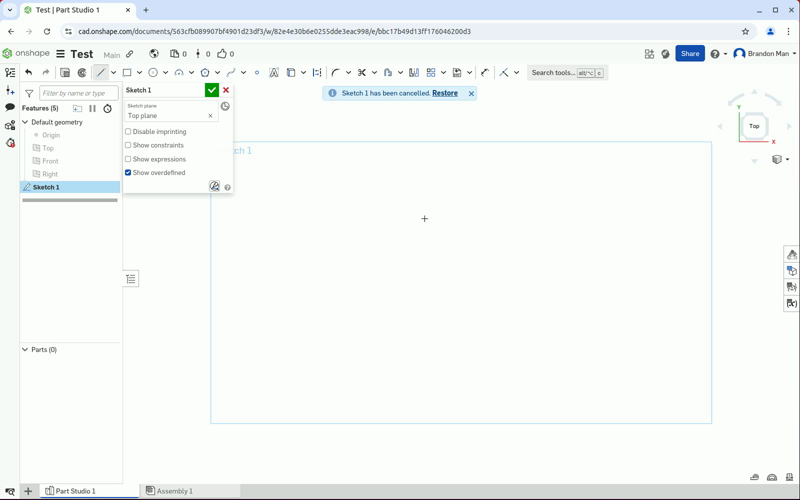
key_up(shift)
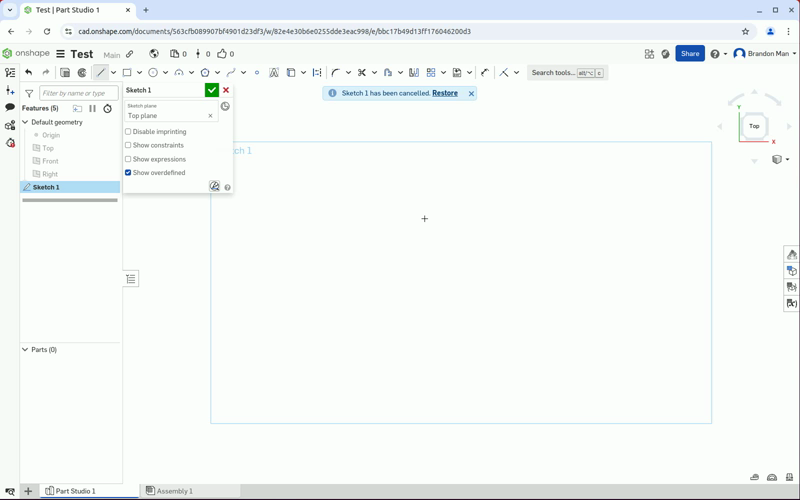
key_down(shift)
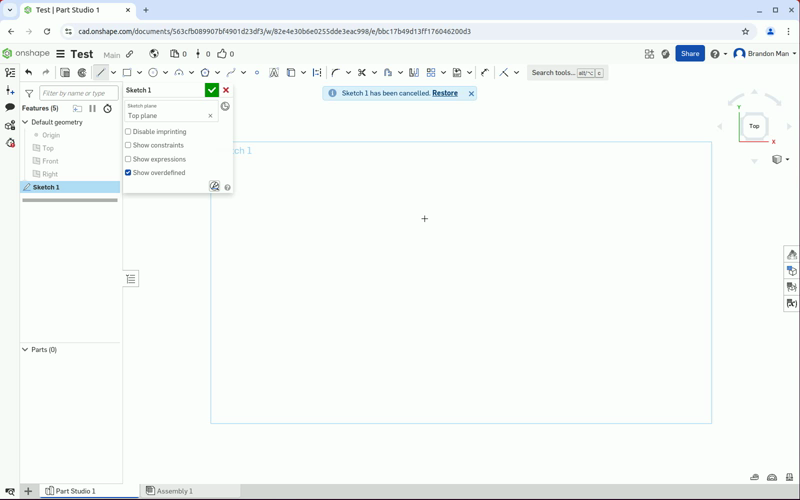
mouse_move(454, 218)
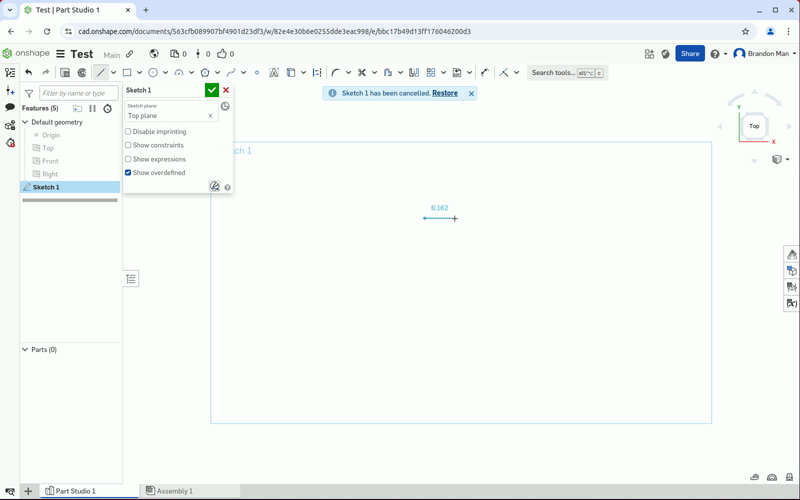
mouse_move(461, 218)
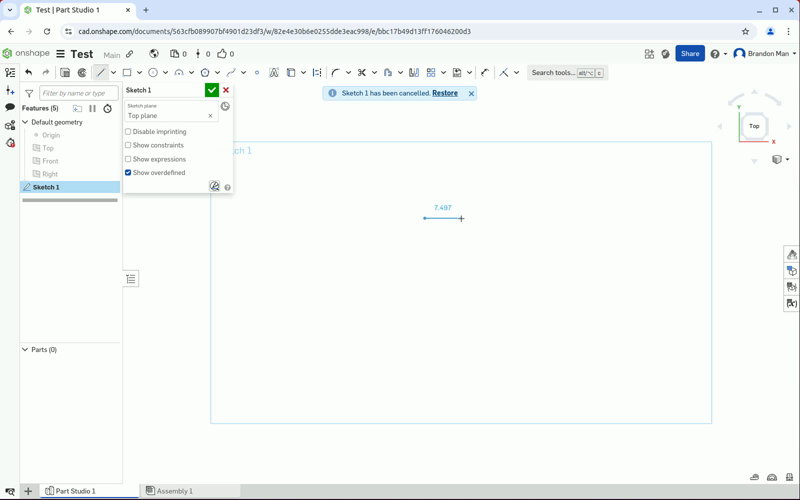
click(461, 218)
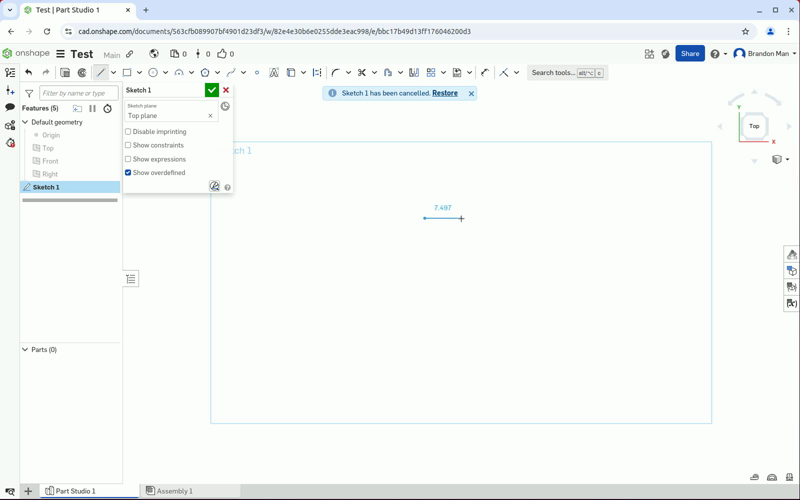
key_up(shift)
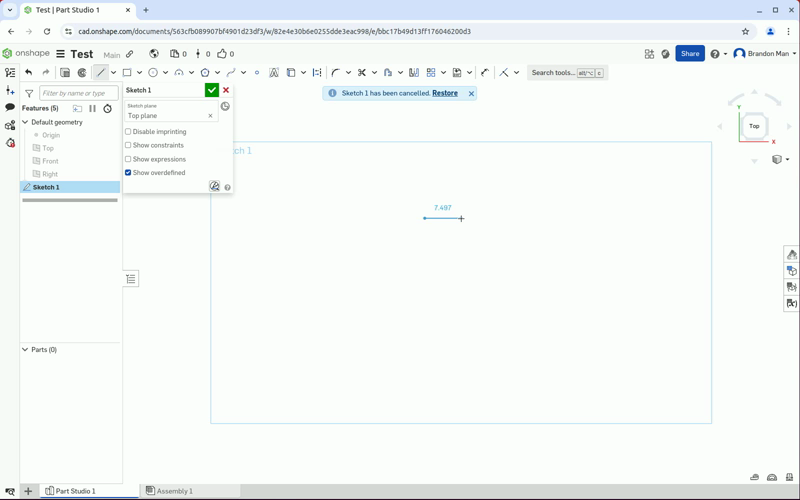
key_down(shift)
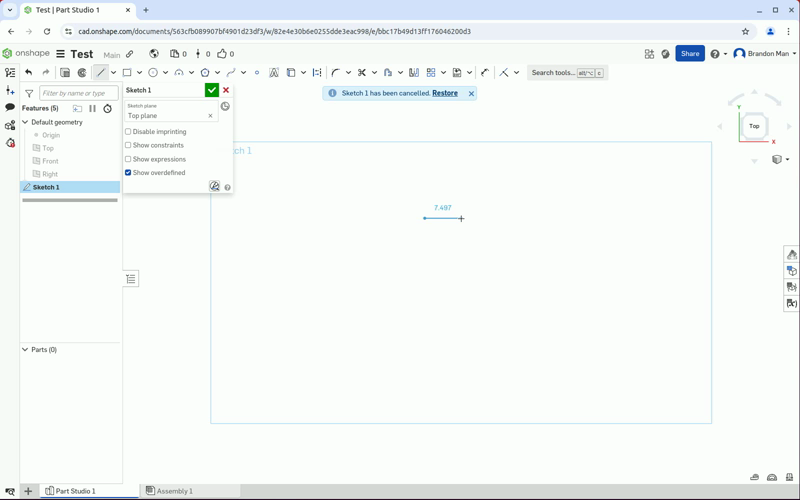
mouse_move(491, 218)
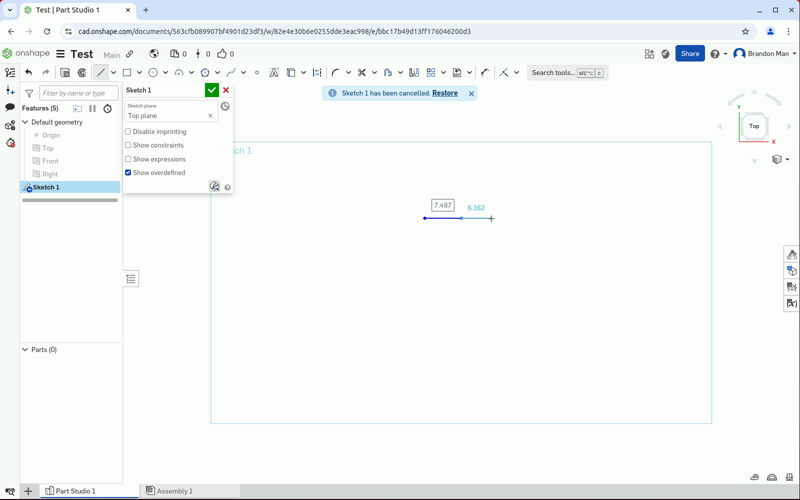
mouse_move(461, 175)
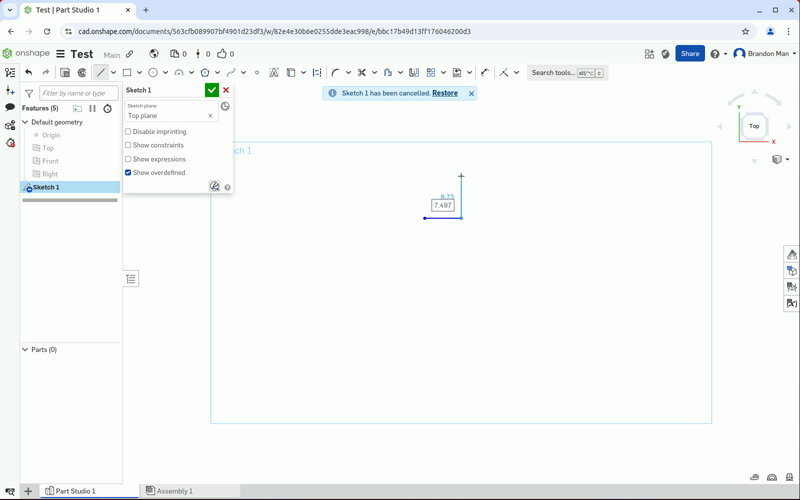
click(461, 175)
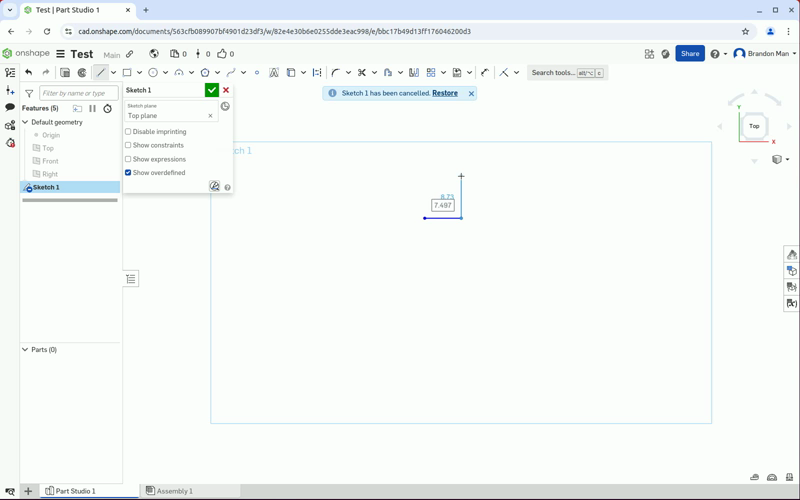
key_up(shift)
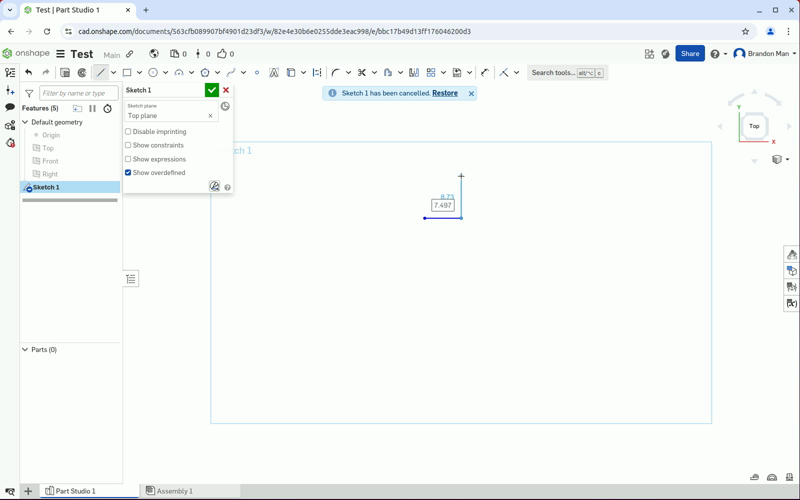
key_down(shift)
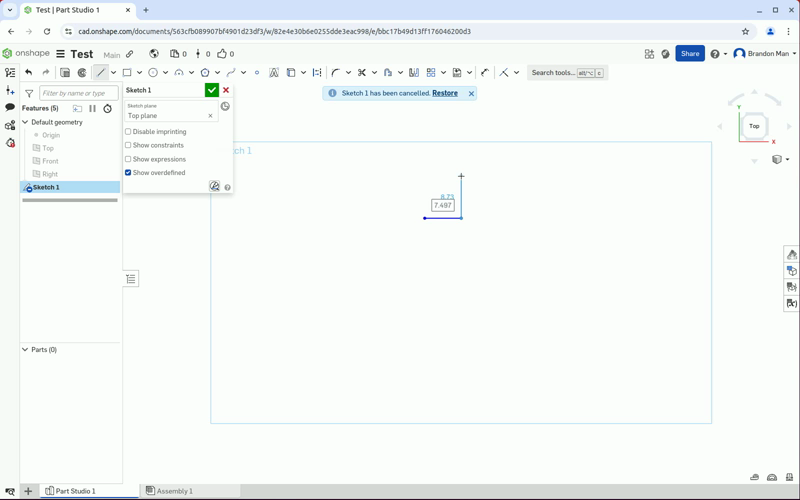
mouse_move(491, 175)
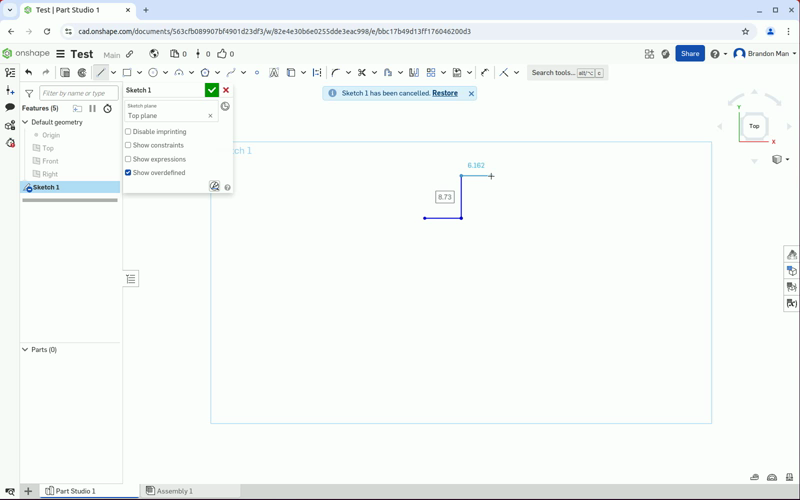
mouse_move(424, 175)
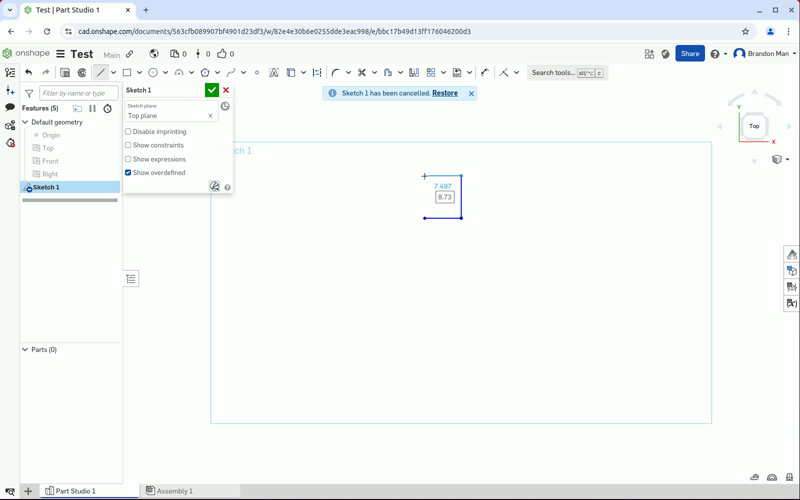
click(424, 175)
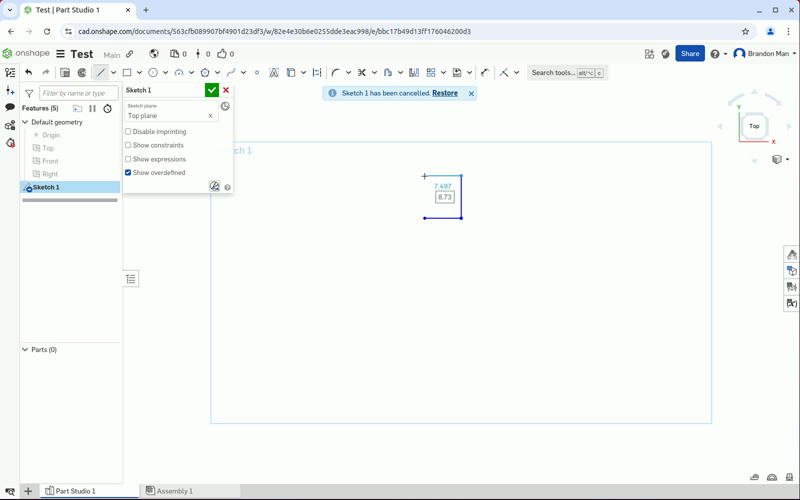
key_up(shift)
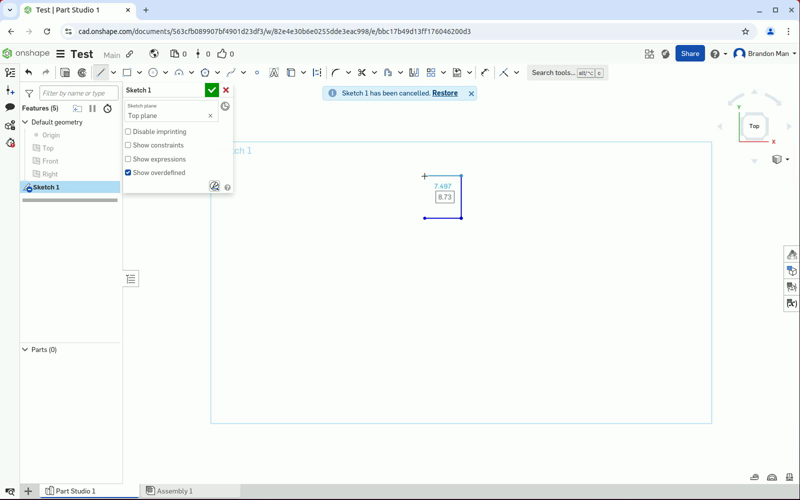
mouse_move(454, 175)
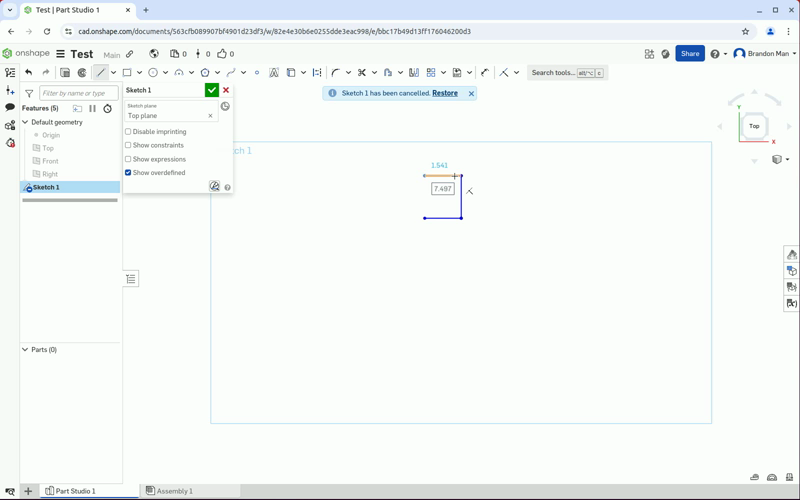
key_down(shift)
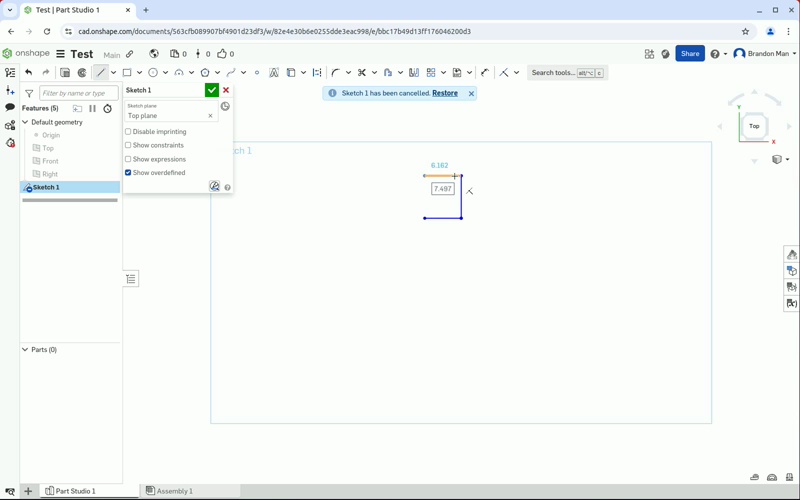
mouse_move(424, 218)
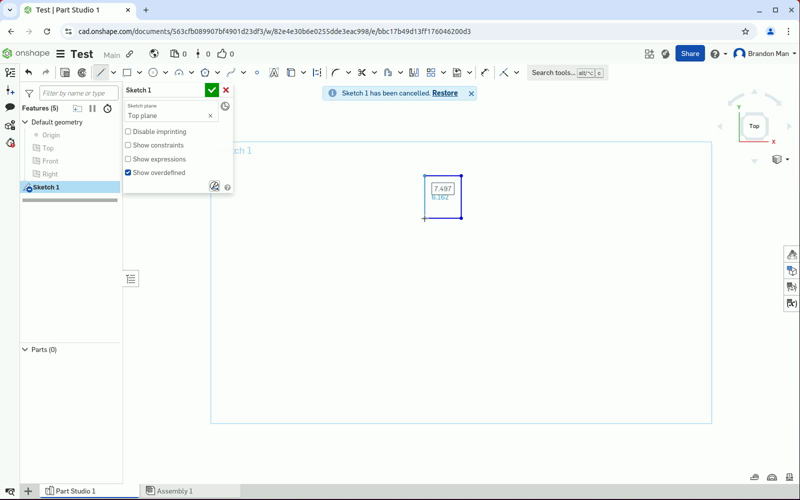
key_up(shift)
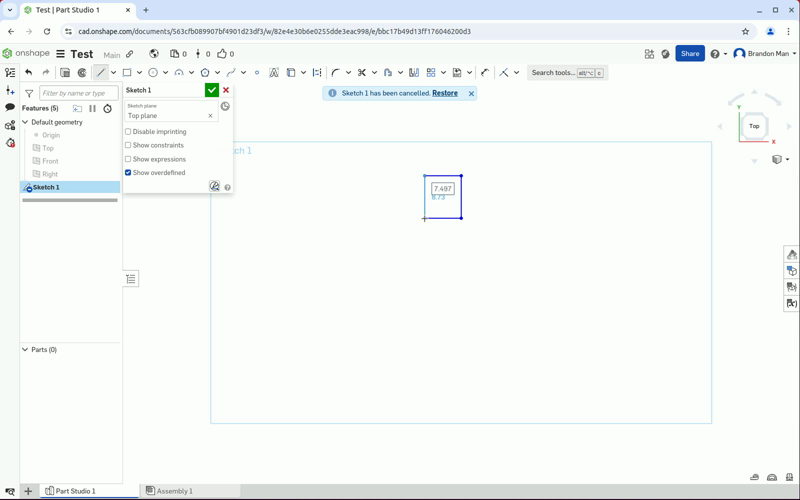
click(424, 218)
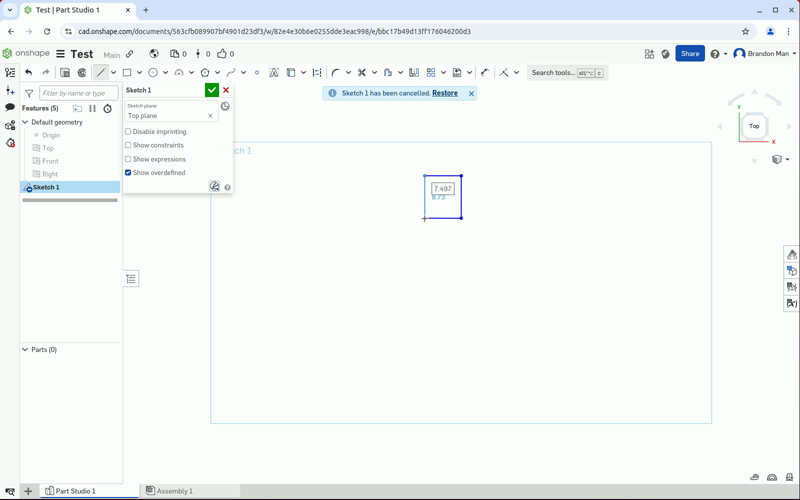
key(esc)
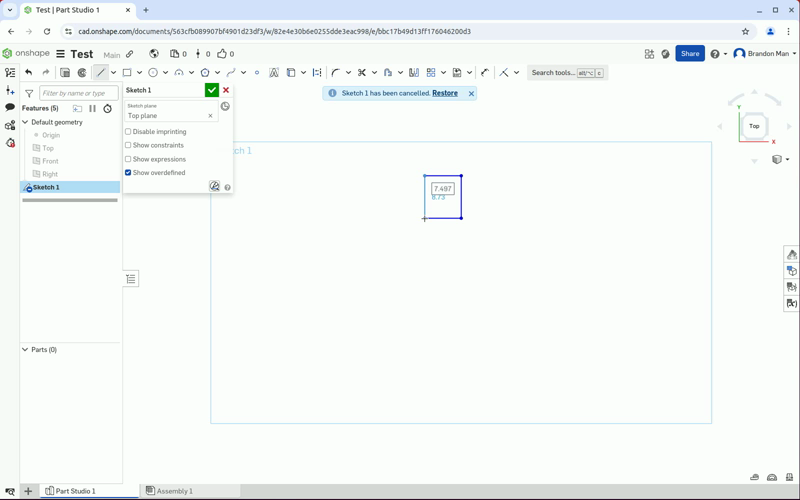
mouse_move(451, 196)
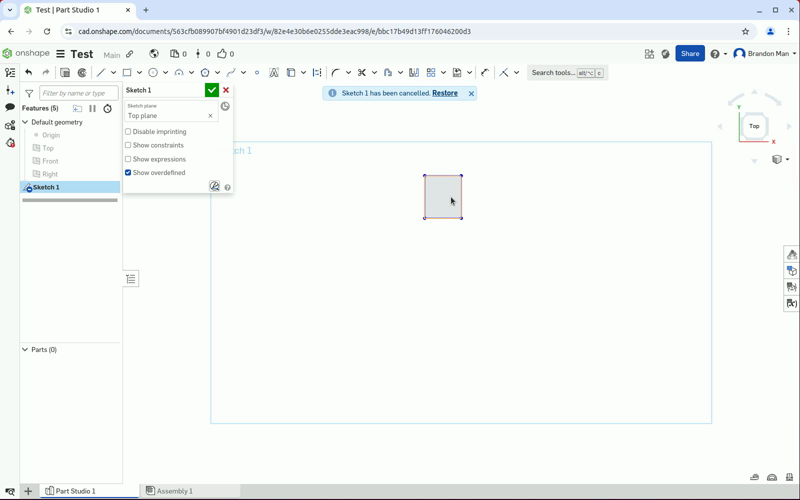
scroll(6)
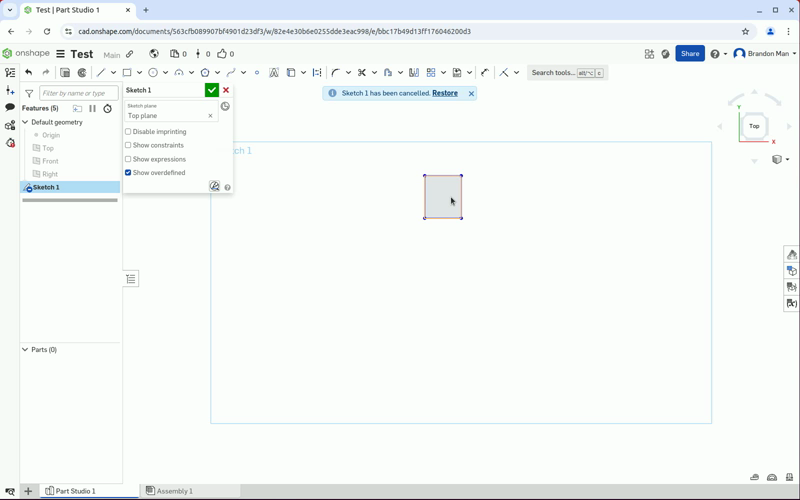
scroll(6)
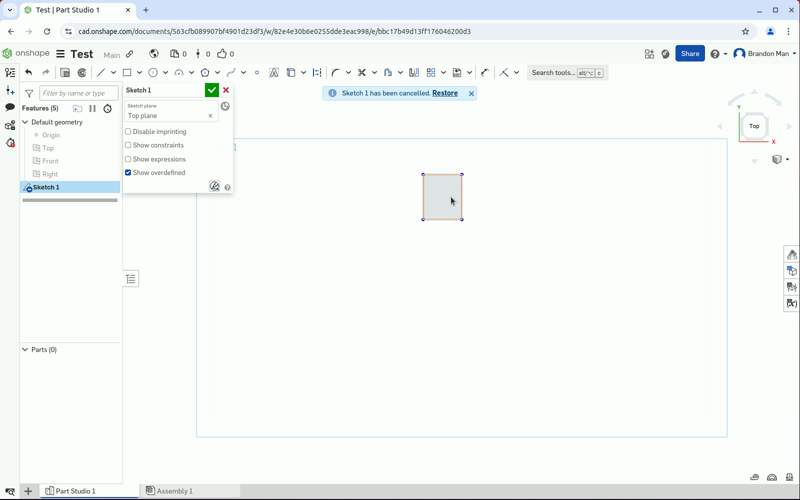
scroll(6)
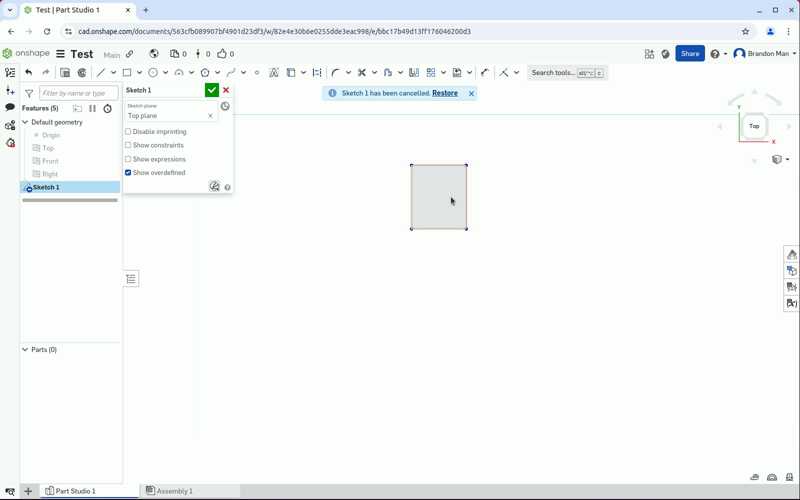
scroll(6)
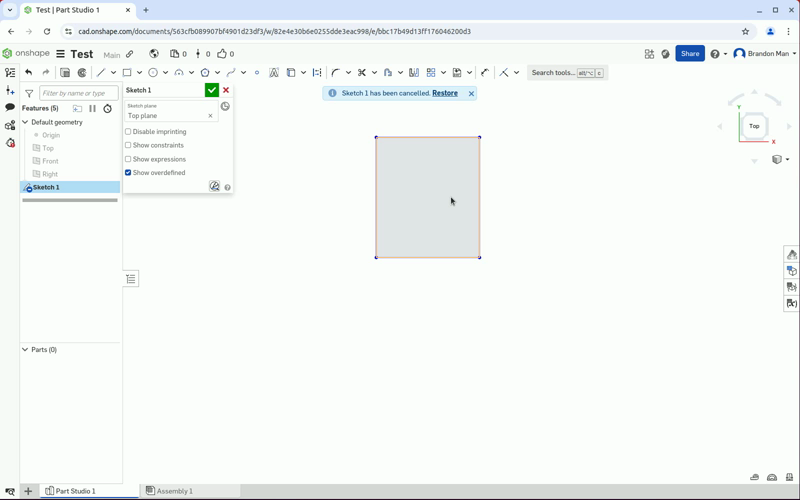
scroll(6)
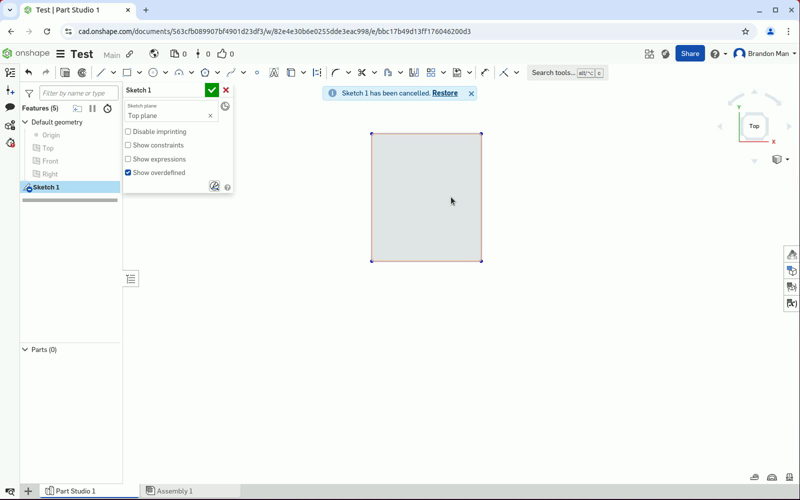
scroll(6)
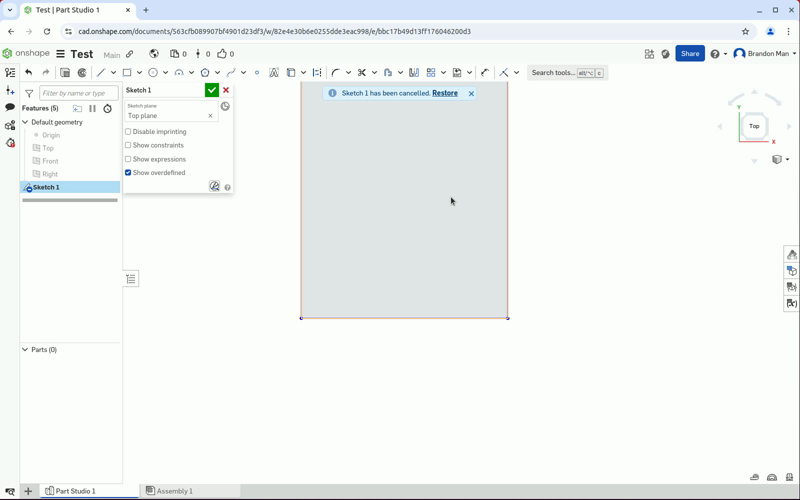
scroll(6)
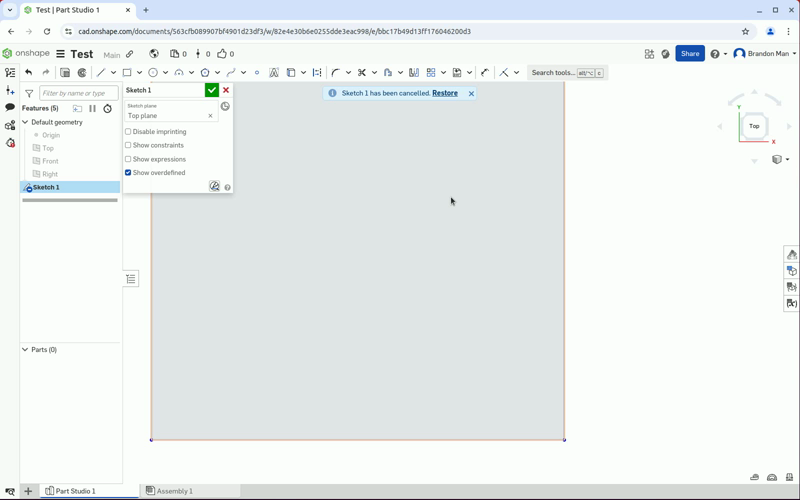
click(451, 196)
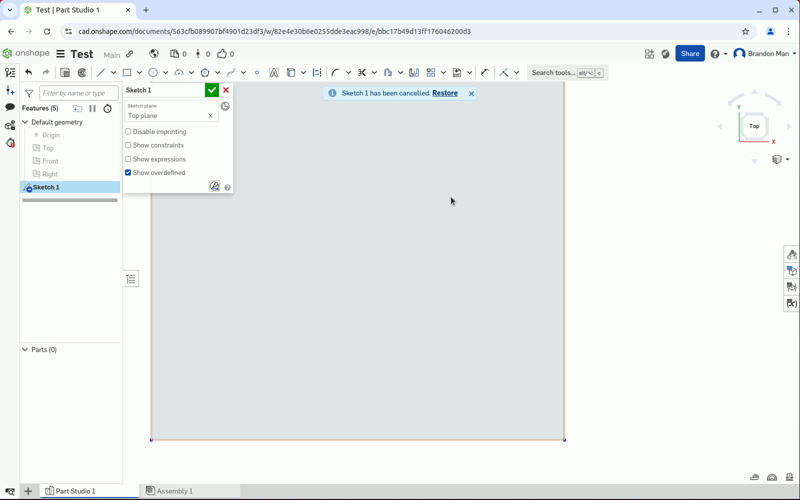
scroll(-6)
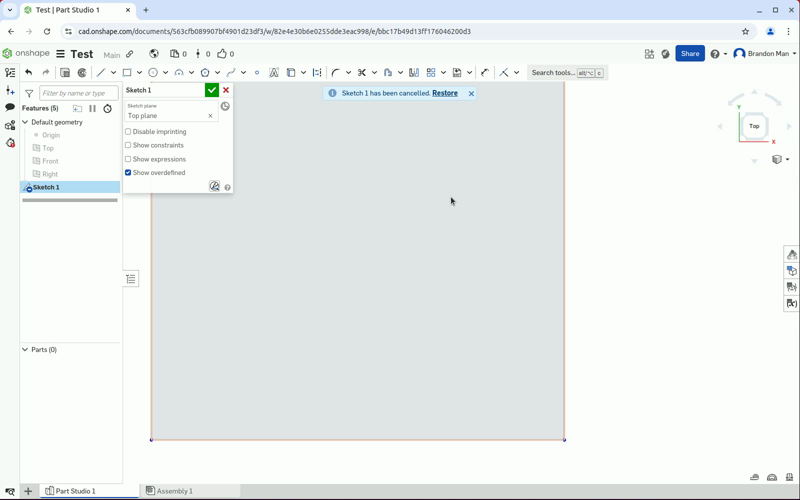
scroll(-6)
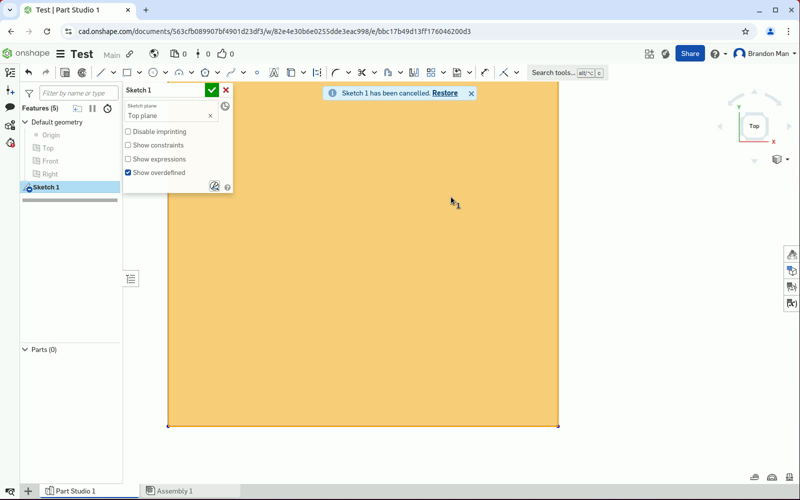
scroll(-6)
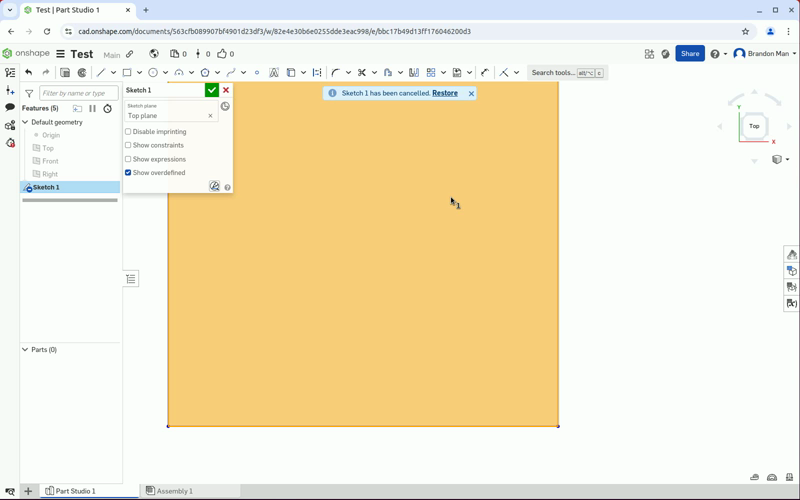
scroll(-6)
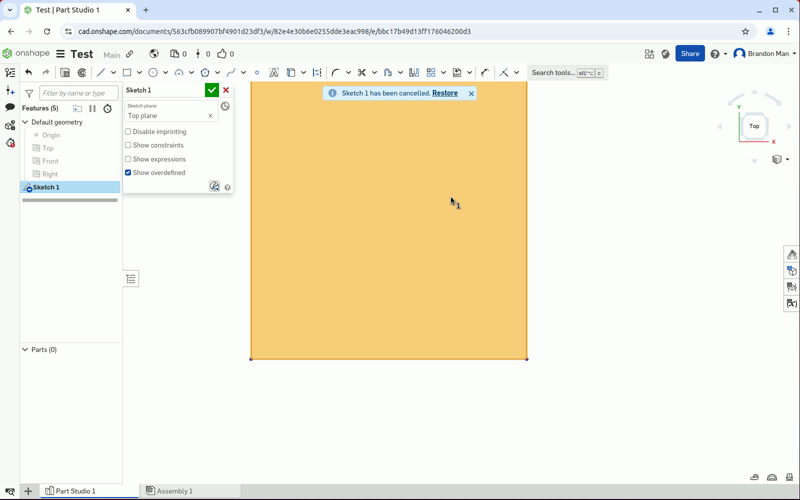
scroll(-6)
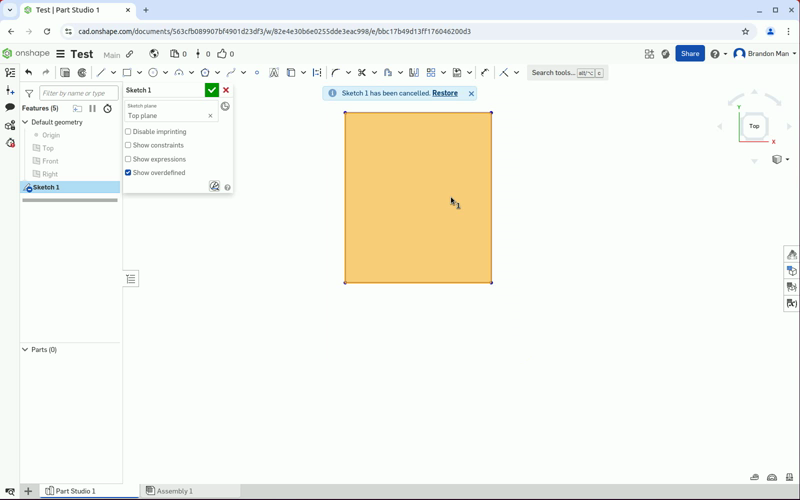
scroll(-6)
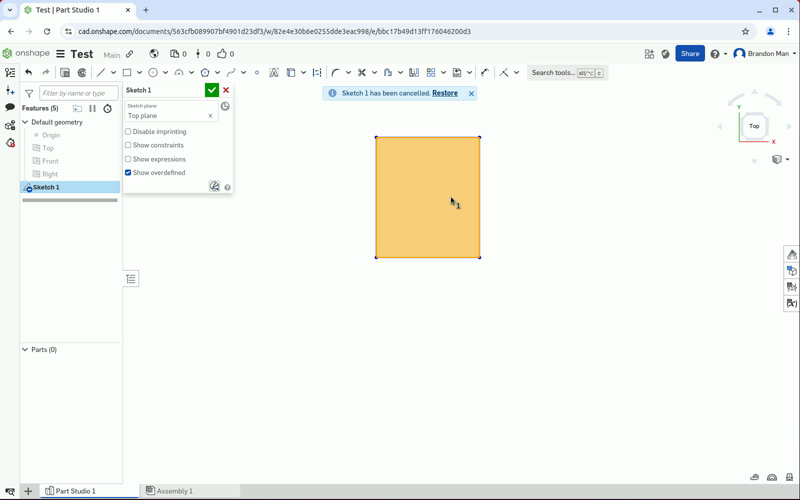
scroll(-6)
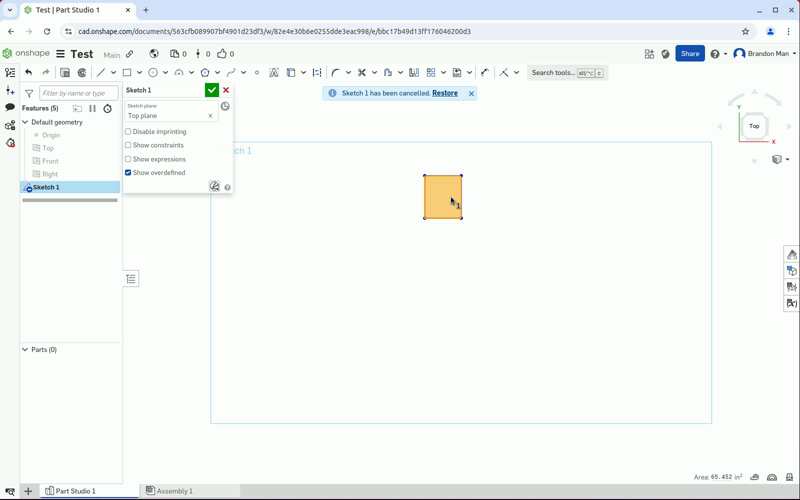
mouse_move(73, 352)
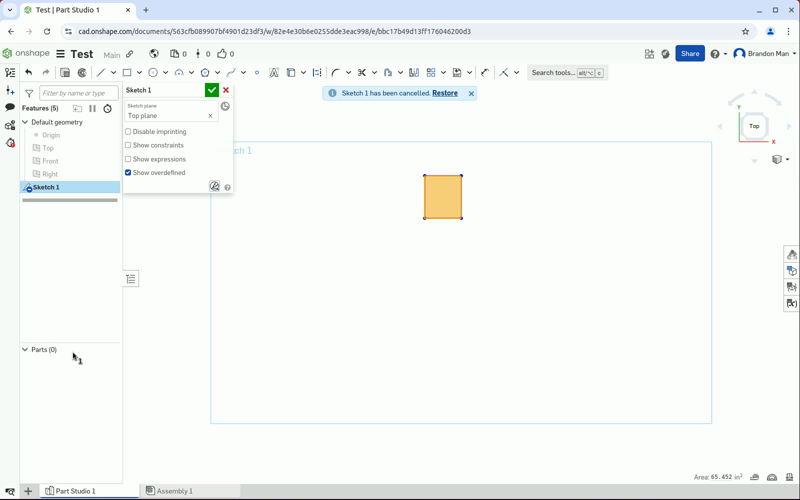
key(shift+y)
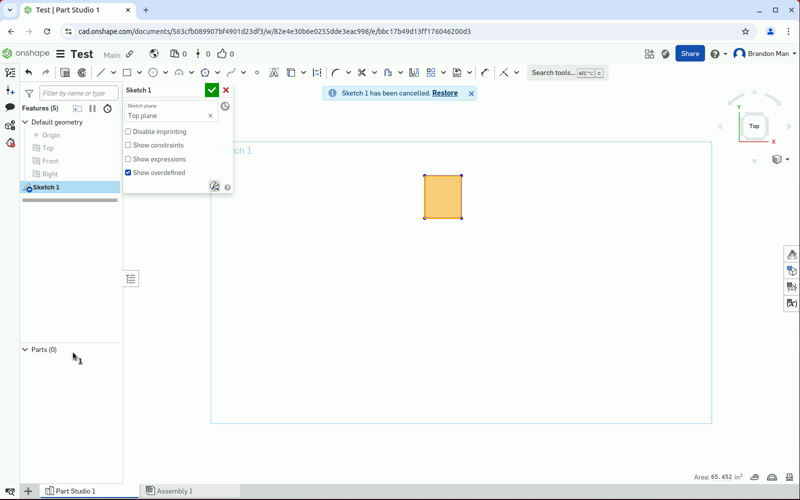
key(shift+e)
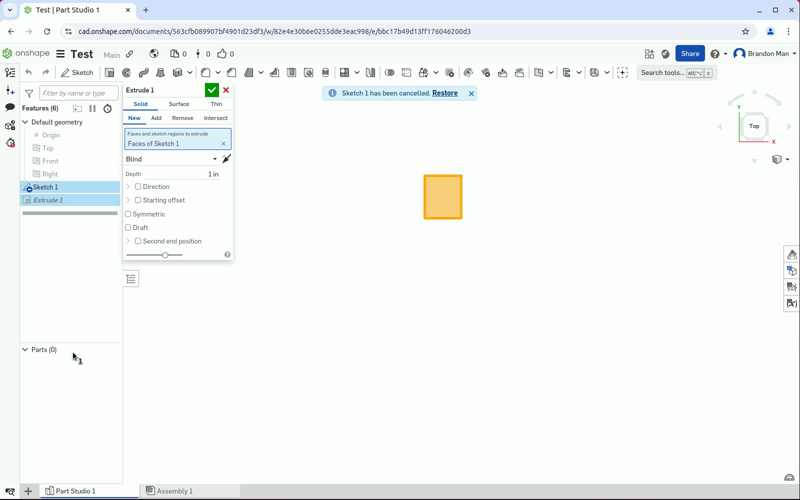
mouse_move(143, 106)
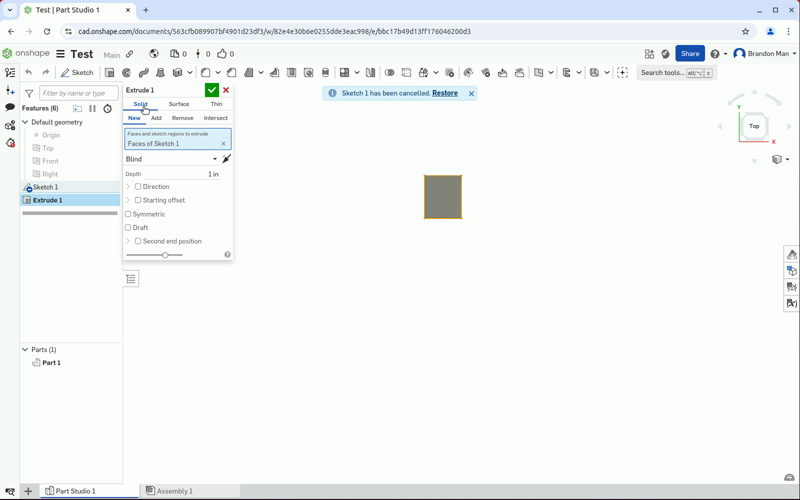
click(143, 106)
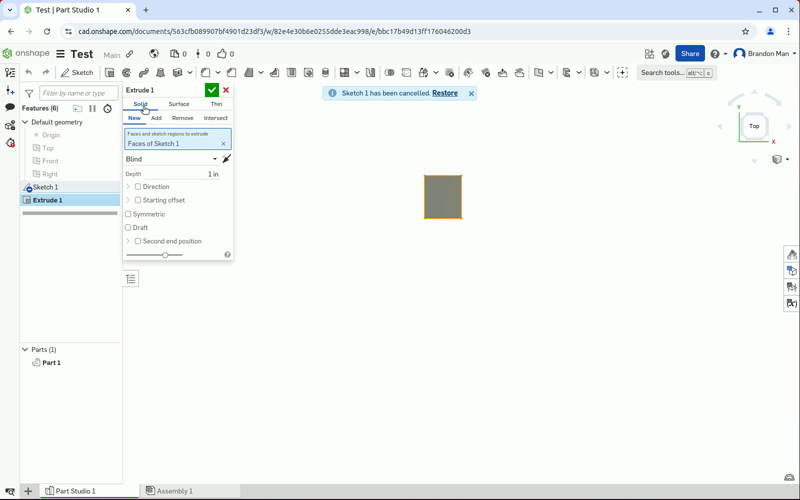
mouse_move(137, 120)
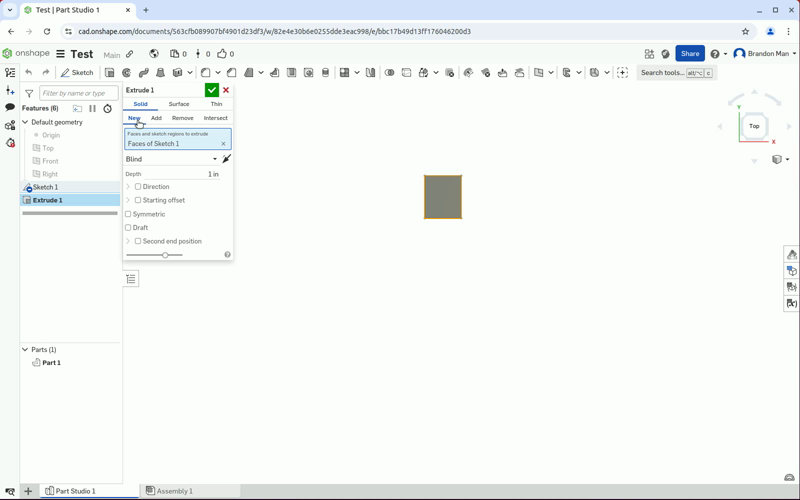
click(137, 120)
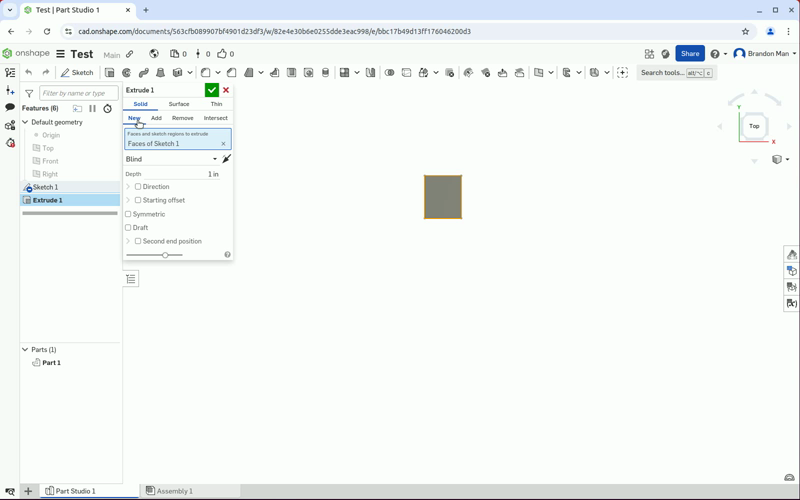
key(tab, 4)
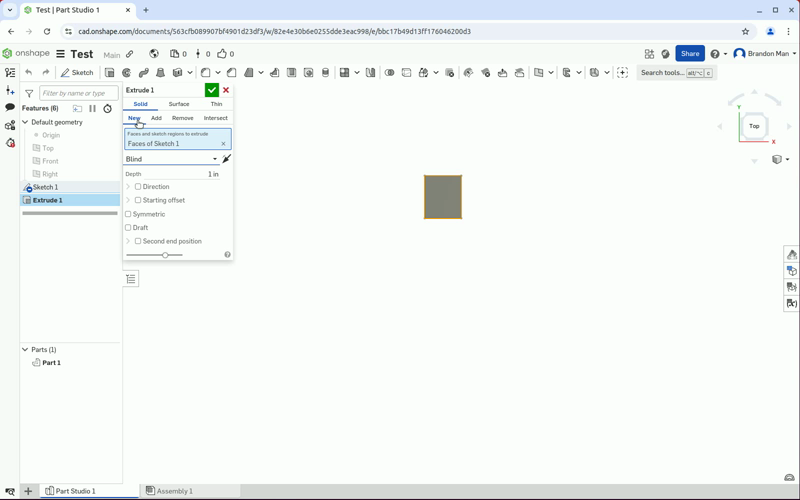
text(8.666)
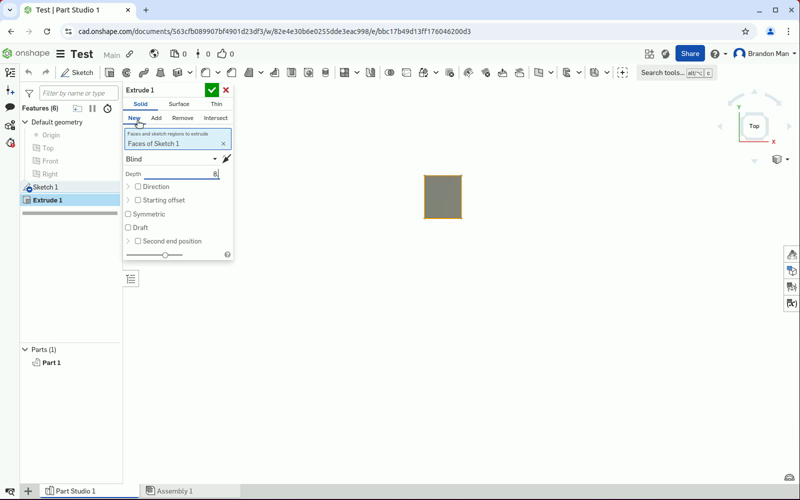
key(enter)
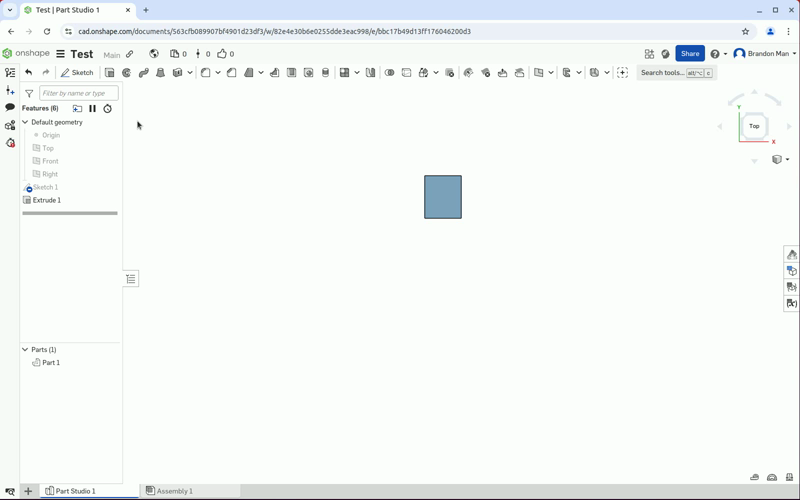
key(shift+h)
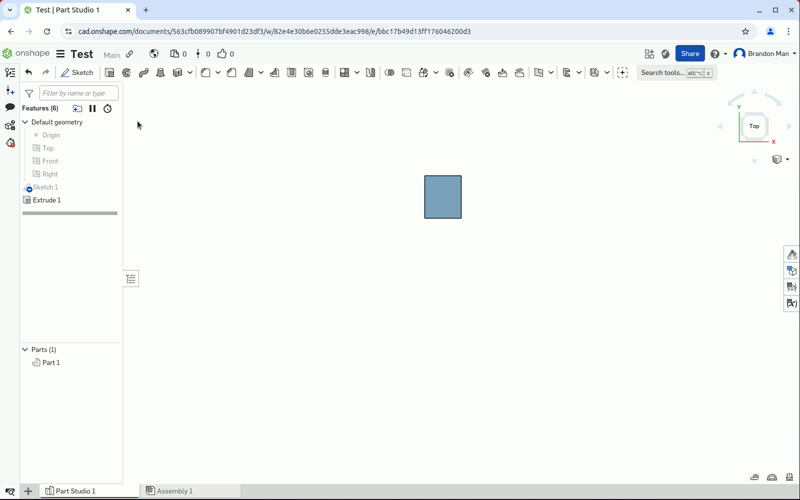
key(shift+h)
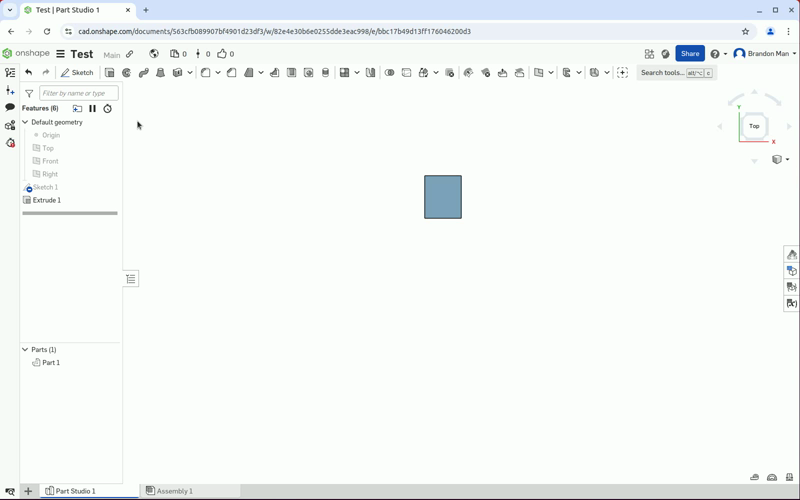
mouse_move(73, 189)
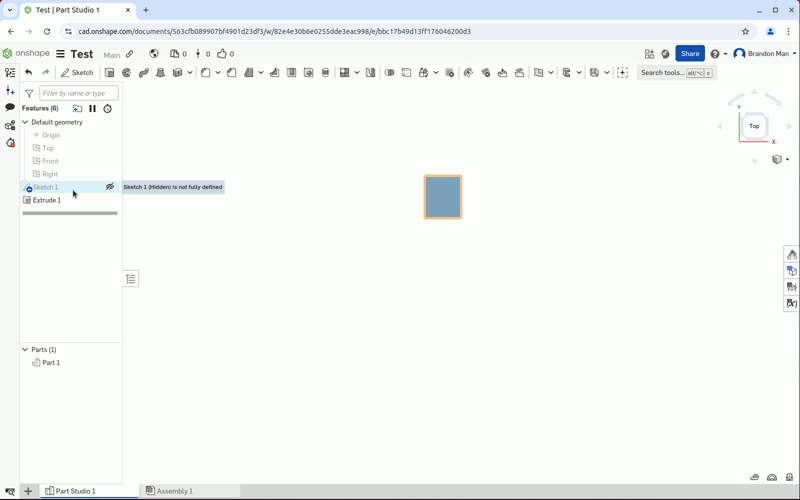
click(73, 189)
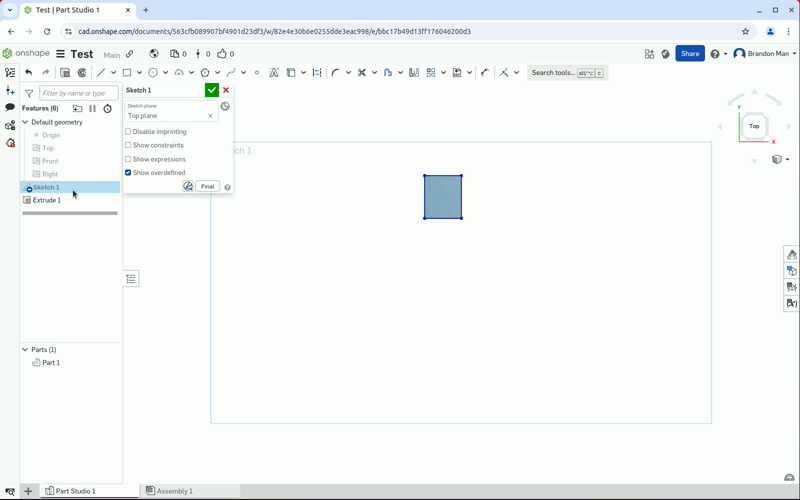
mouse_move(229, 92)
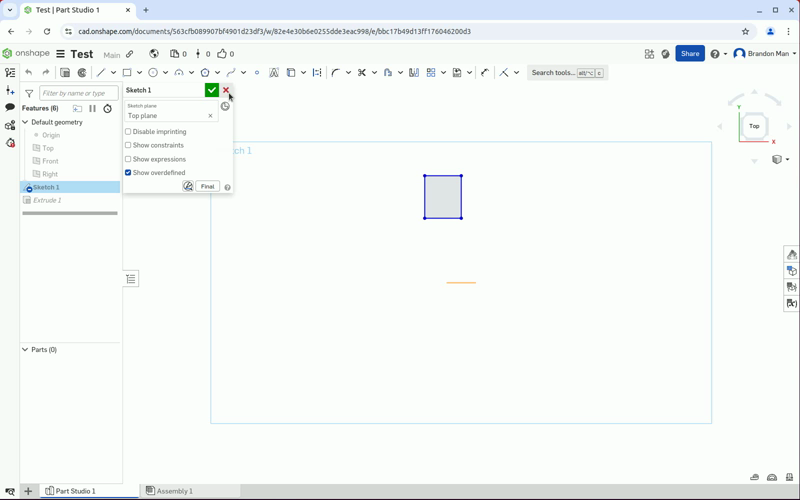
click(229, 92)
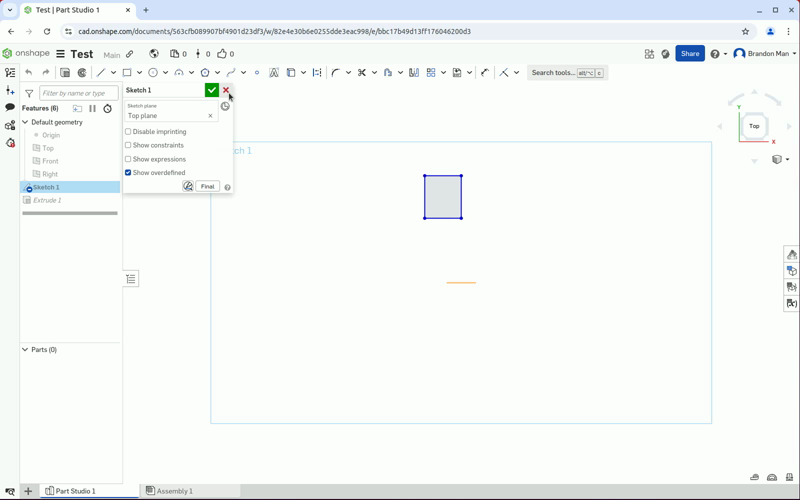
key(shift+s)
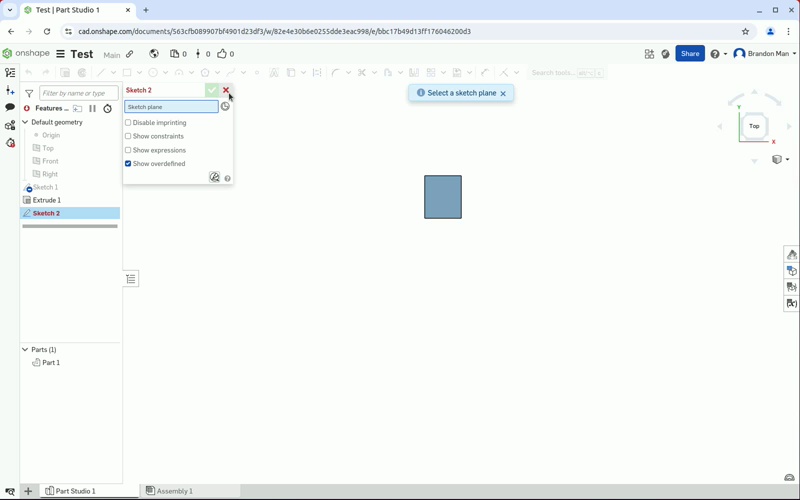
mouse_move(73, 150)
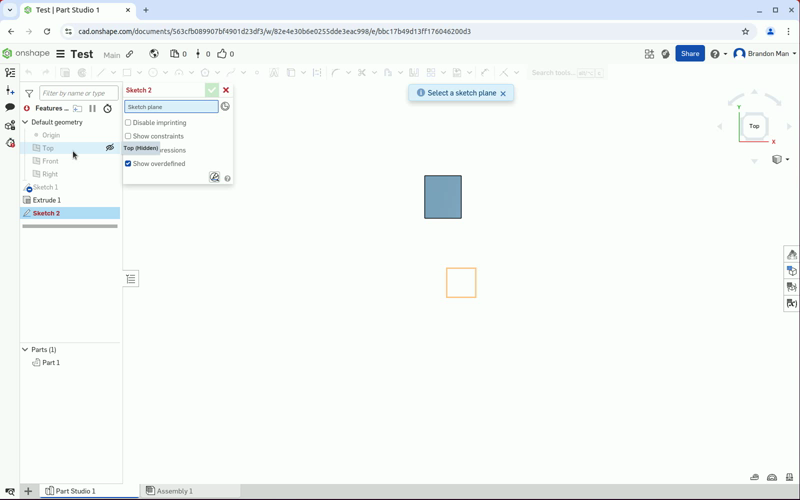
click(73, 150)
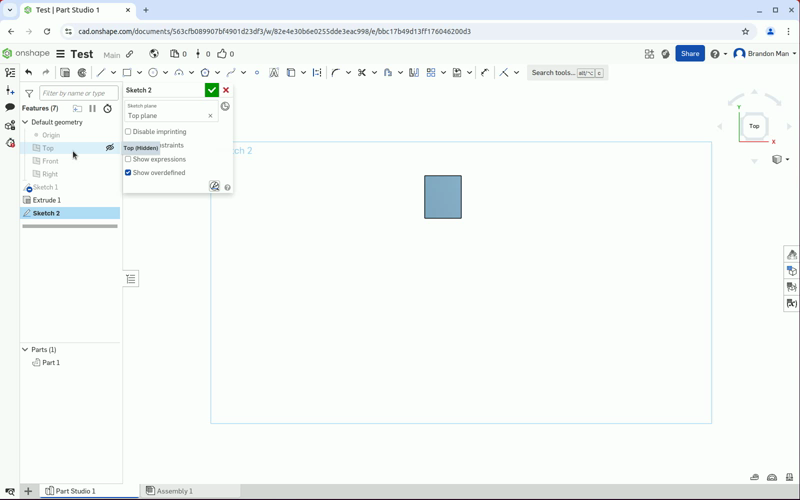
mouse_move(73, 352)
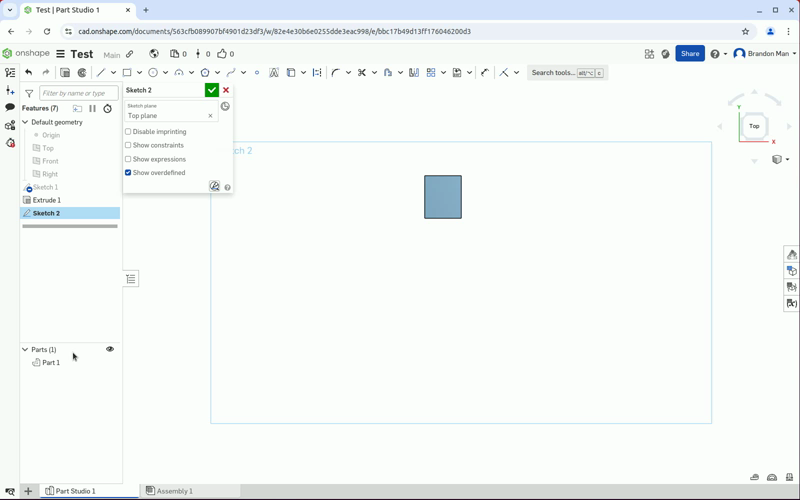
key(y)
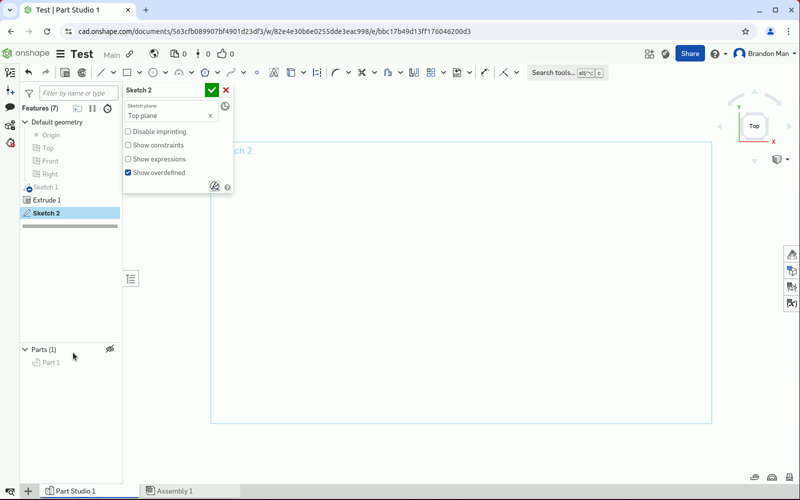
key(l)
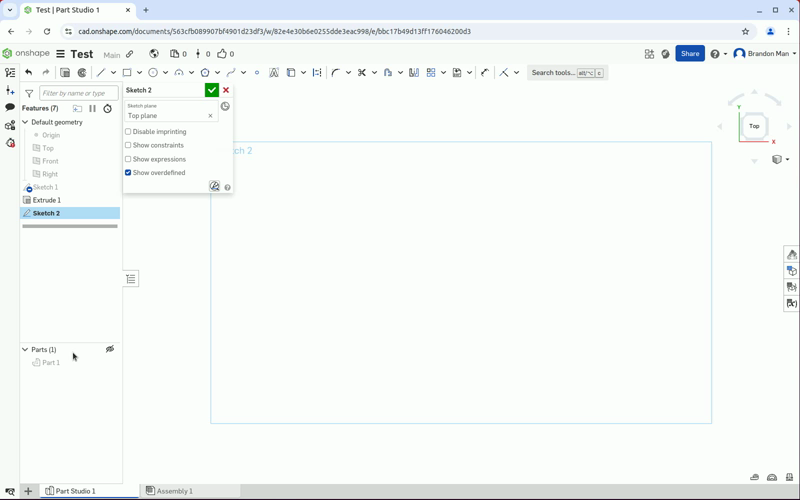
key_down(shift)
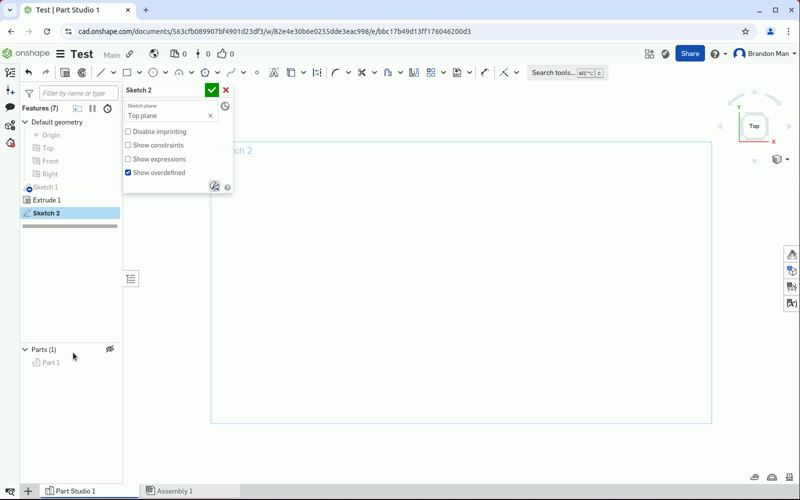
mouse_move(419, 225)
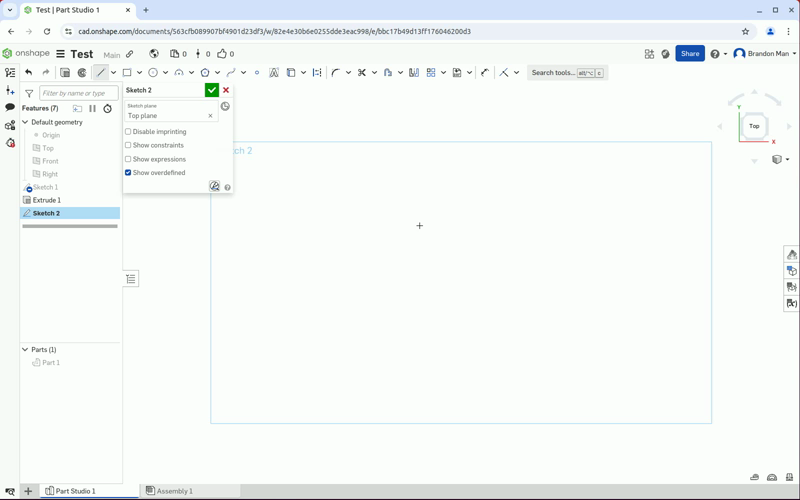
click(419, 225)
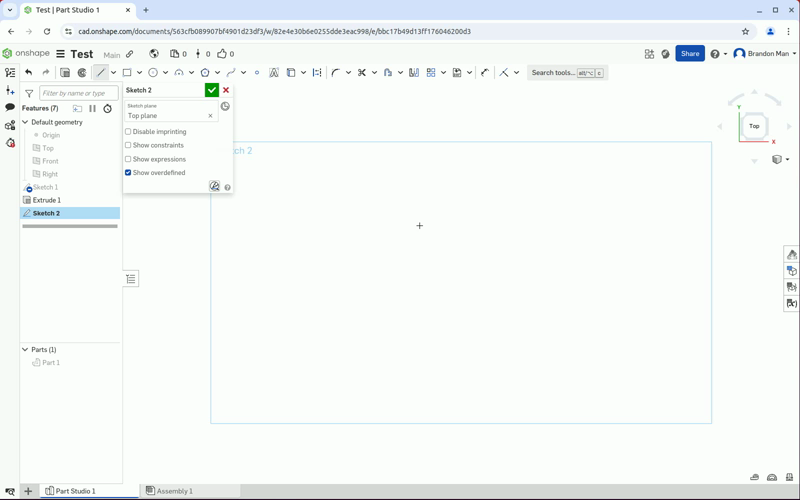
key_up(shift)
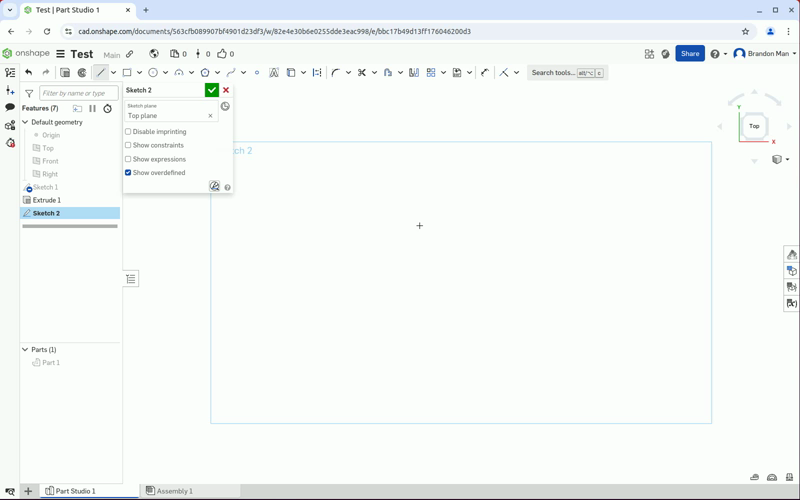
key_down(shift)
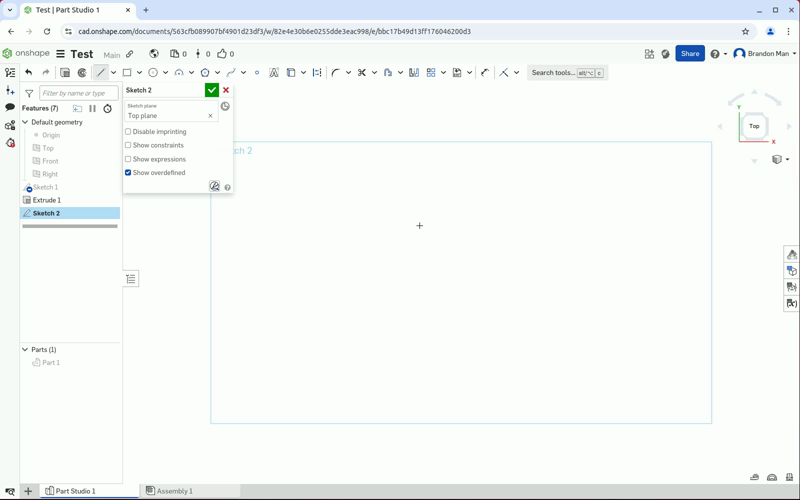
mouse_move(449, 225)
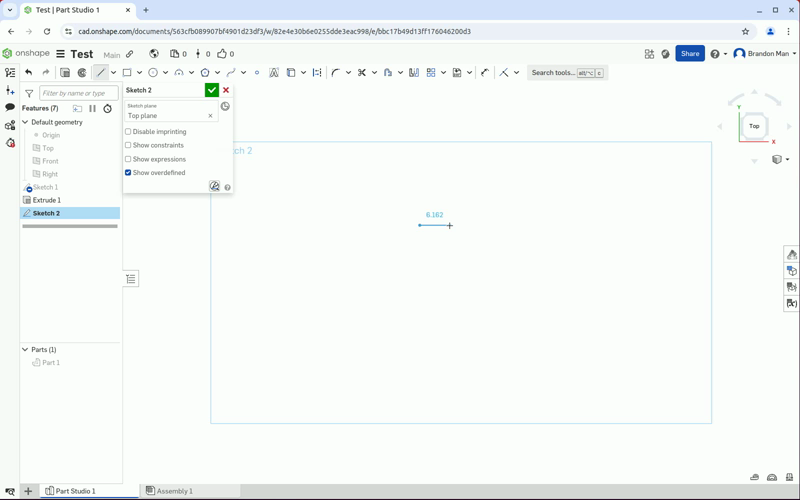
mouse_move(470, 225)
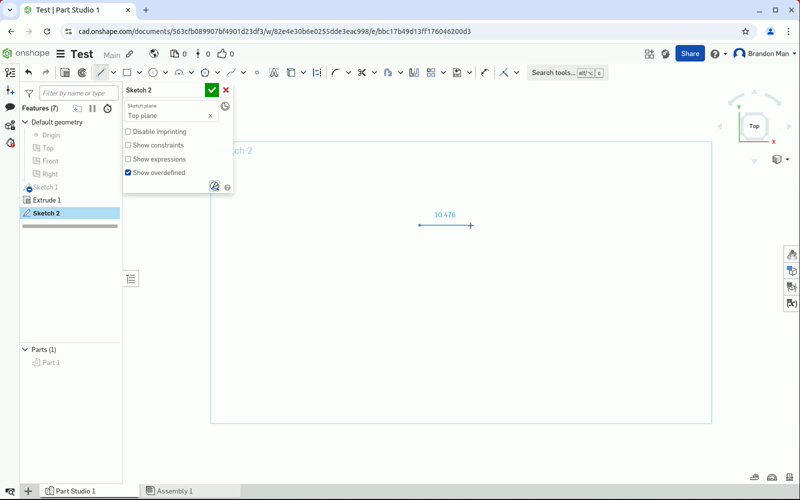
click(470, 225)
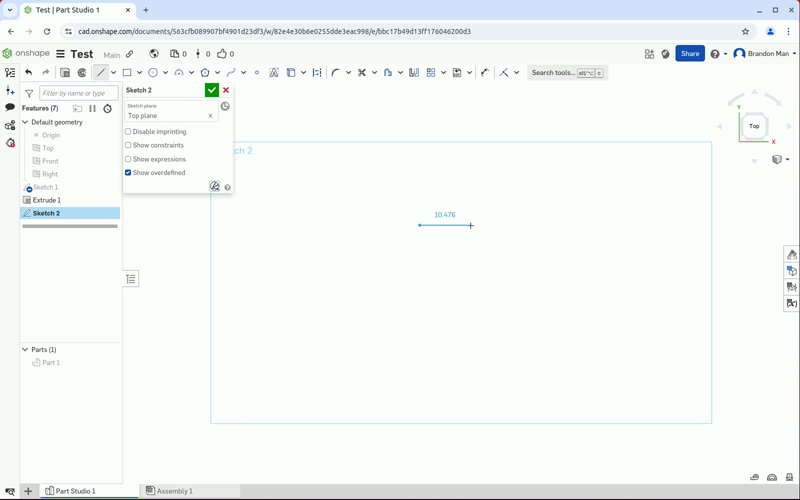
key_up(shift)
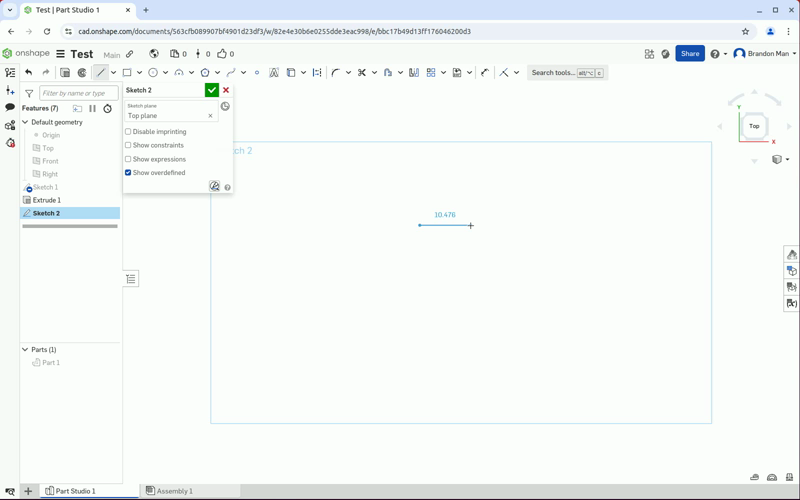
key_down(shift)
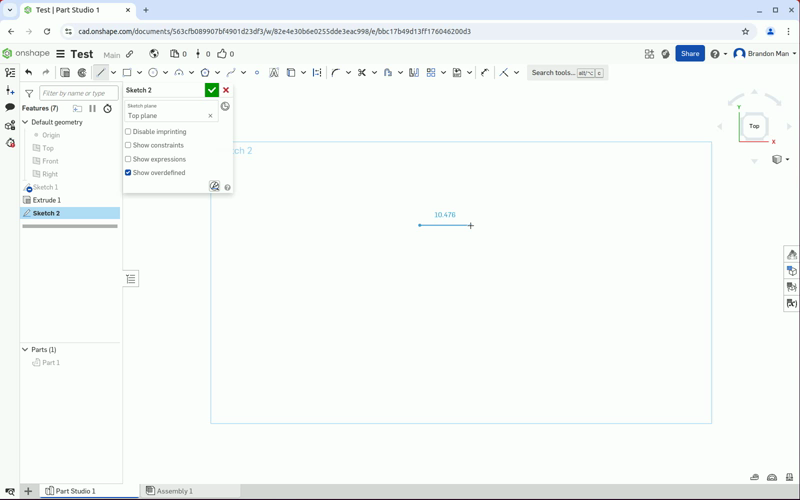
mouse_move(501, 225)
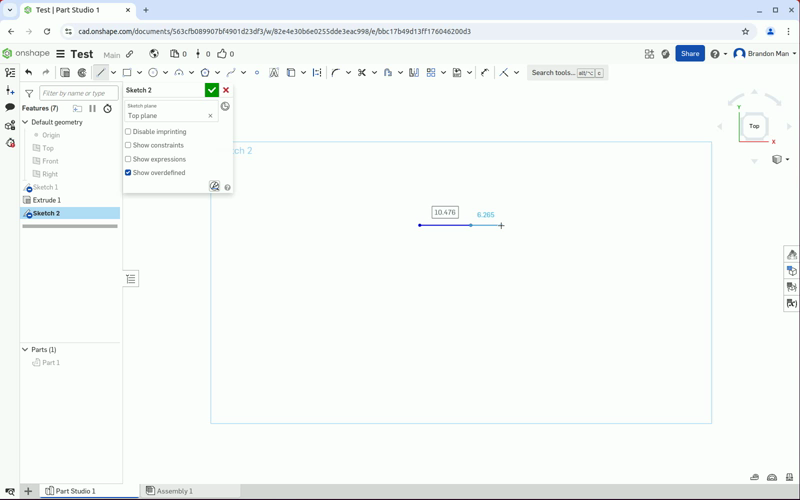
mouse_move(460, 218)
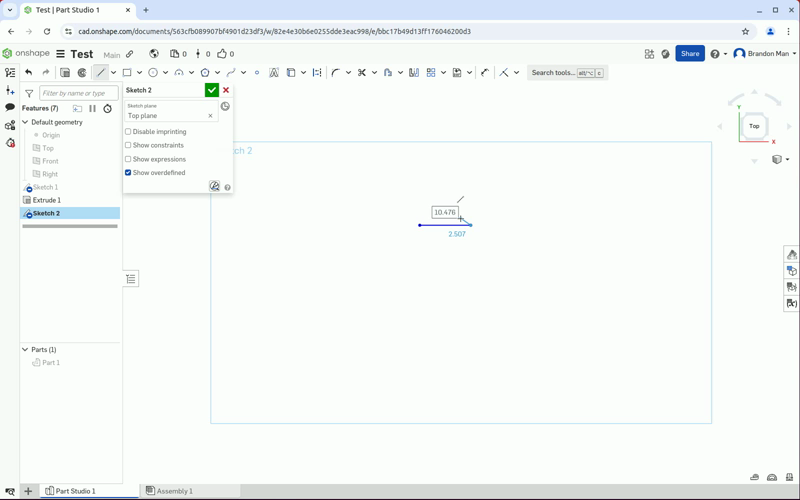
click(460, 218)
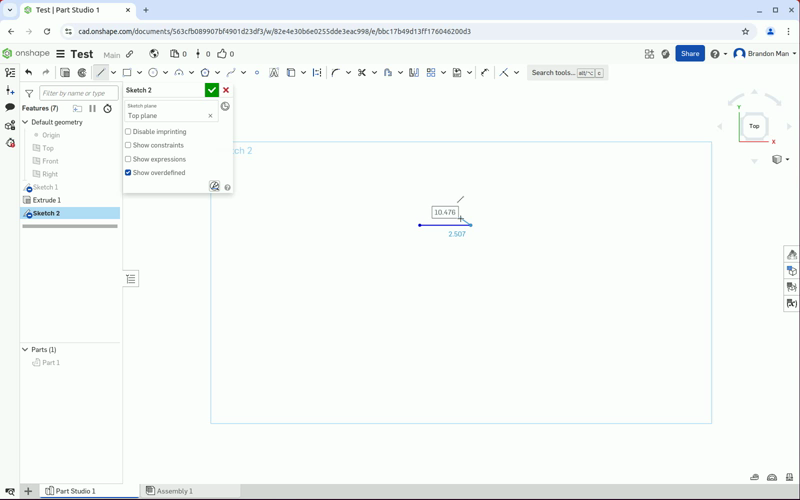
key_up(shift)
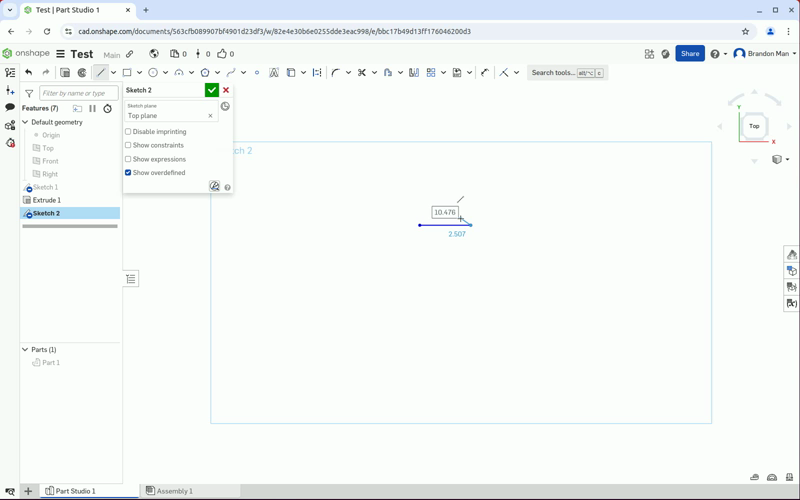
key_down(shift)
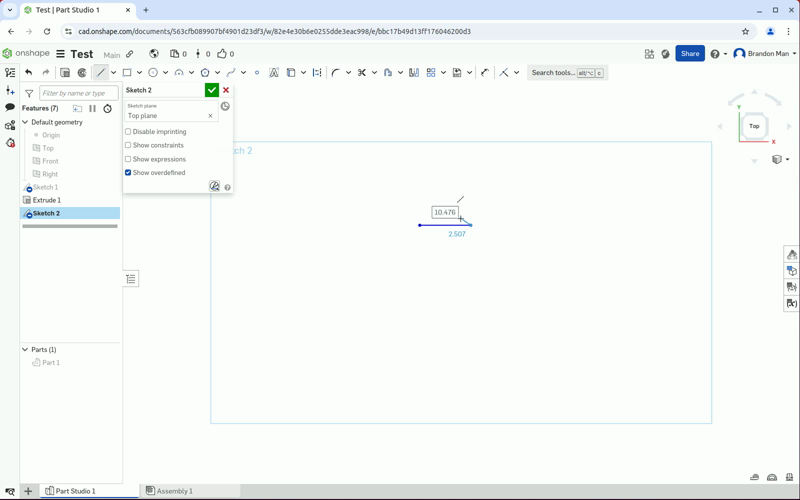
mouse_move(490, 218)
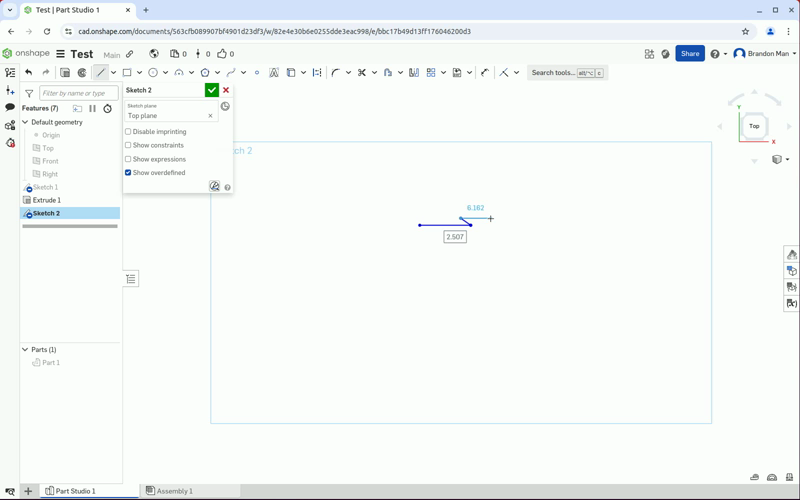
mouse_move(424, 218)
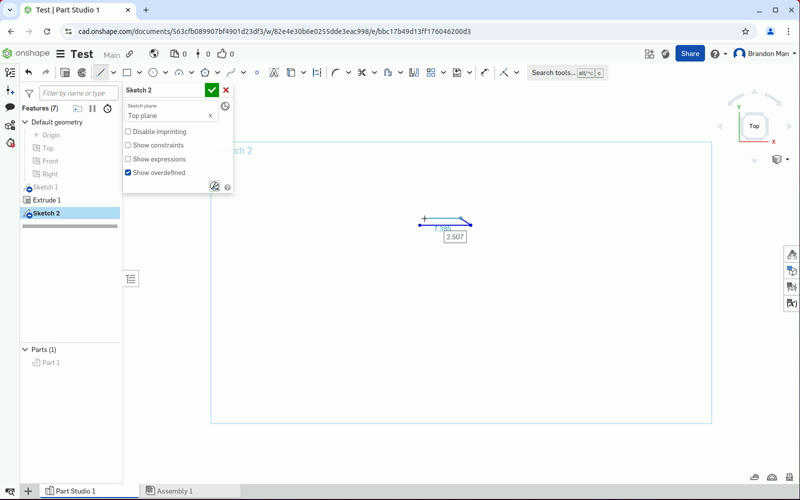
click(424, 218)
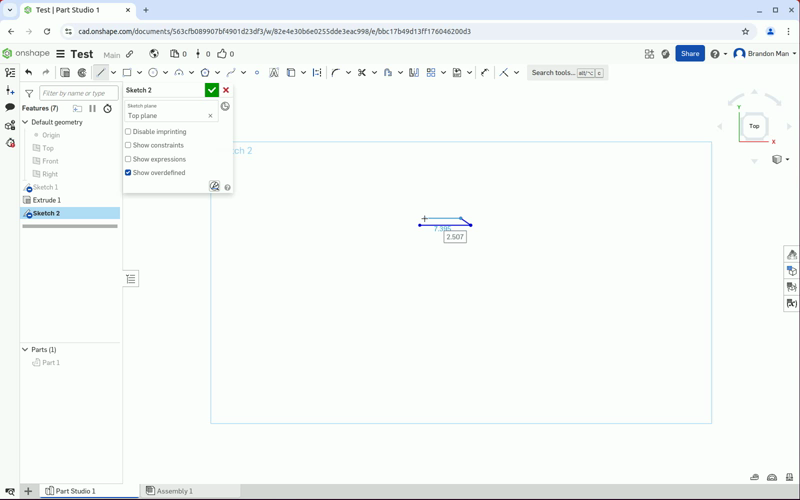
key_up(shift)
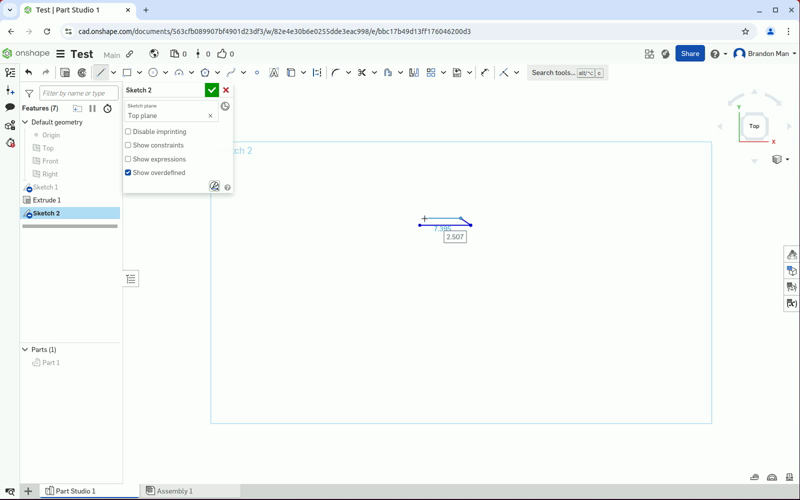
mouse_move(454, 218)
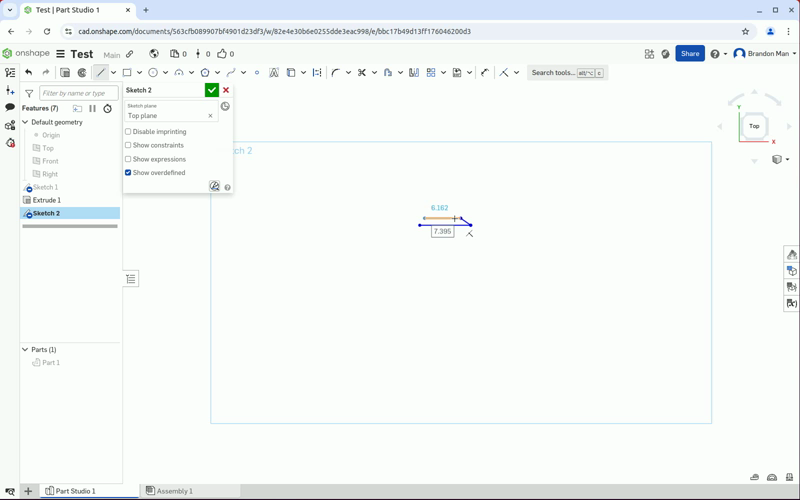
key_down(shift)
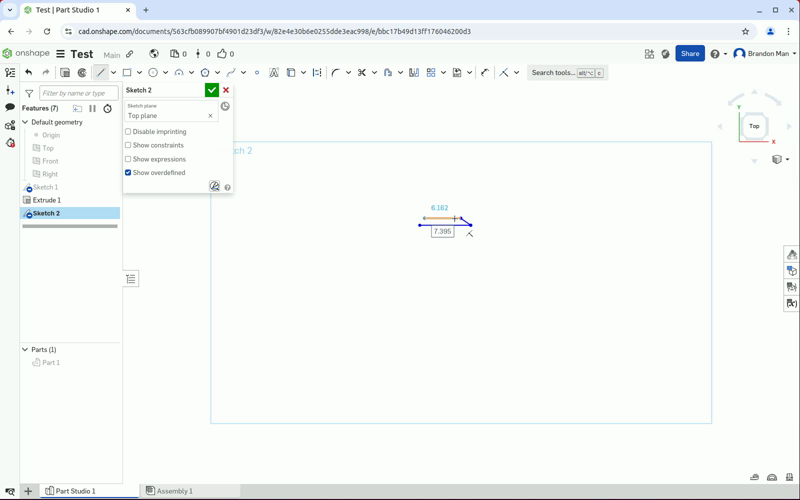
mouse_move(419, 225)
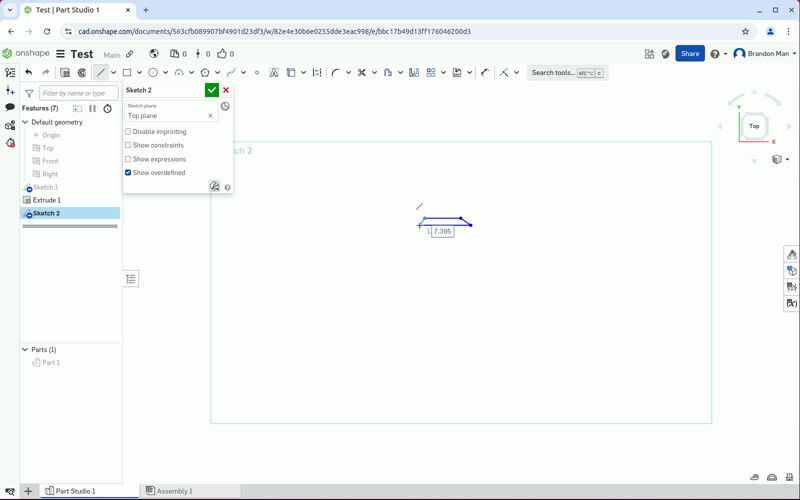
key_up(shift)
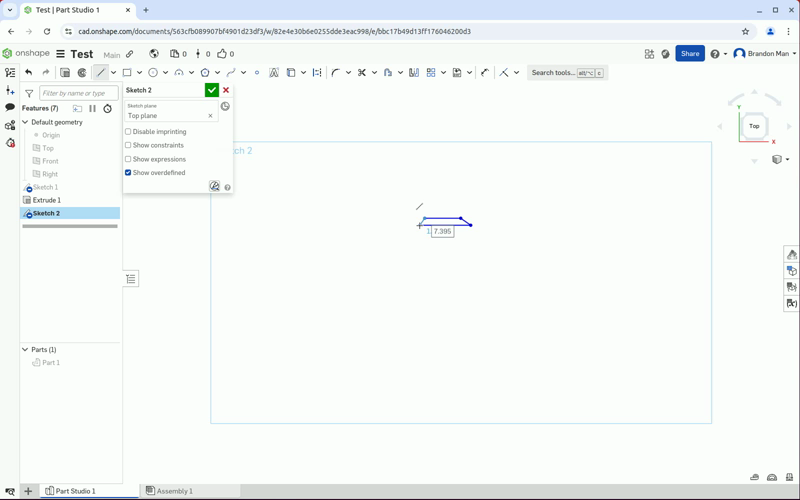
click(419, 225)
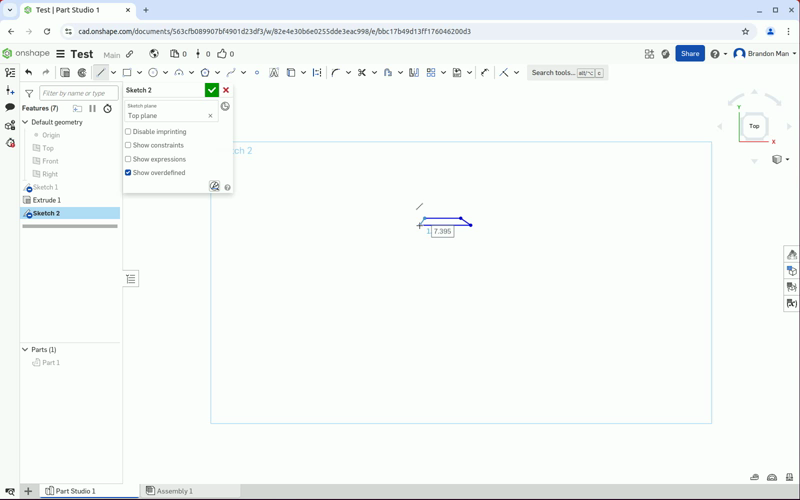
key(esc)
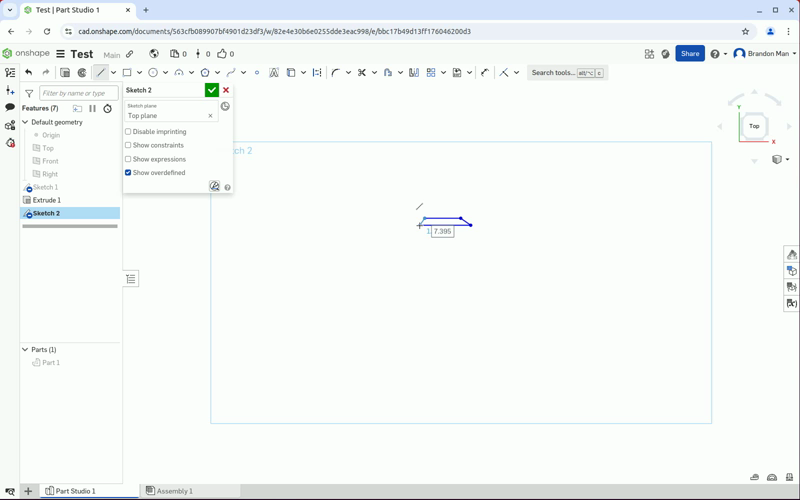
mouse_move(423, 220)
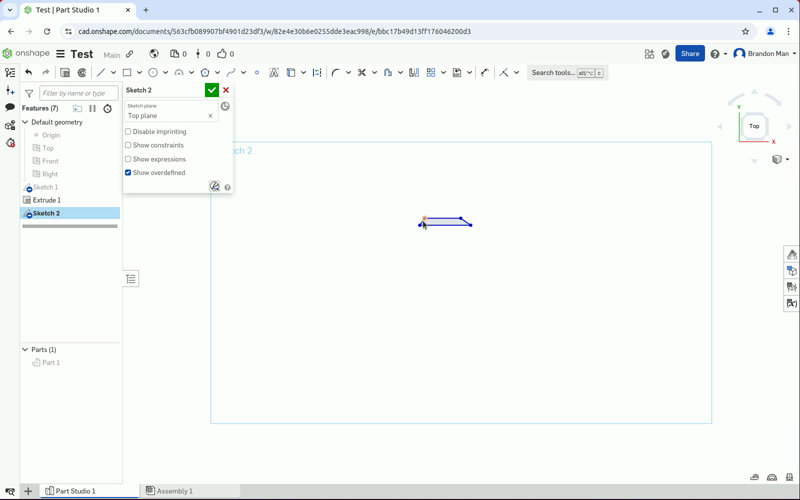
scroll(6)
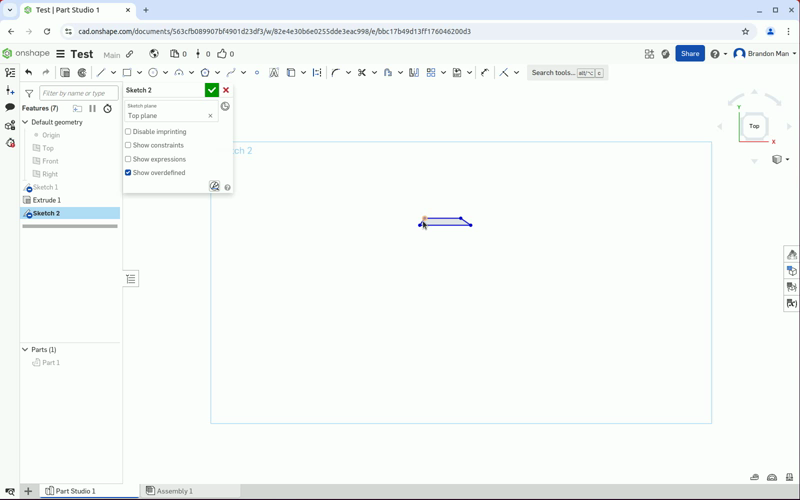
scroll(6)
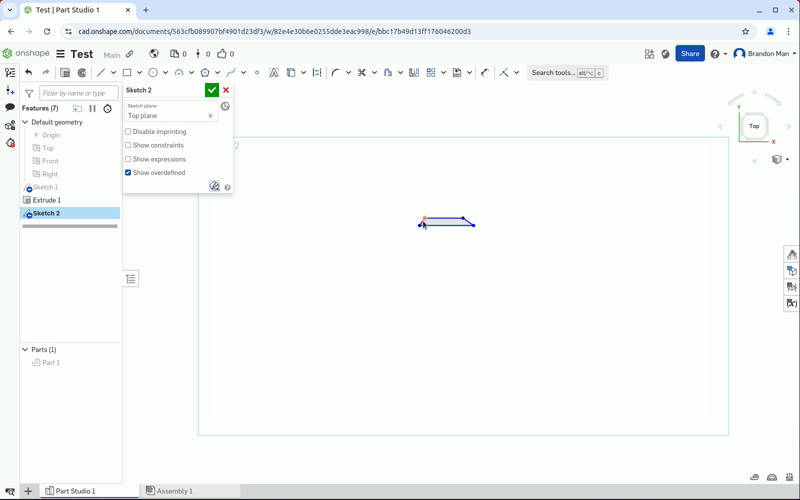
scroll(6)
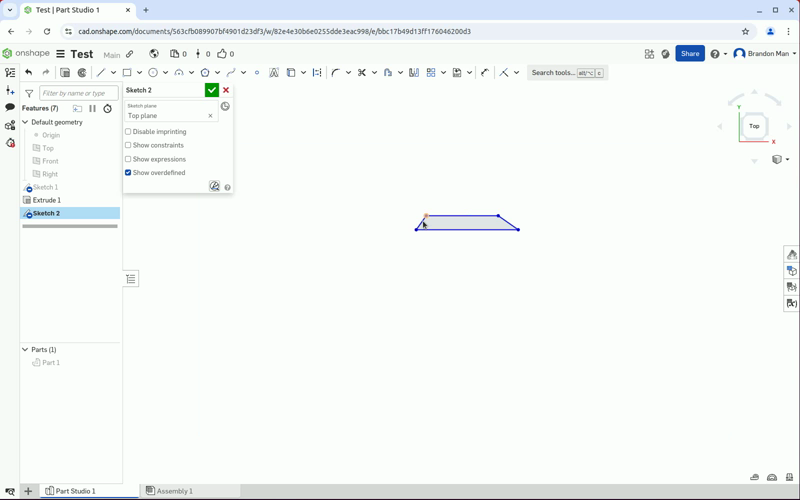
scroll(6)
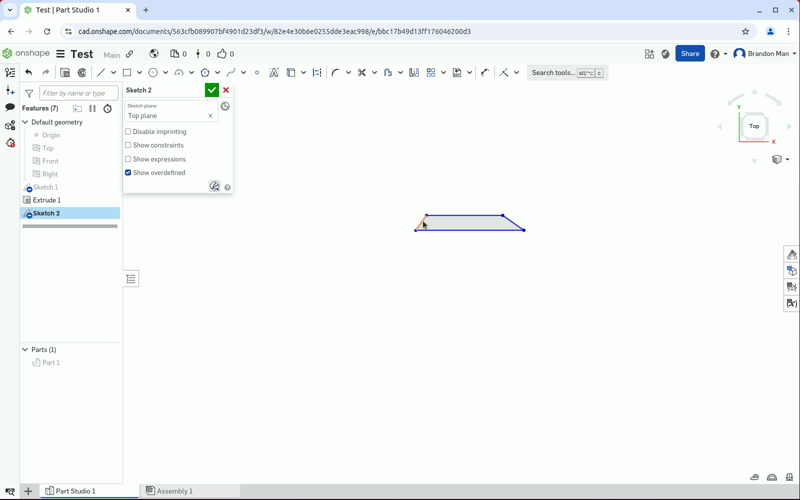
scroll(6)
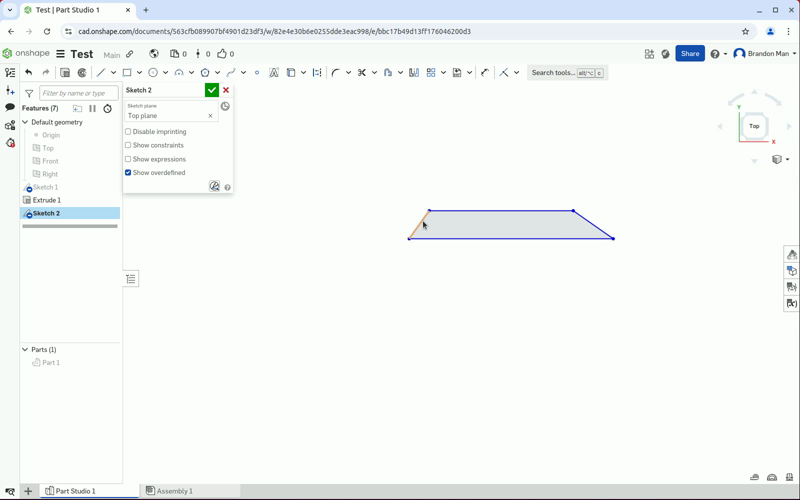
scroll(6)
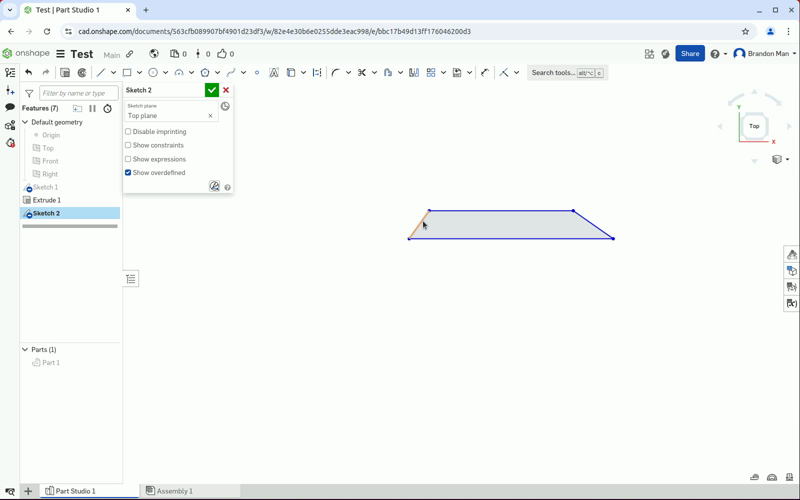
scroll(6)
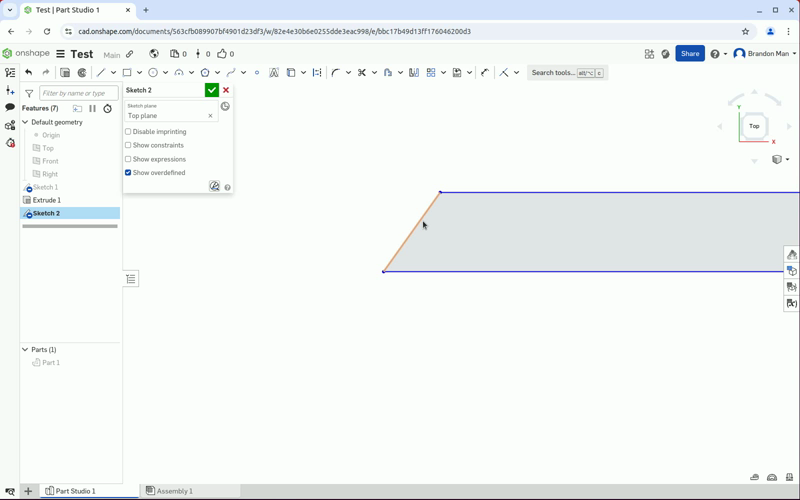
click(423, 220)
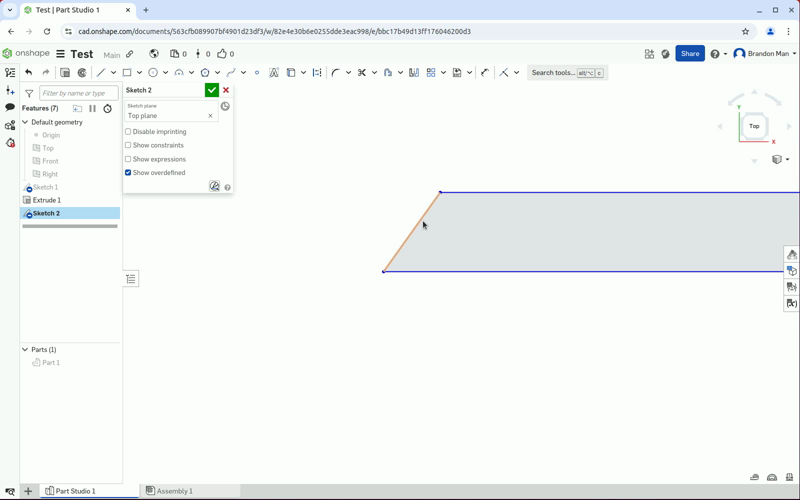
scroll(-6)
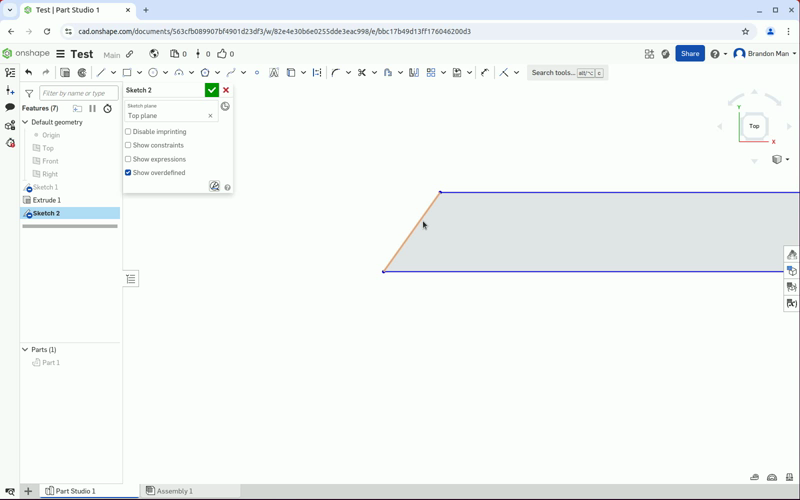
scroll(-6)
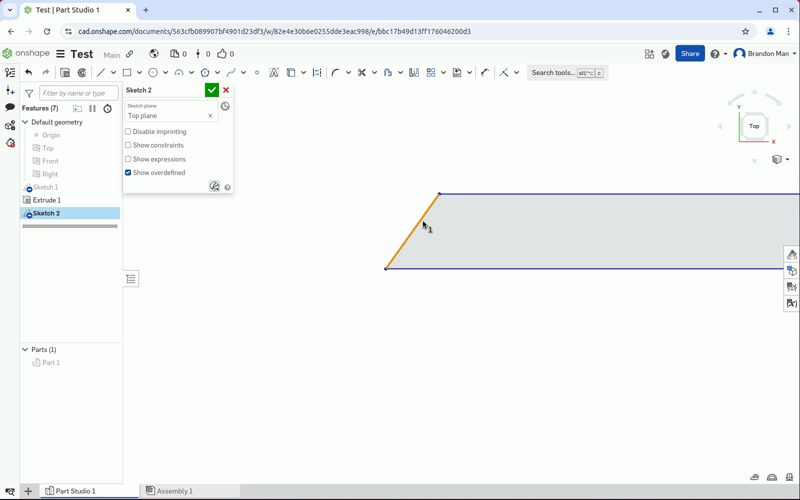
scroll(-6)
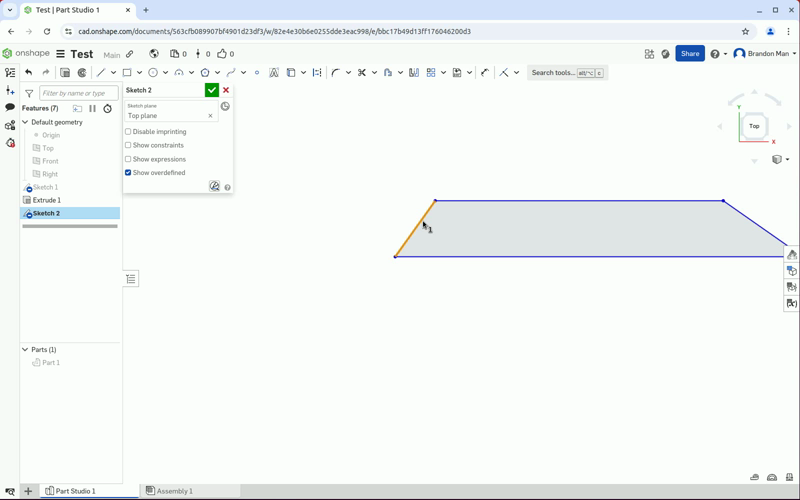
scroll(-6)
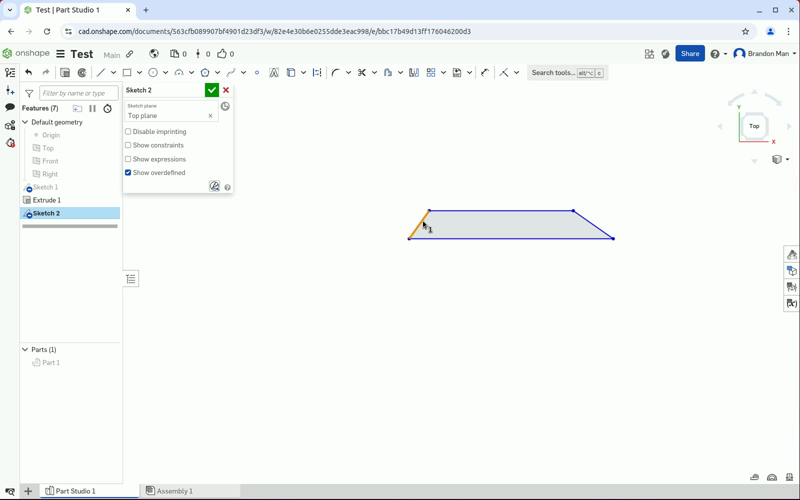
scroll(-6)
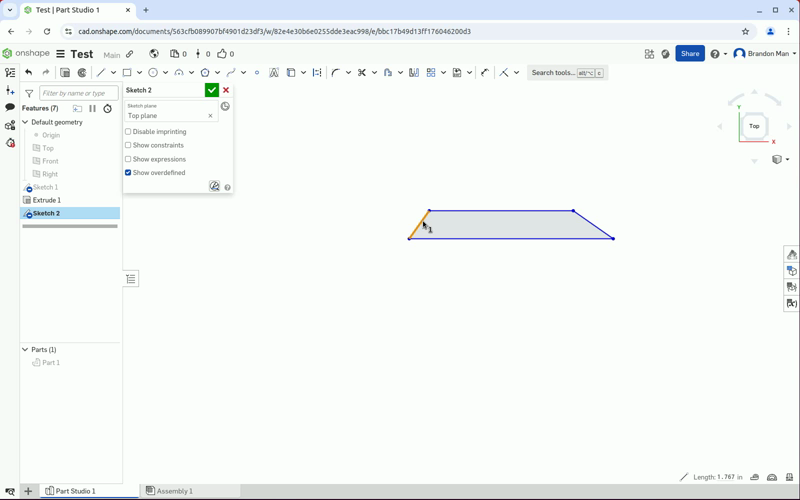
scroll(-6)
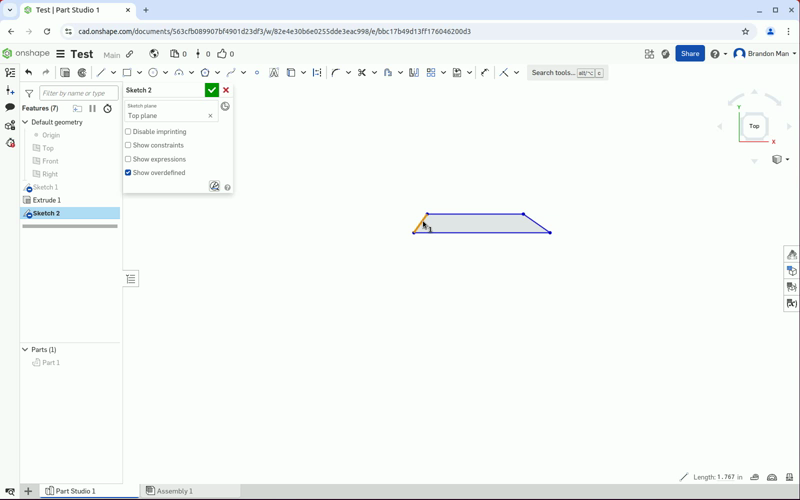
scroll(-6)
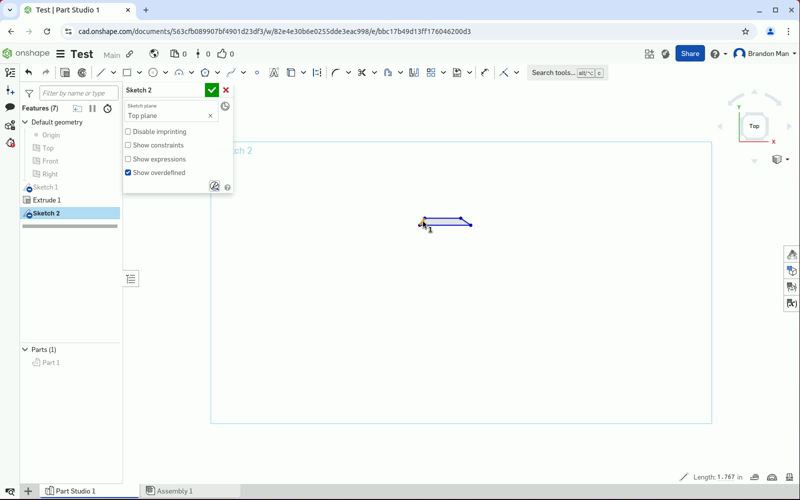
mouse_move(73, 352)
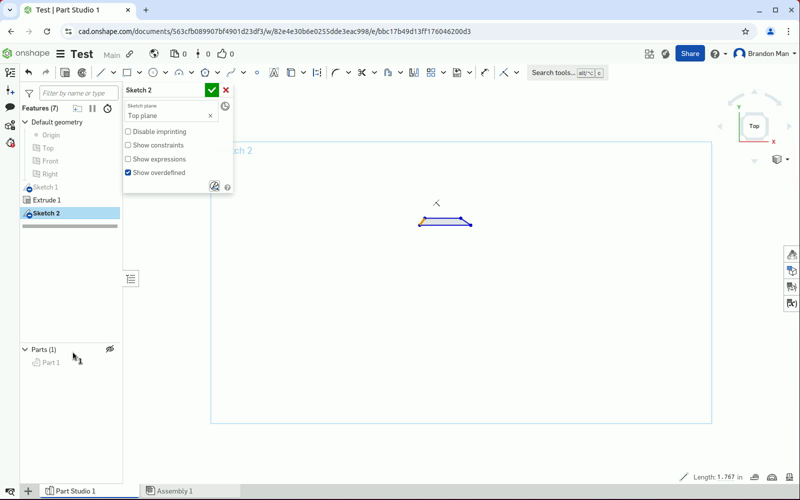
key(shift+y)
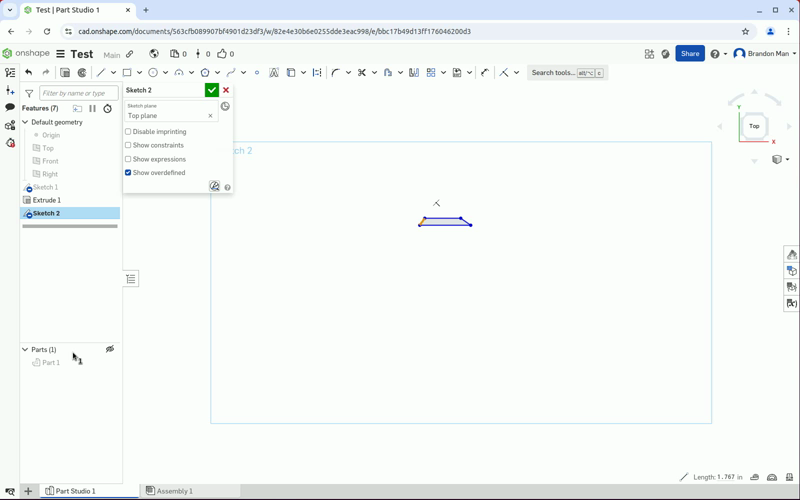
key(shift+e)
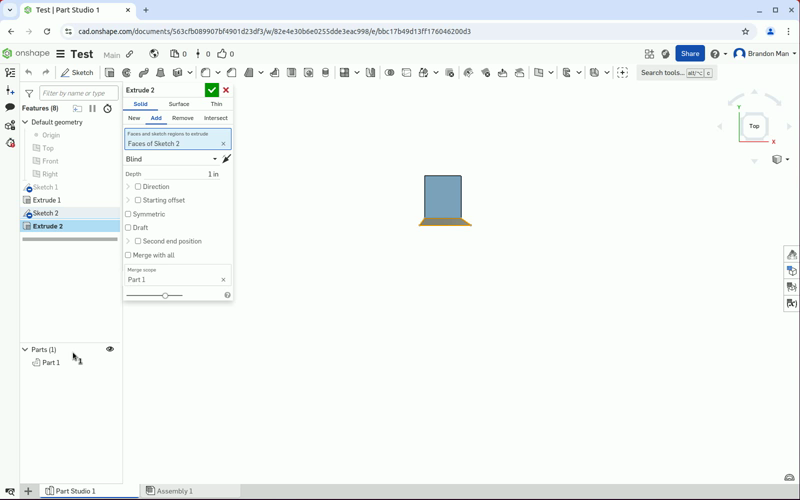
mouse_move(143, 106)
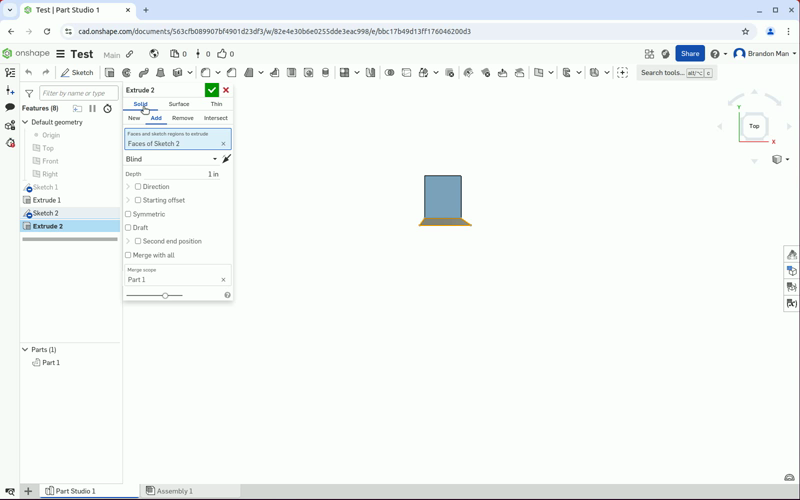
click(143, 106)
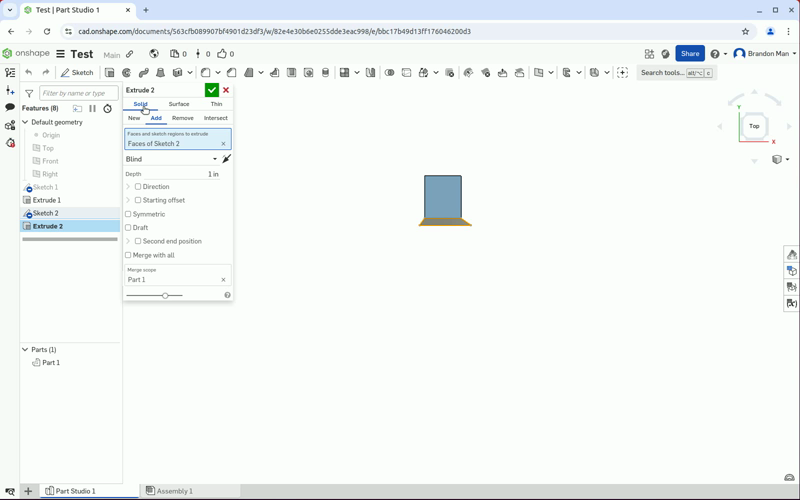
mouse_move(137, 120)
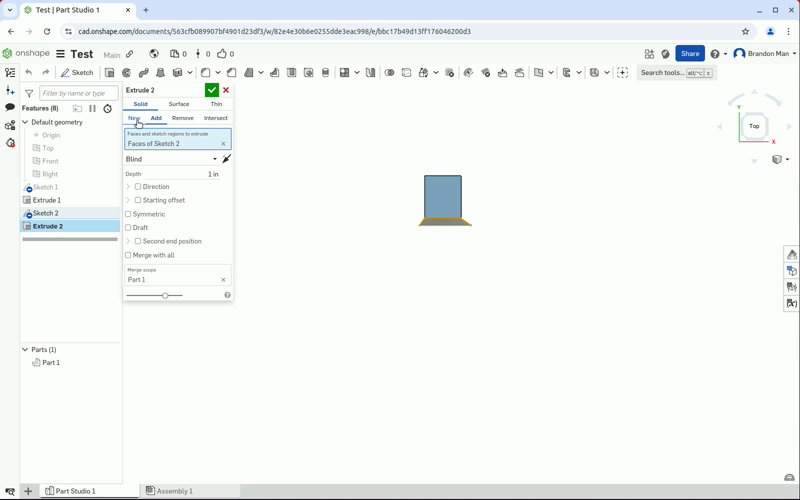
click(137, 120)
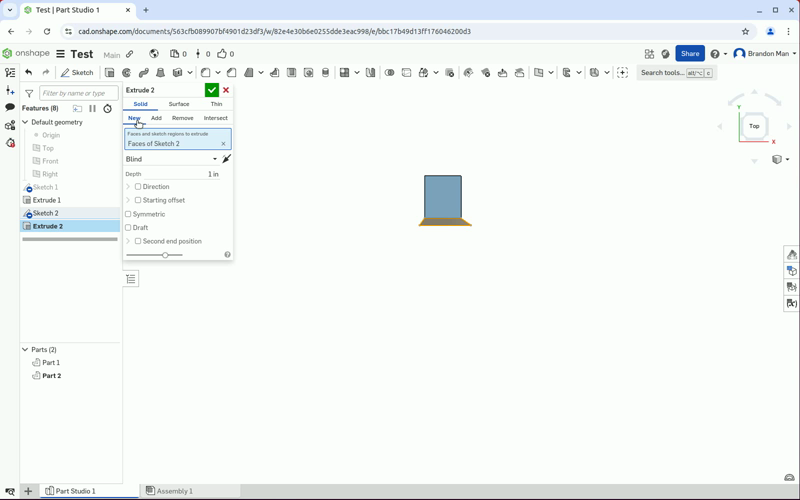
key(tab, 4)
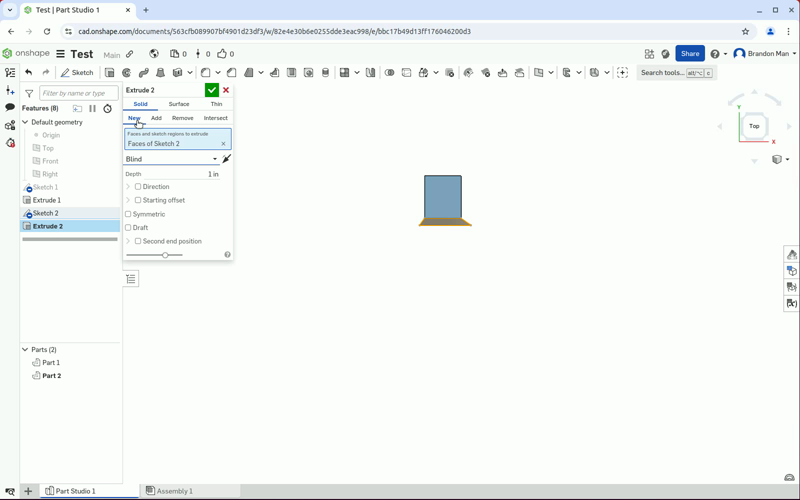
text(8.666)
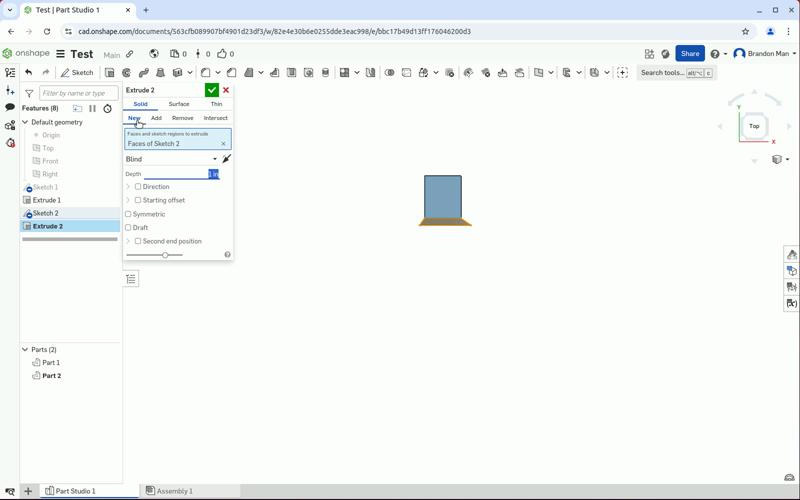
key(enter)
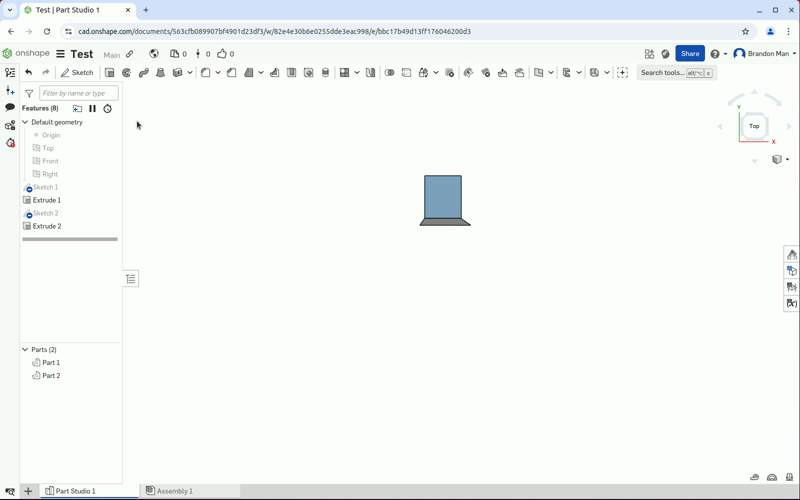
key(shift+h)
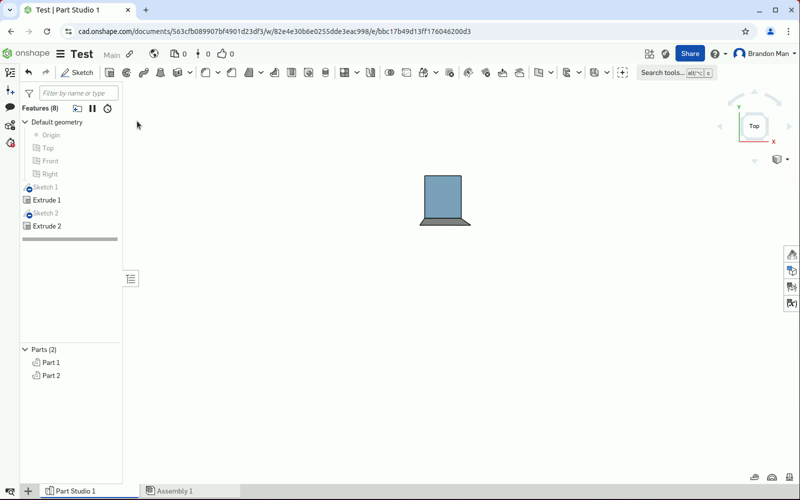
key(shift+h)
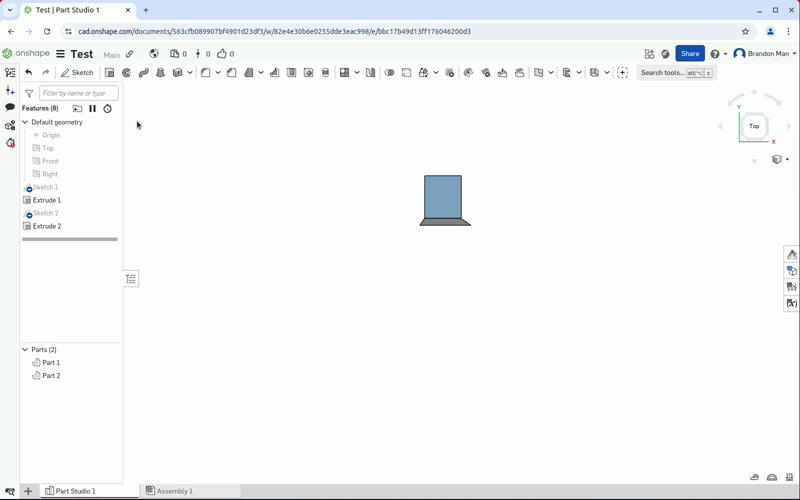
mouse_move(73, 189)
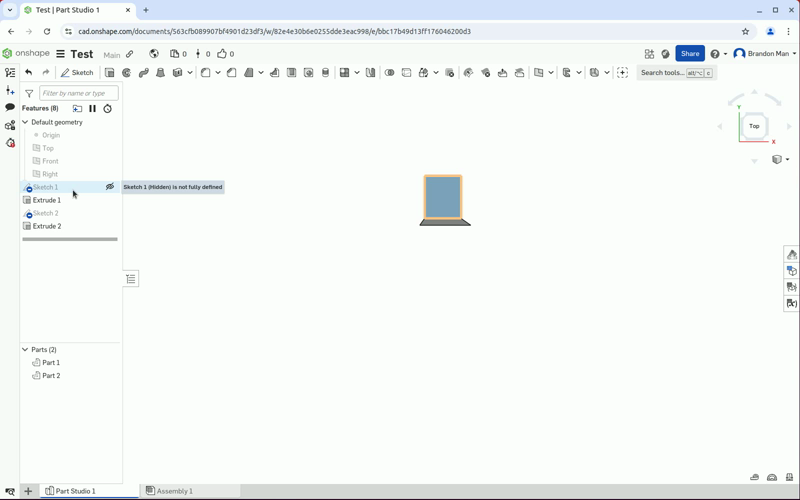
click(73, 189)
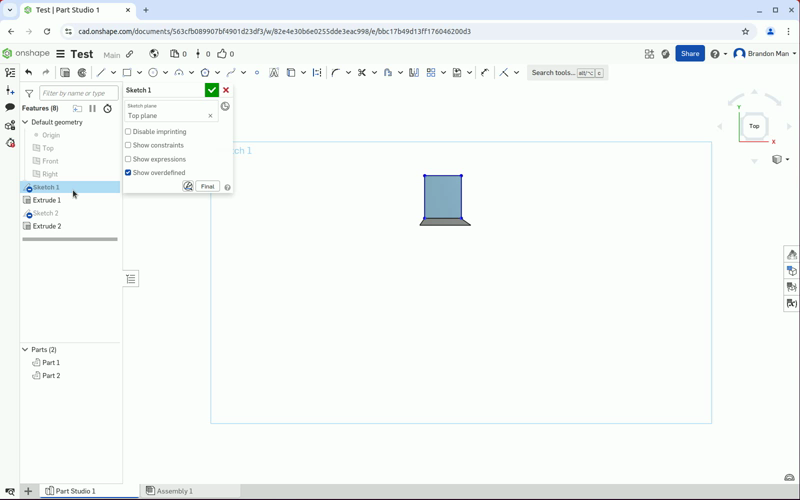
mouse_move(229, 92)
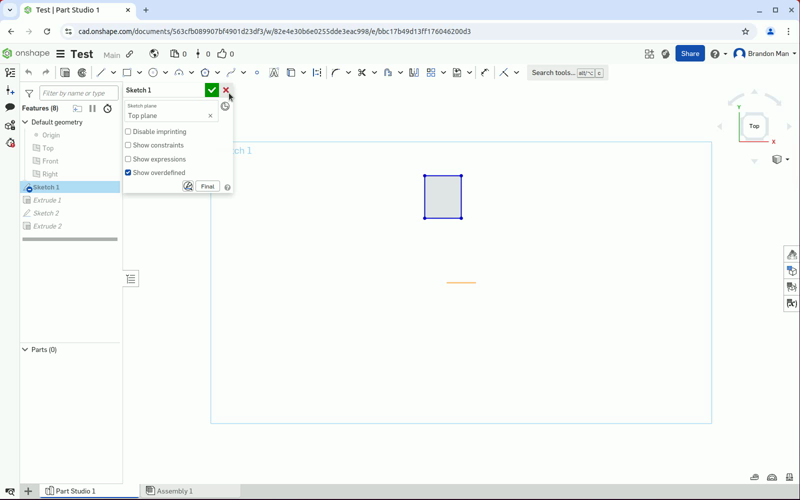
click(229, 92)
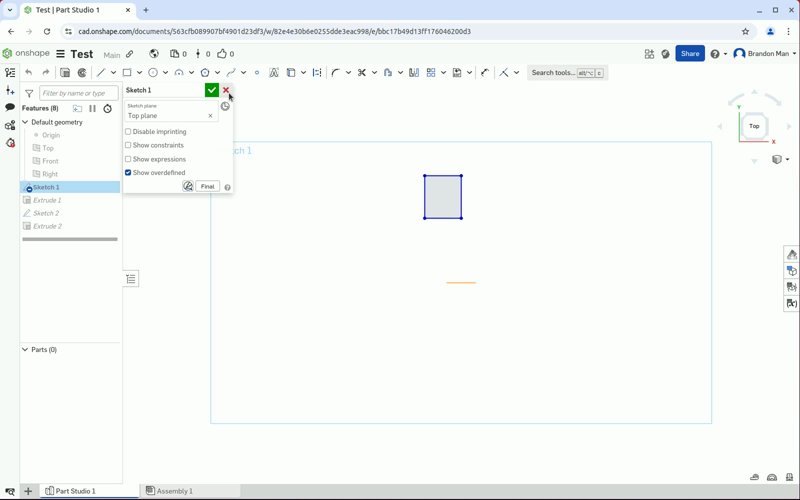
key(shift+s)
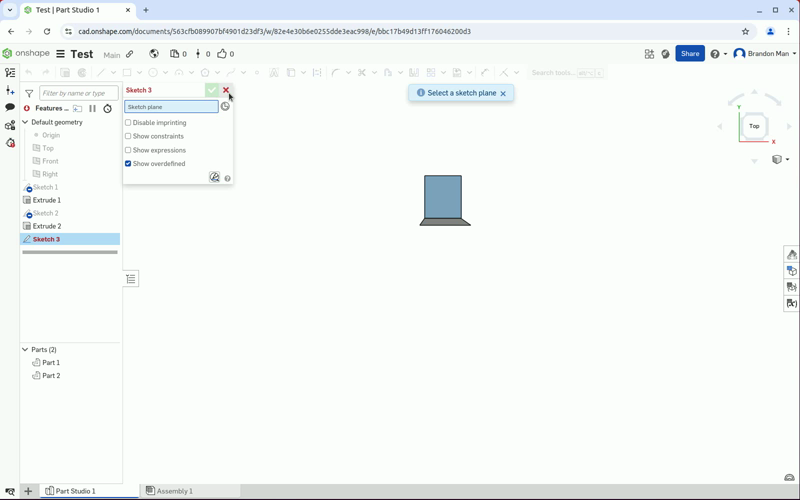
mouse_move(73, 150)
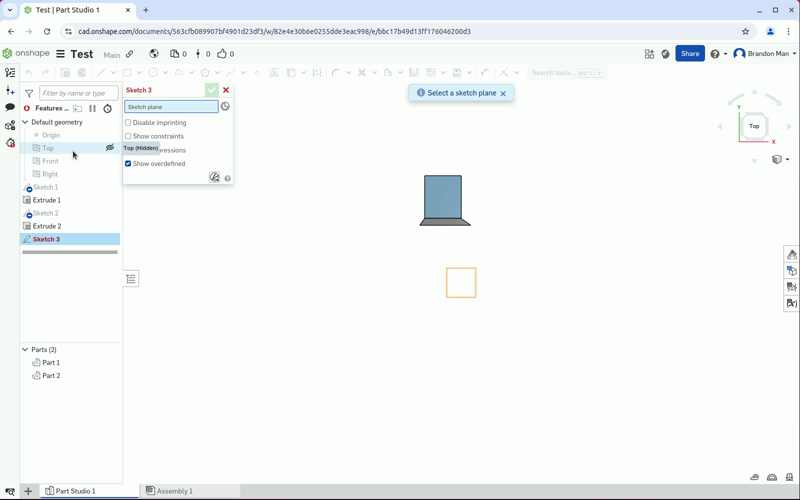
click(73, 150)
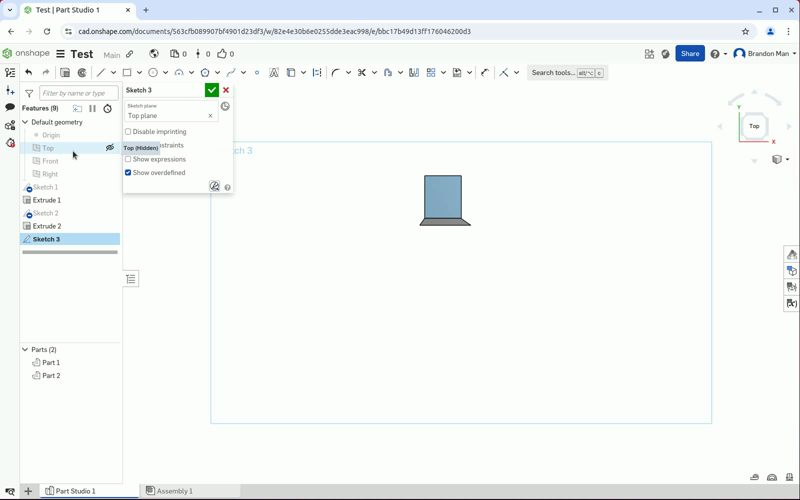
mouse_move(73, 352)
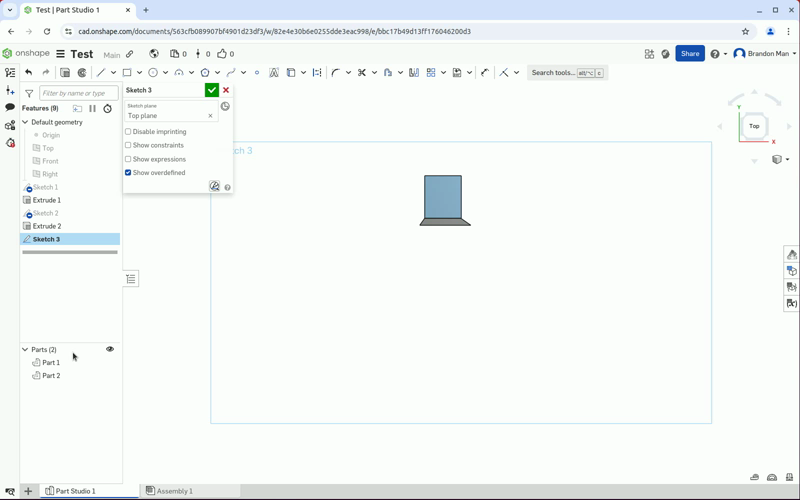
key(y)
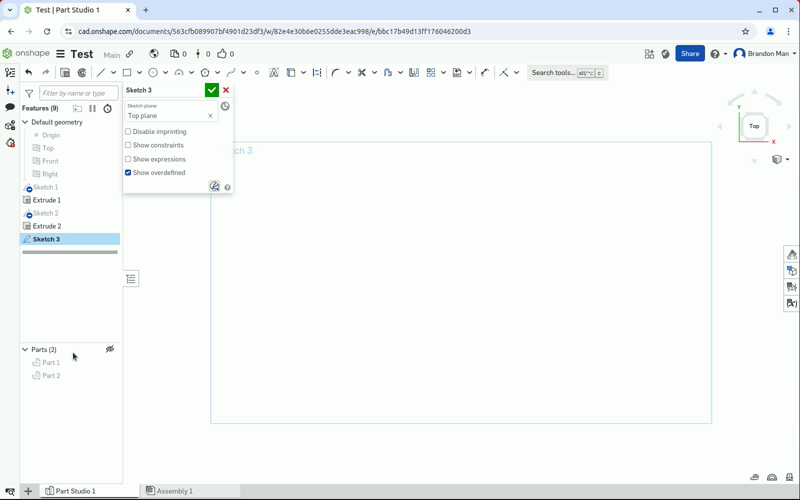
key(l)
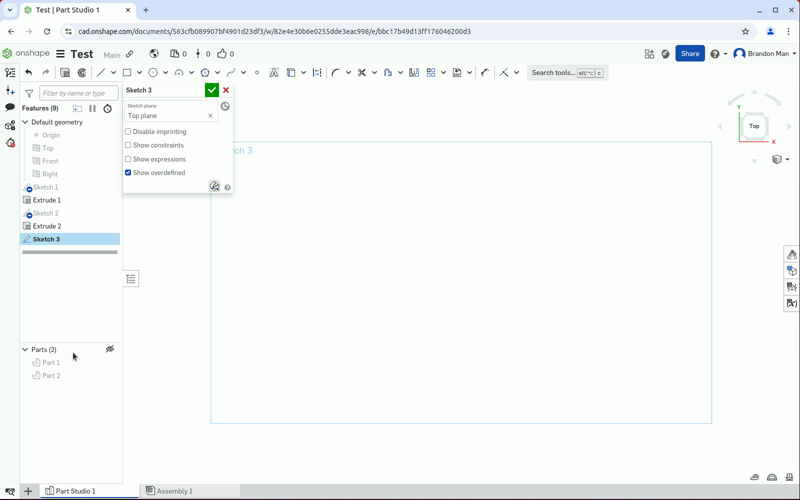
key_down(shift)
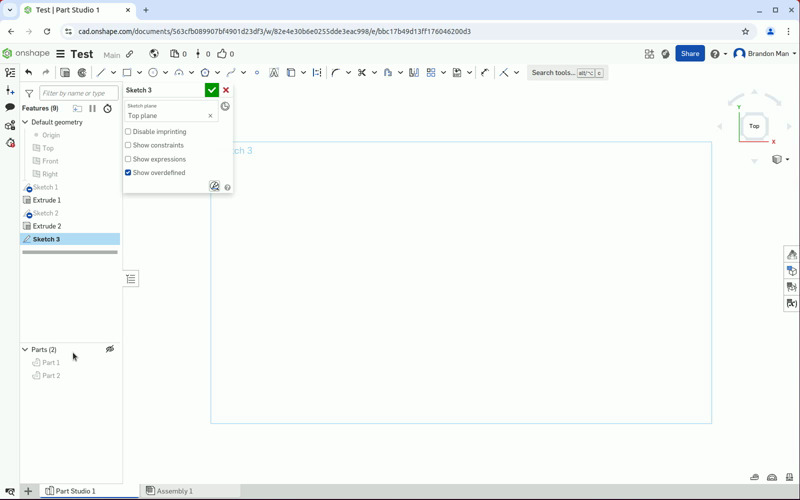
mouse_move(419, 282)
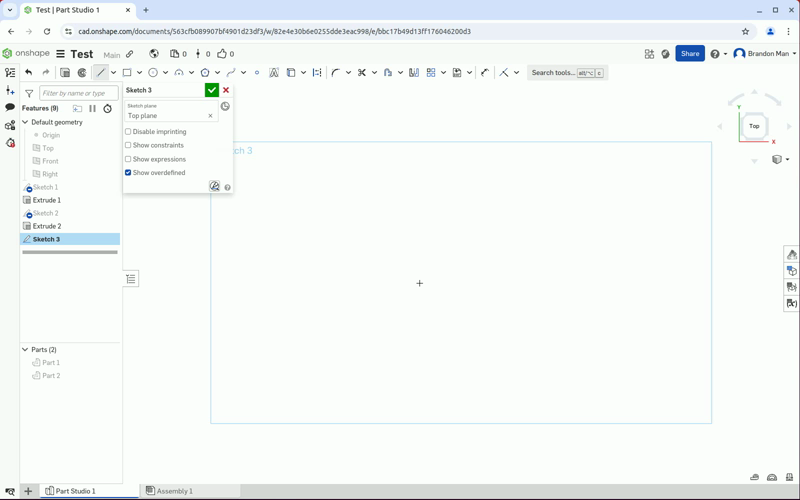
click(419, 282)
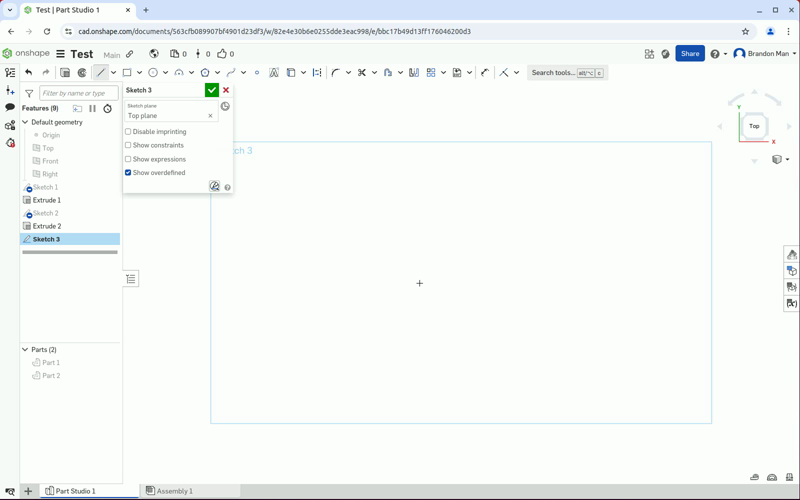
key_up(shift)
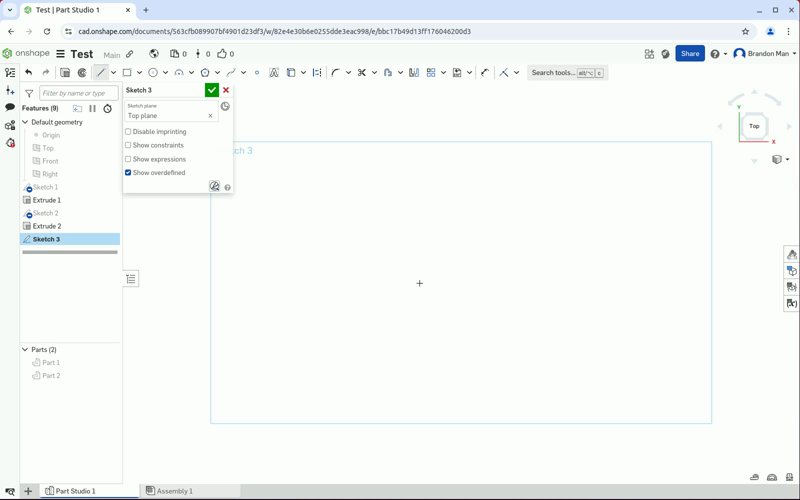
key_down(shift)
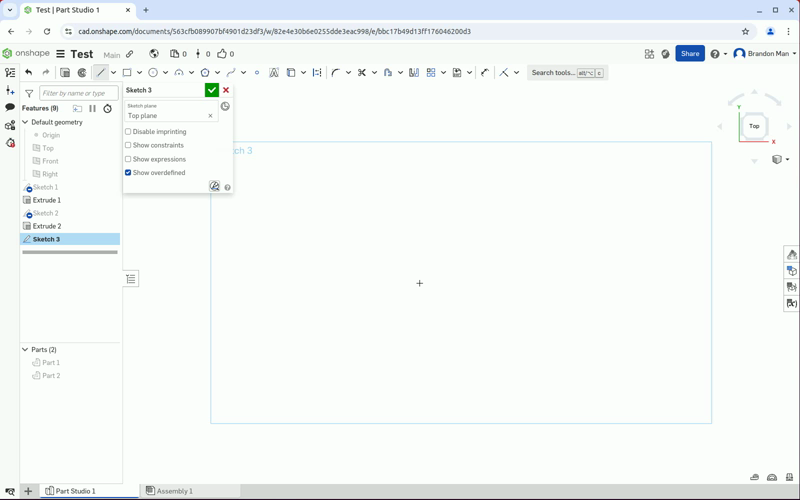
mouse_move(449, 282)
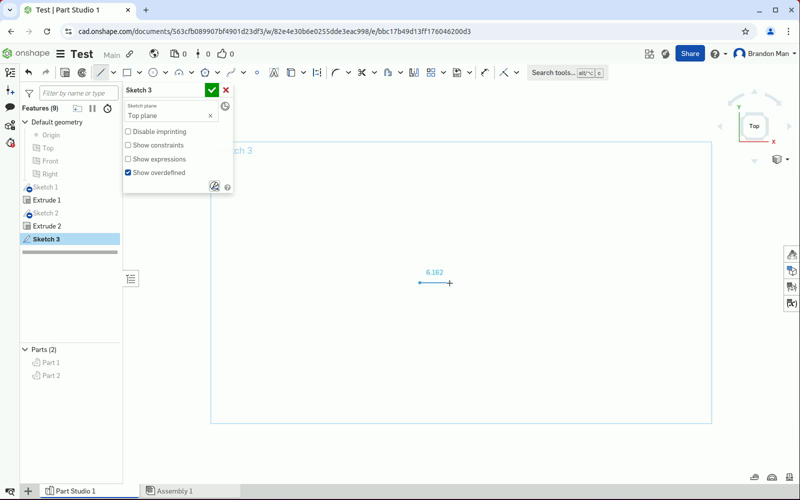
mouse_move(424, 282)
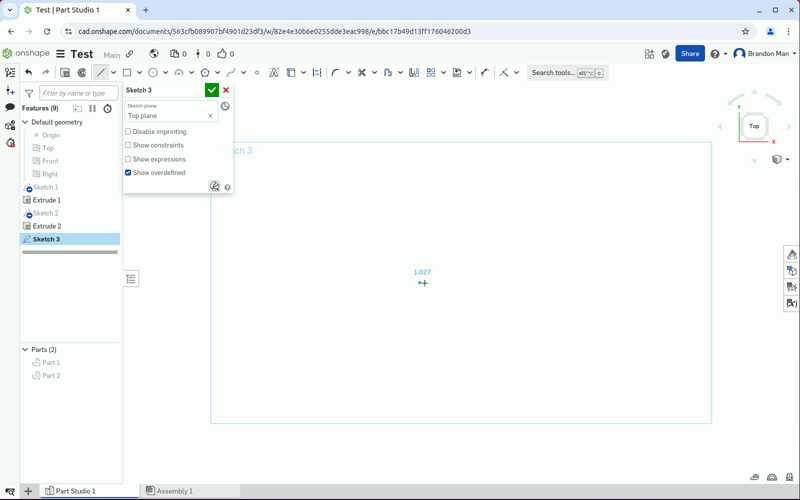
scroll(6)
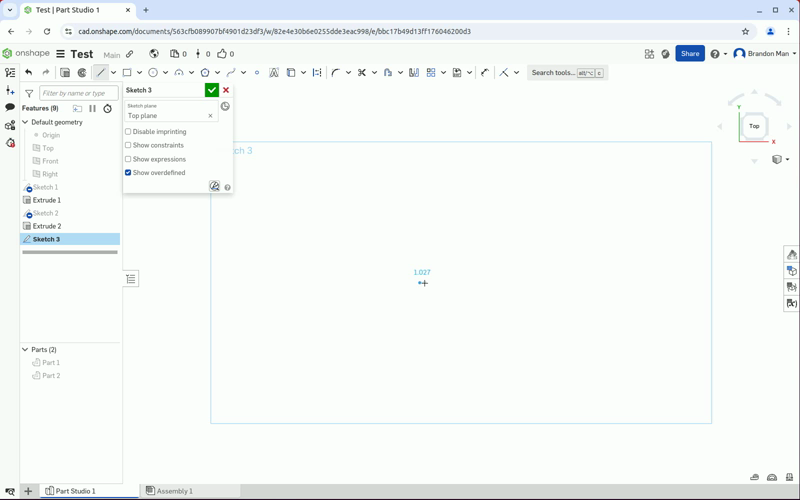
scroll(6)
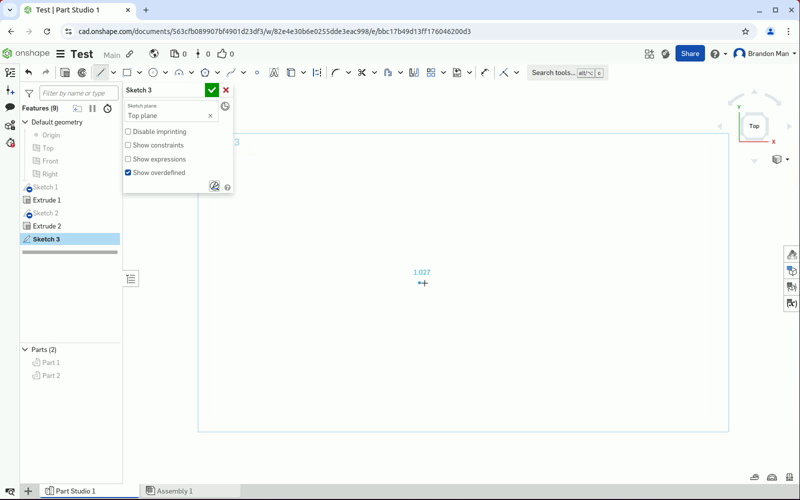
scroll(6)
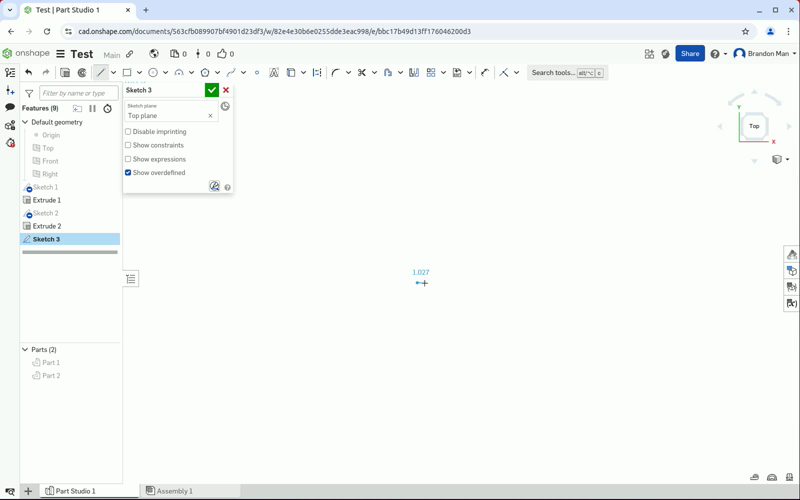
scroll(6)
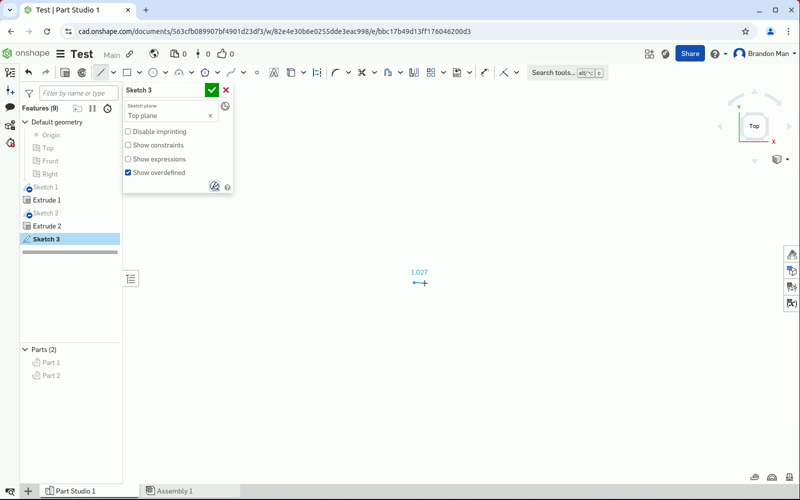
scroll(6)
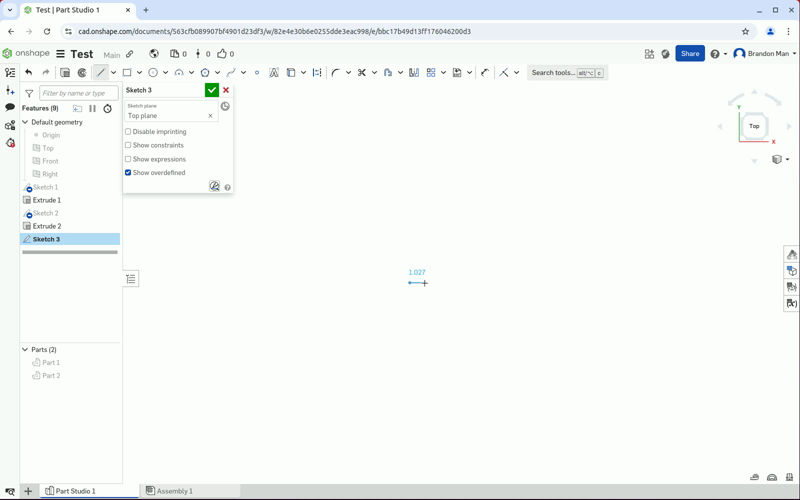
scroll(6)
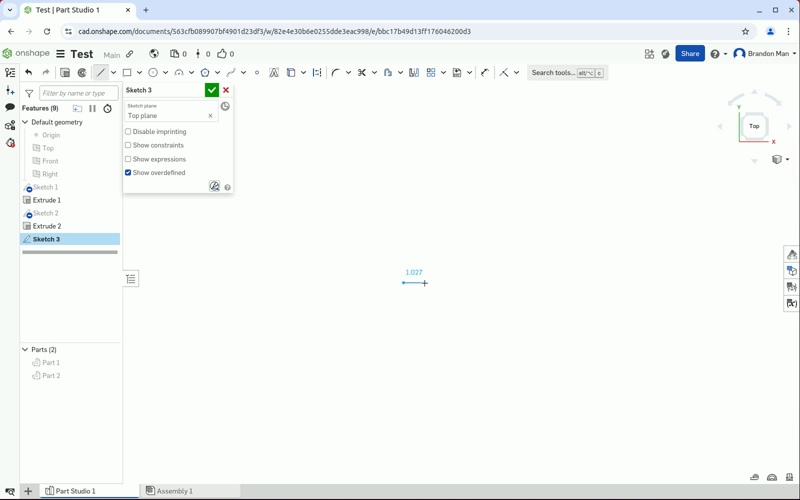
scroll(6)
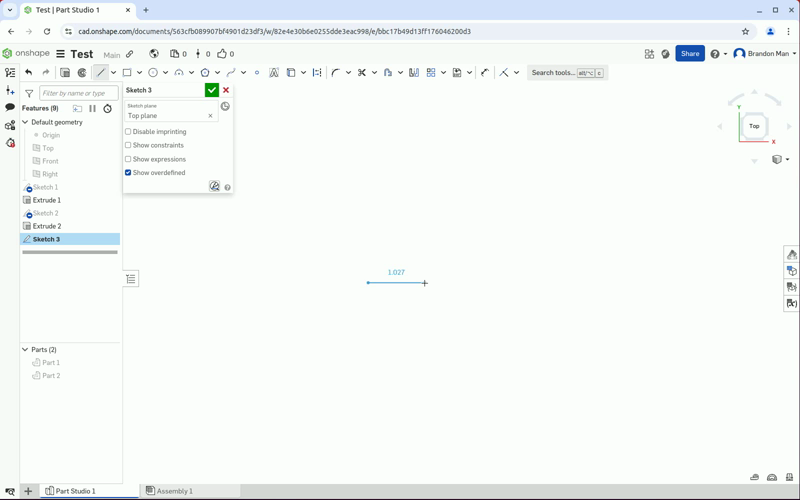
click(424, 282)
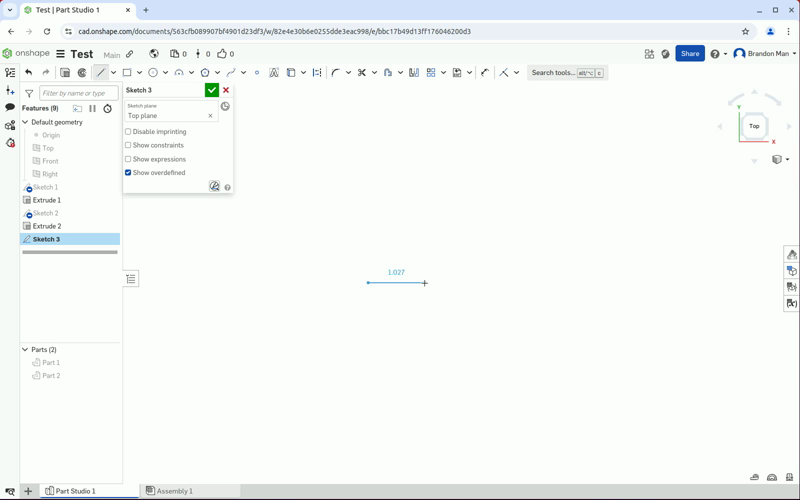
scroll(-6)
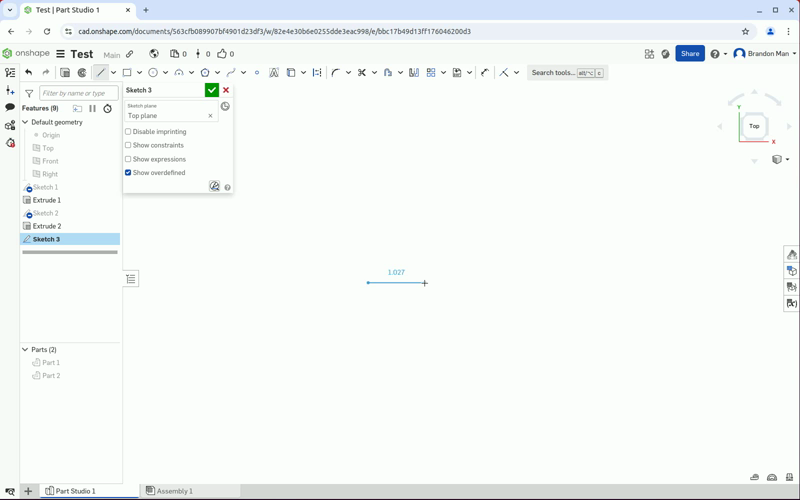
scroll(-6)
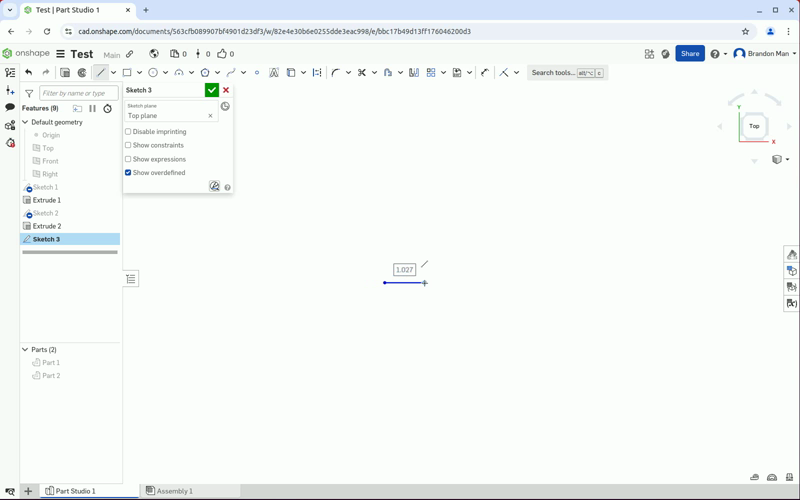
scroll(-6)
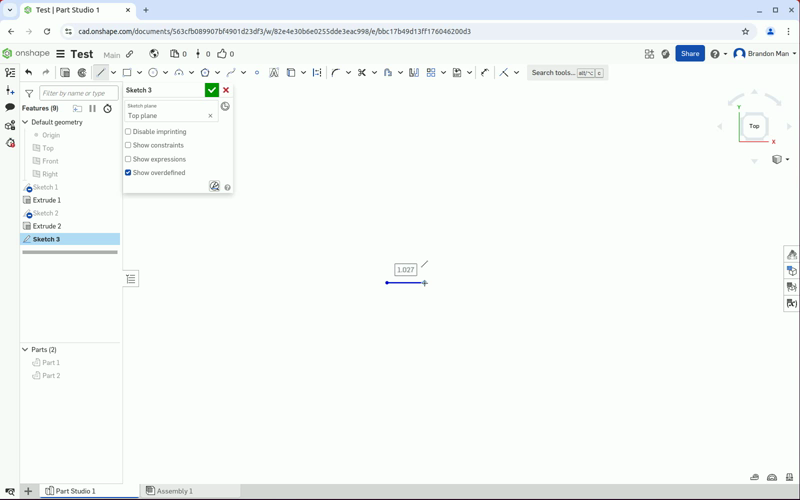
scroll(-6)
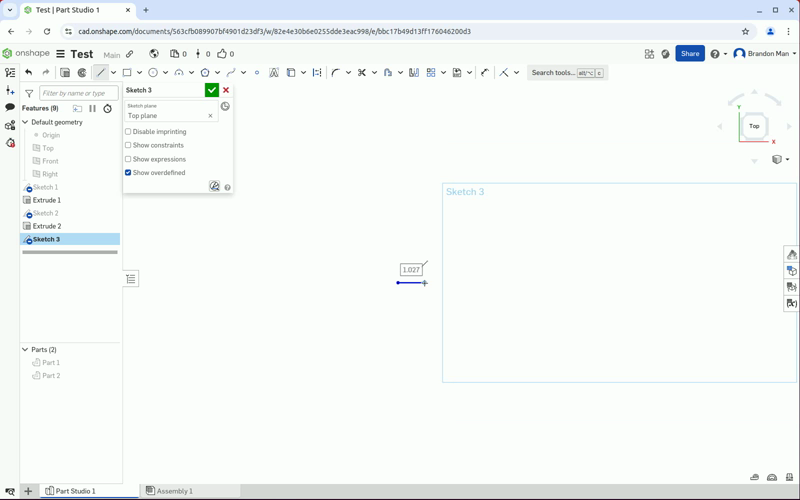
scroll(-6)
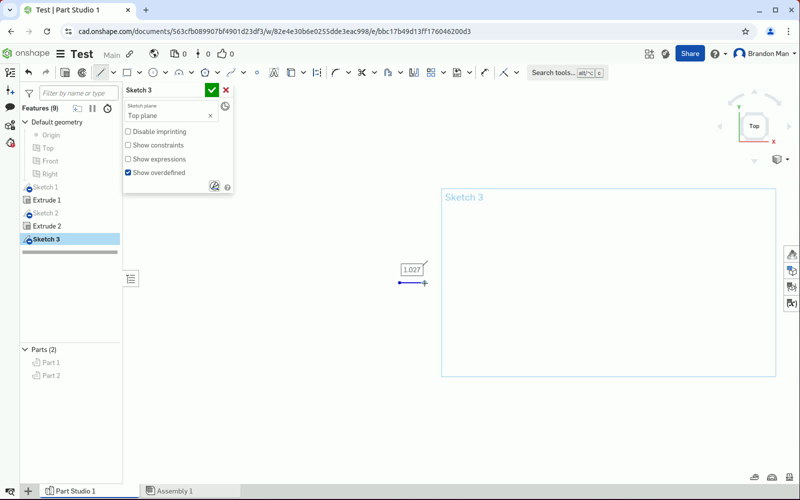
scroll(-6)
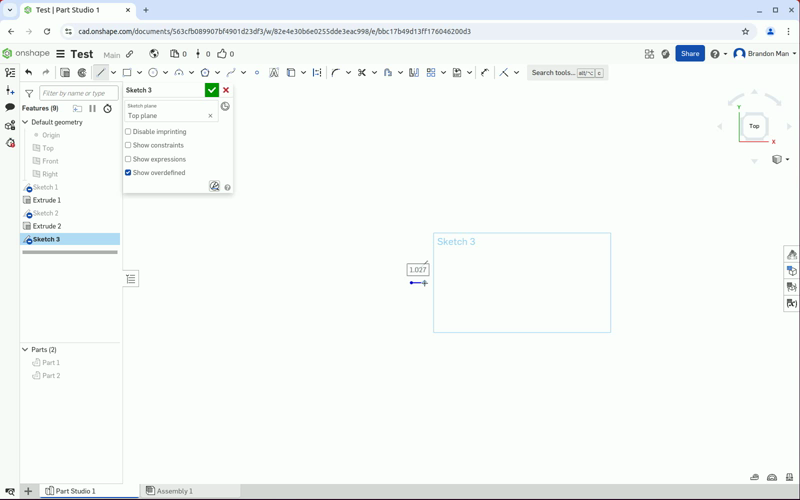
scroll(-6)
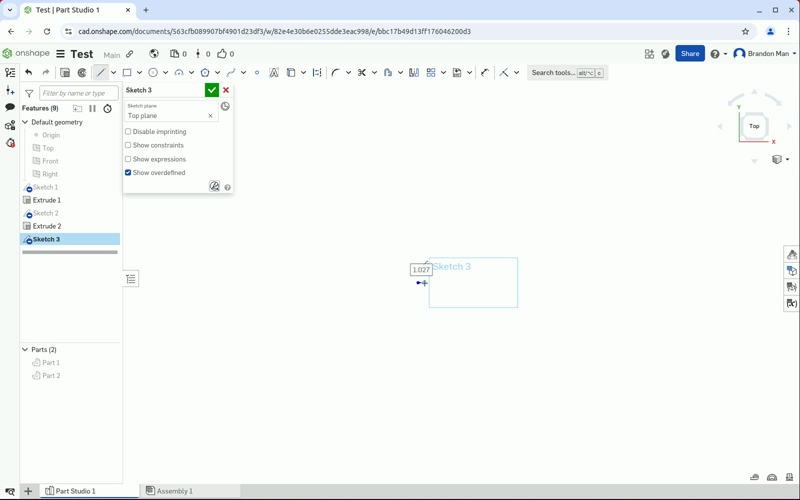
key_up(shift)
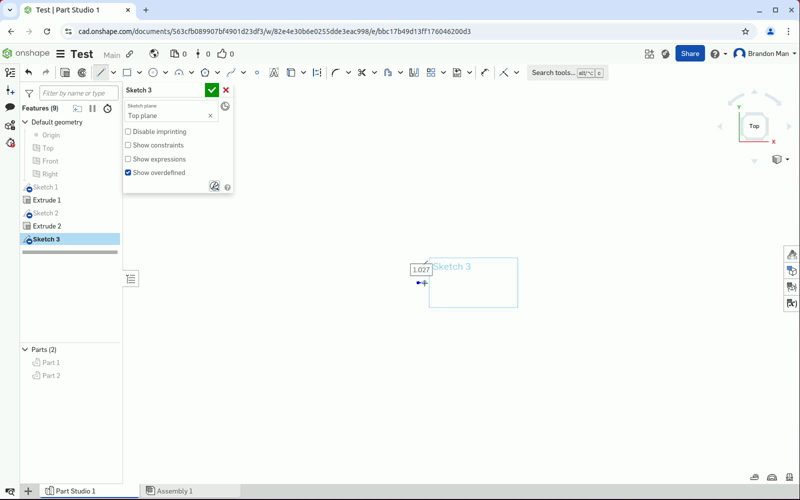
key_down(shift)
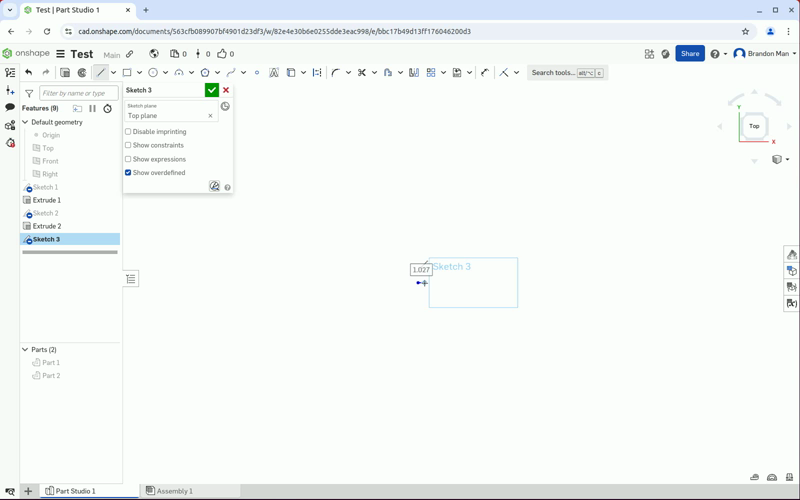
mouse_move(454, 282)
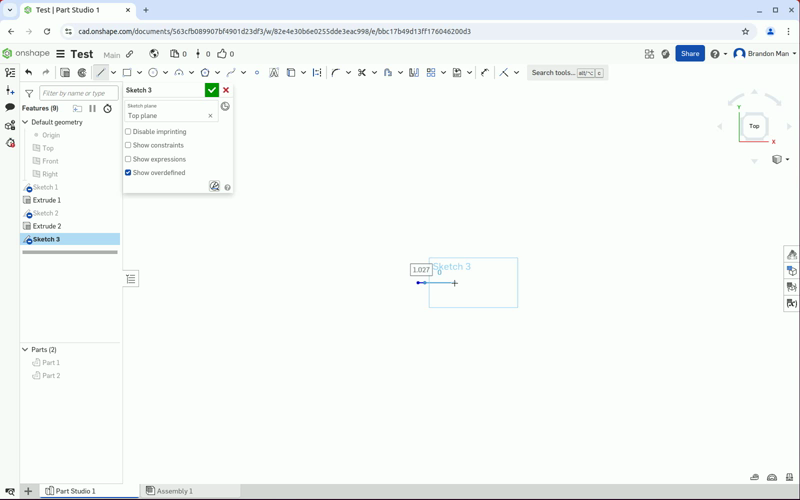
mouse_move(442, 282)
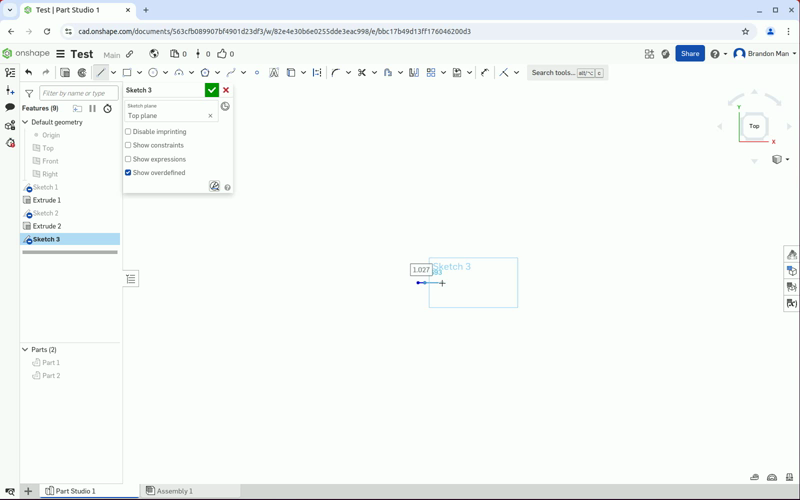
click(442, 282)
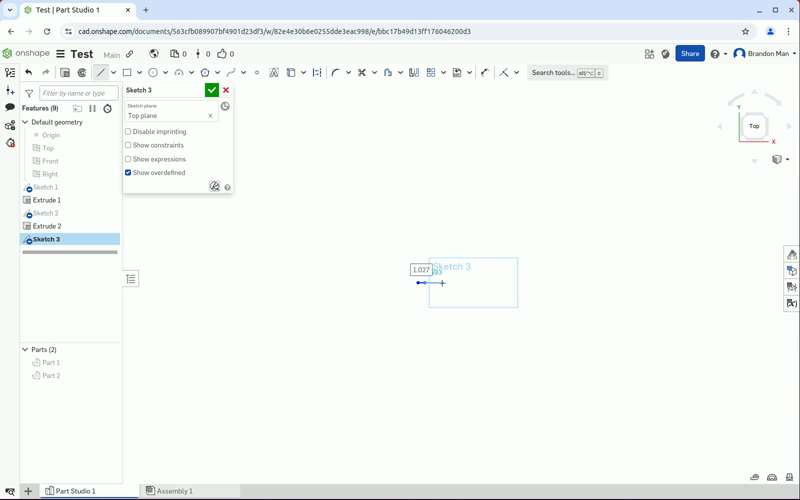
key_up(shift)
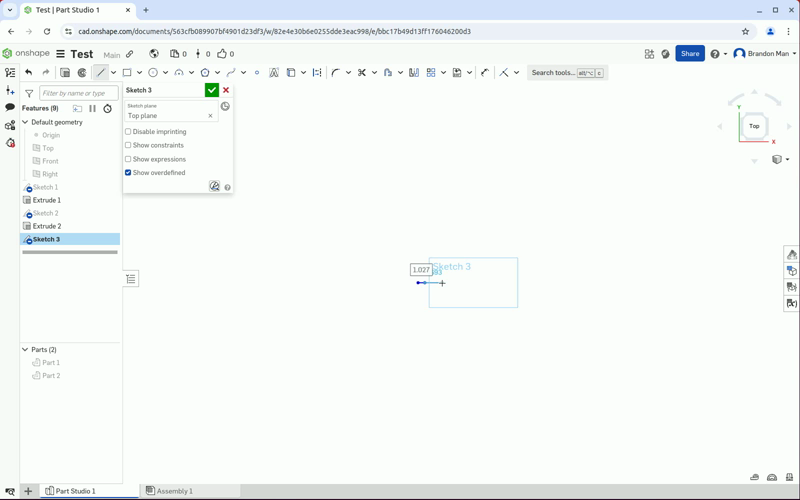
key_down(shift)
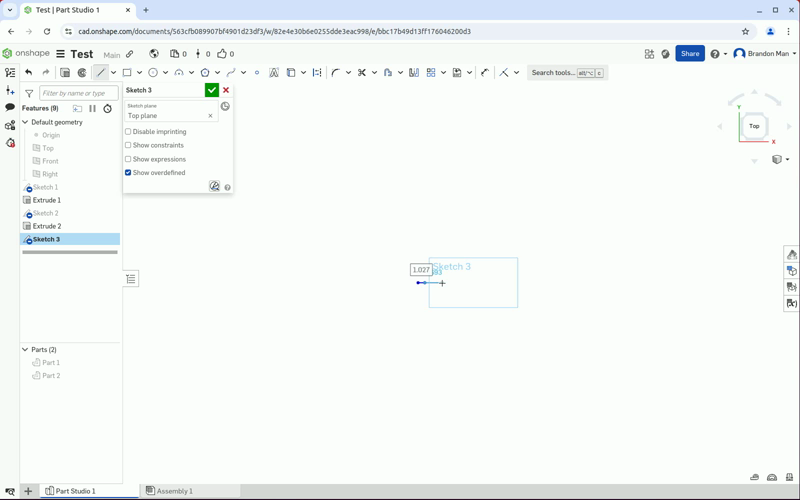
mouse_move(472, 282)
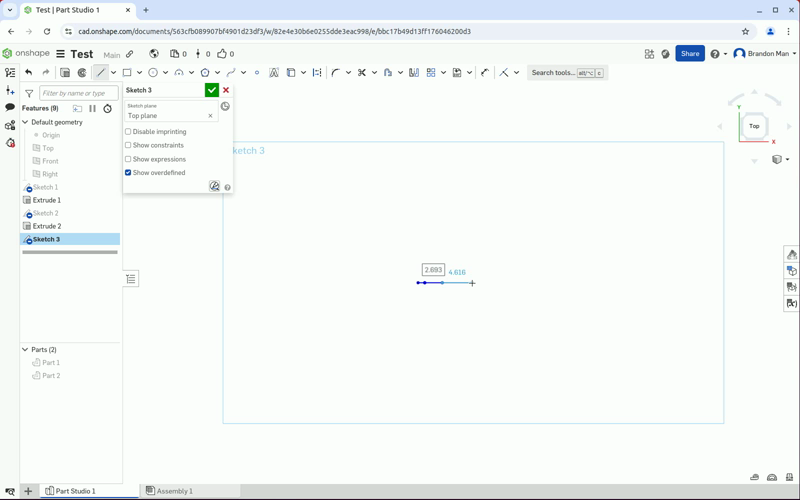
mouse_move(470, 282)
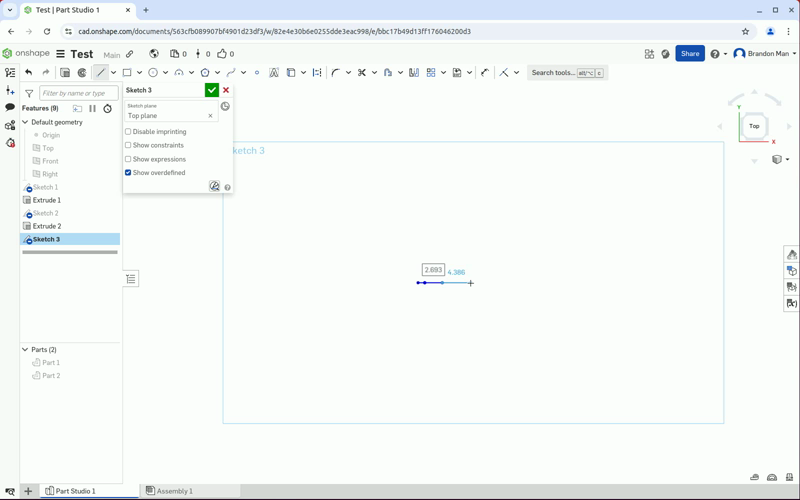
click(470, 282)
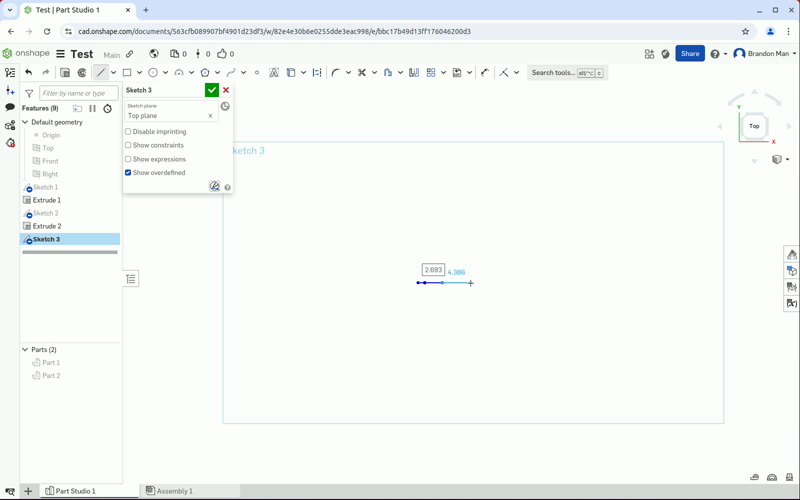
key_up(shift)
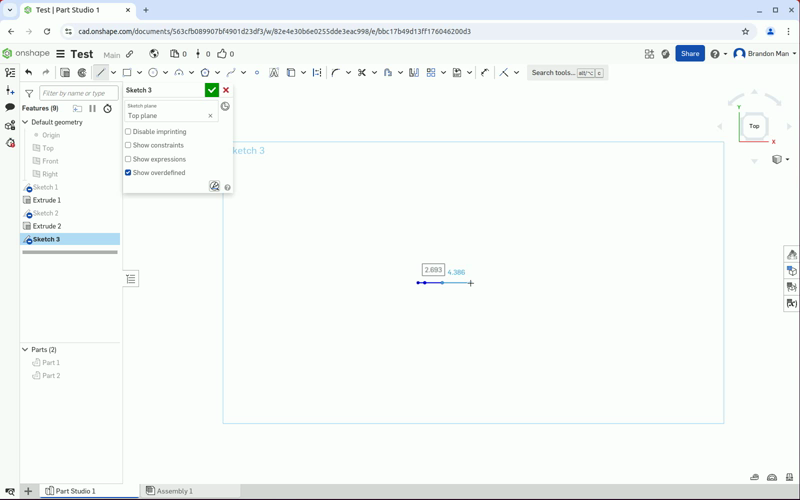
key_down(shift)
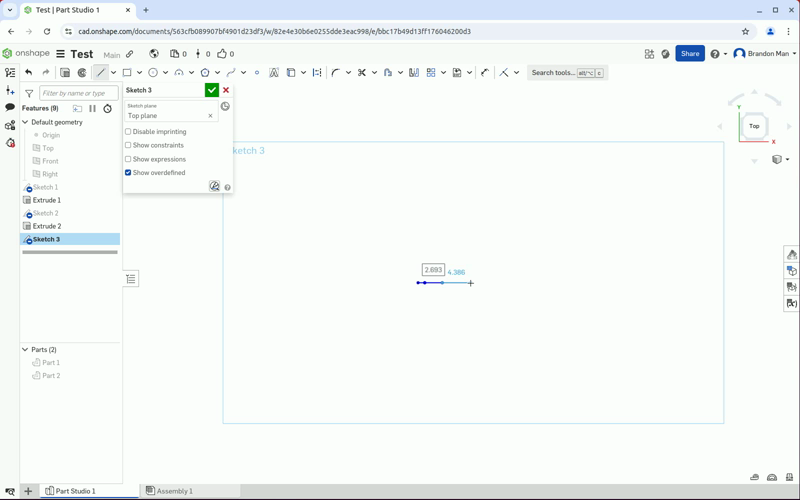
mouse_move(501, 282)
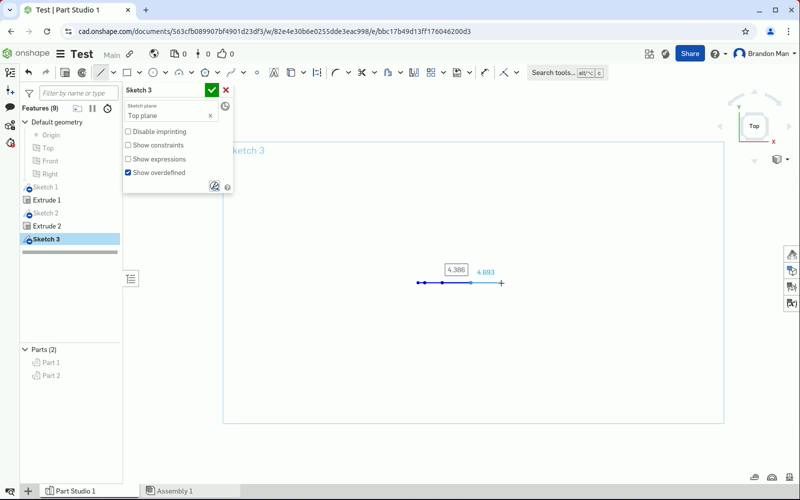
mouse_move(470, 225)
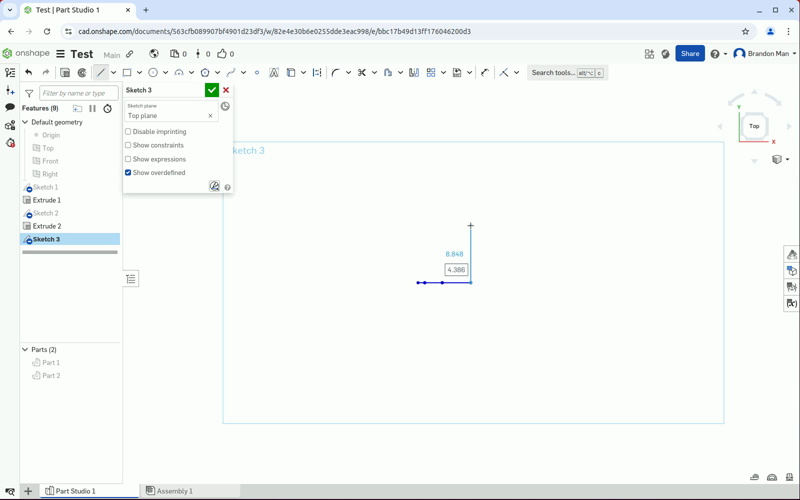
click(470, 225)
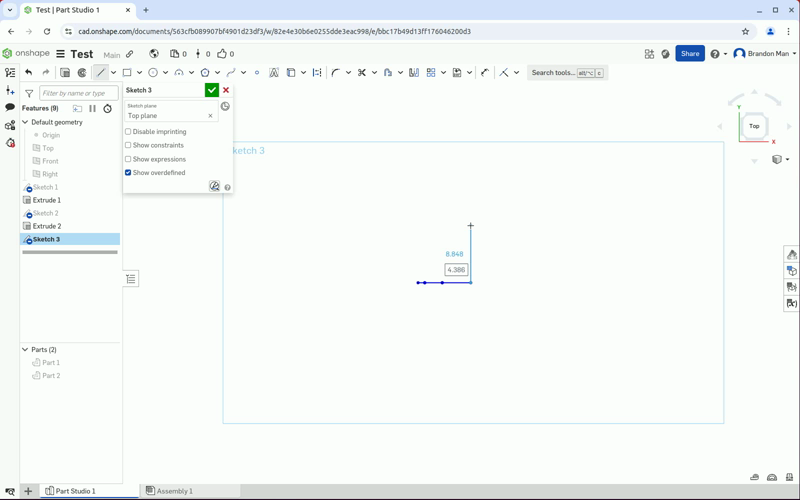
key_up(shift)
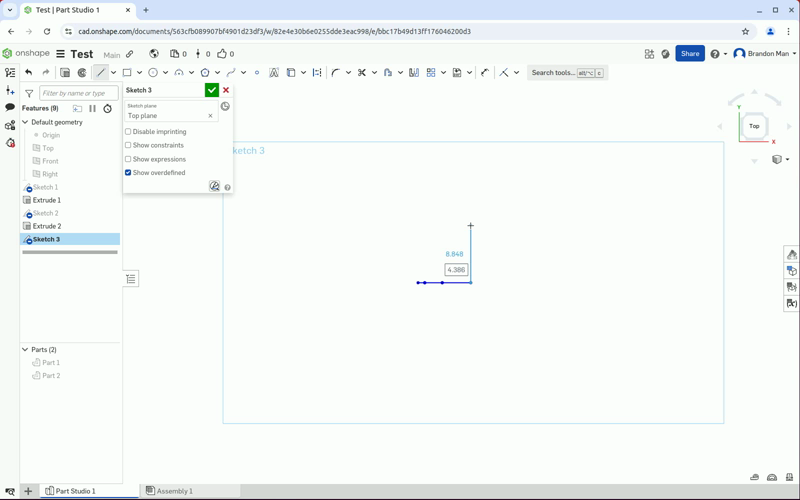
key_down(shift)
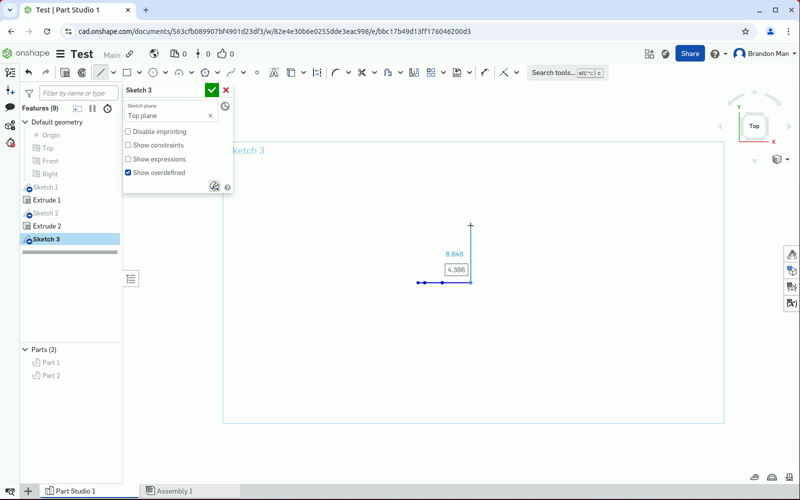
mouse_move(501, 225)
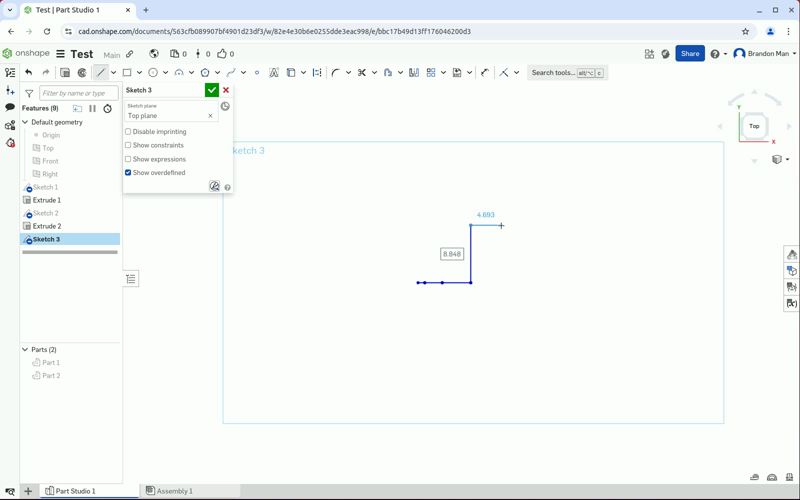
mouse_move(419, 225)
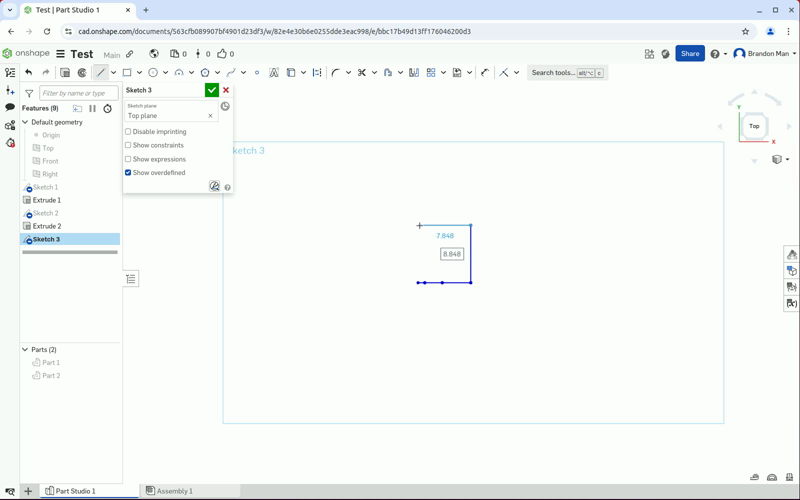
click(419, 225)
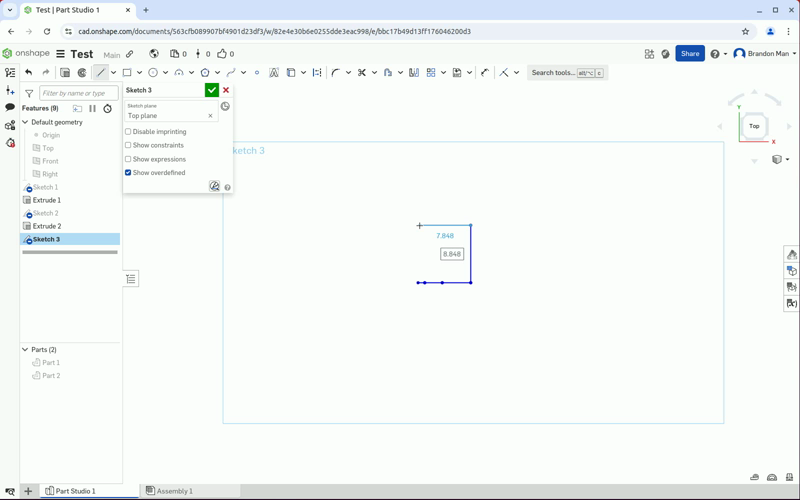
key_up(shift)
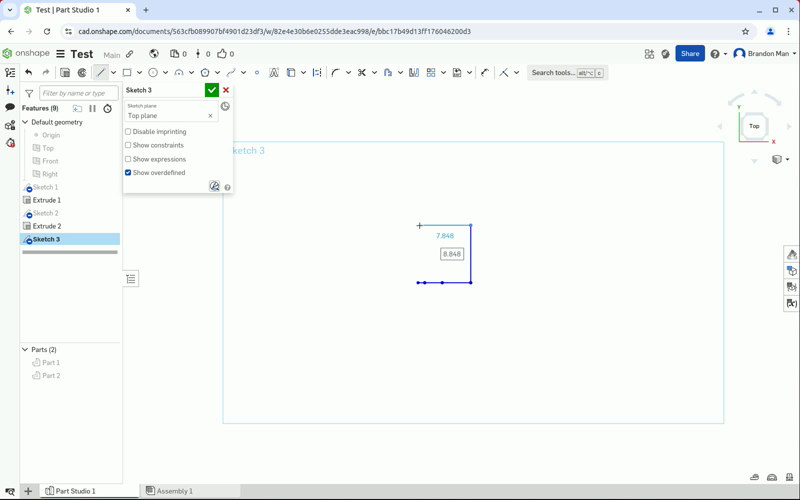
mouse_move(449, 225)
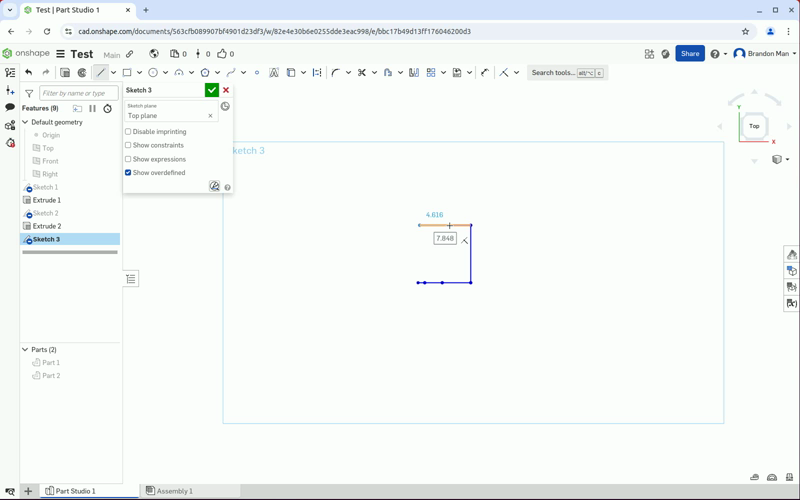
key_down(shift)
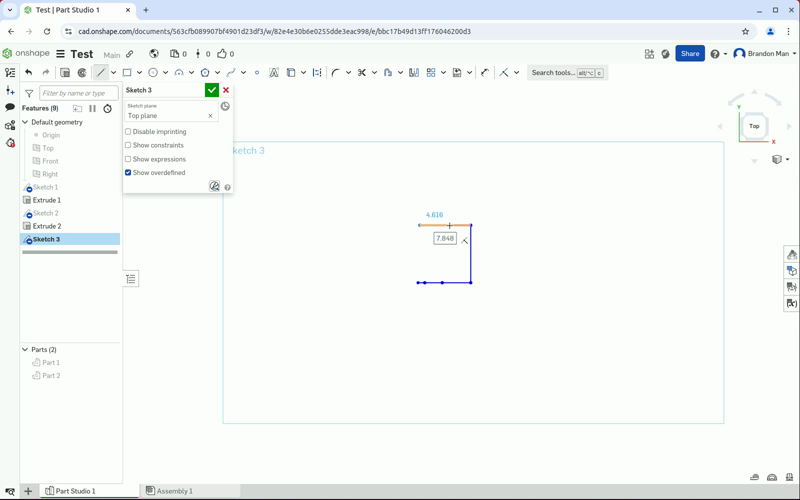
mouse_move(419, 282)
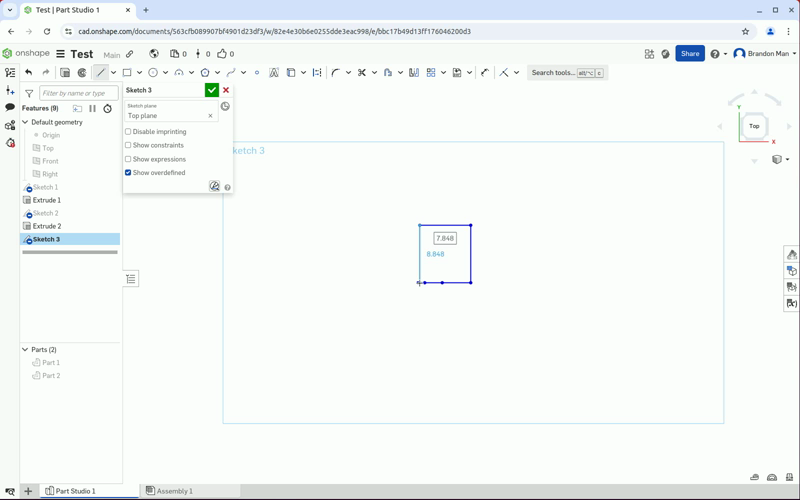
key_up(shift)
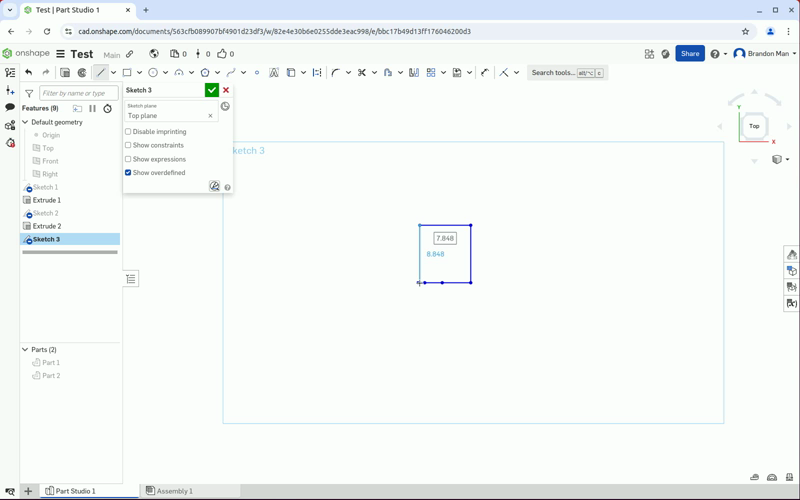
click(419, 282)
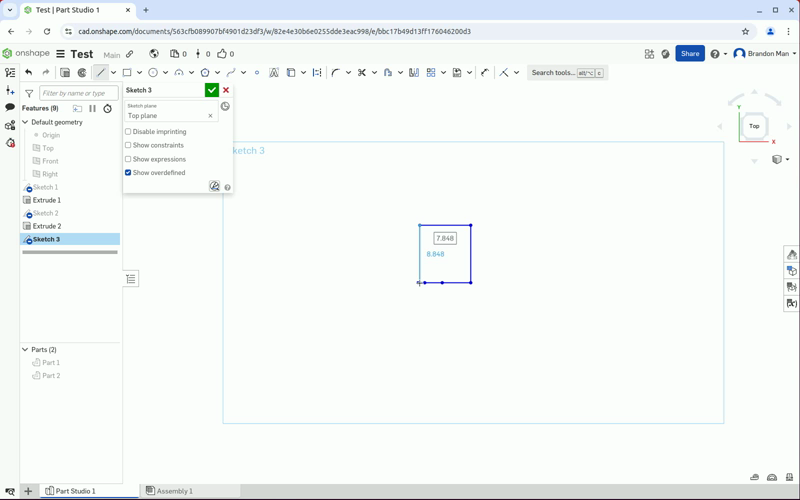
key(esc)
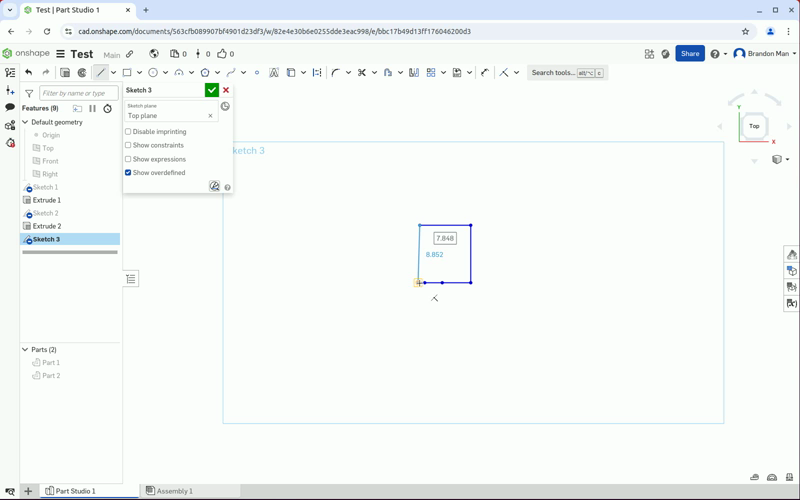
mouse_move(467, 266)
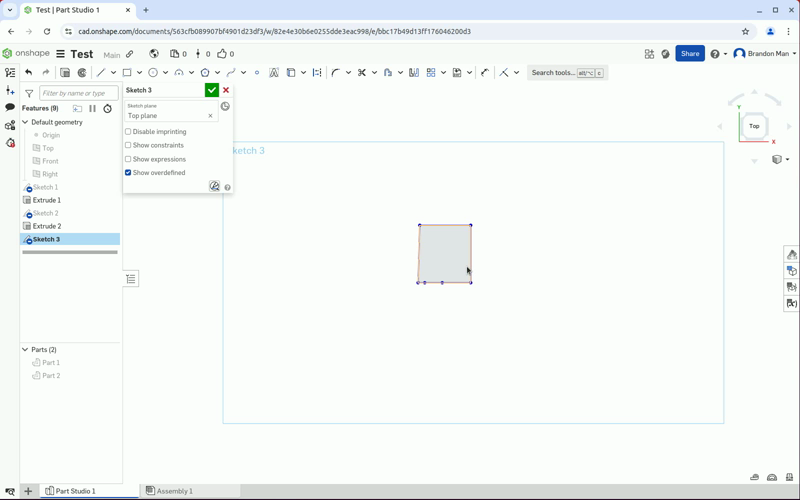
click(467, 266)
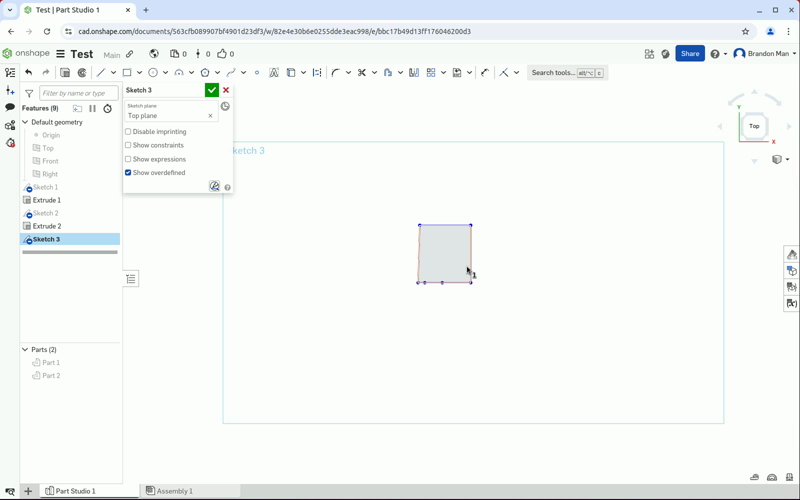
mouse_move(73, 352)
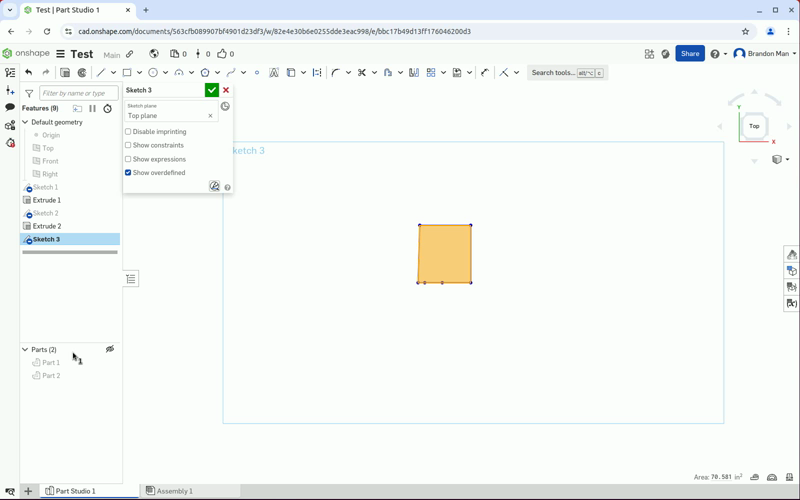
key(shift+y)
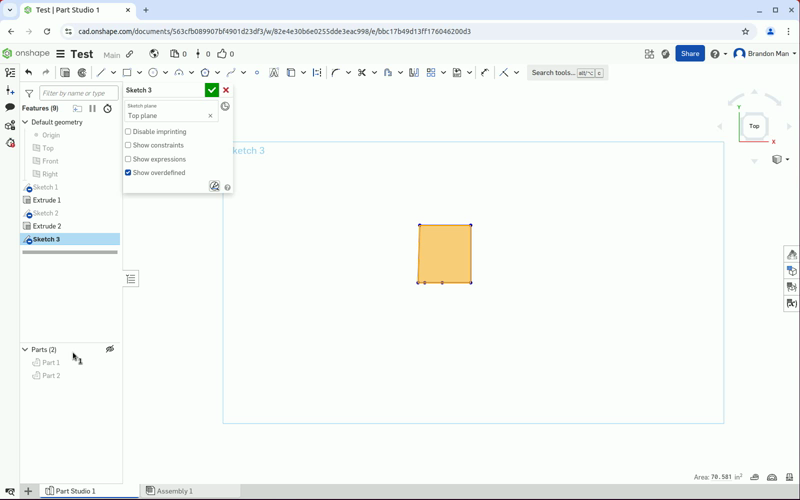
key(shift+e)
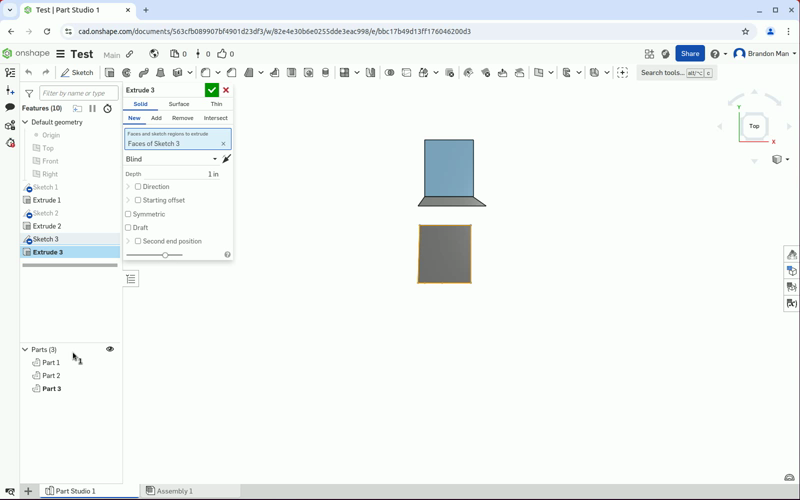
mouse_move(143, 106)
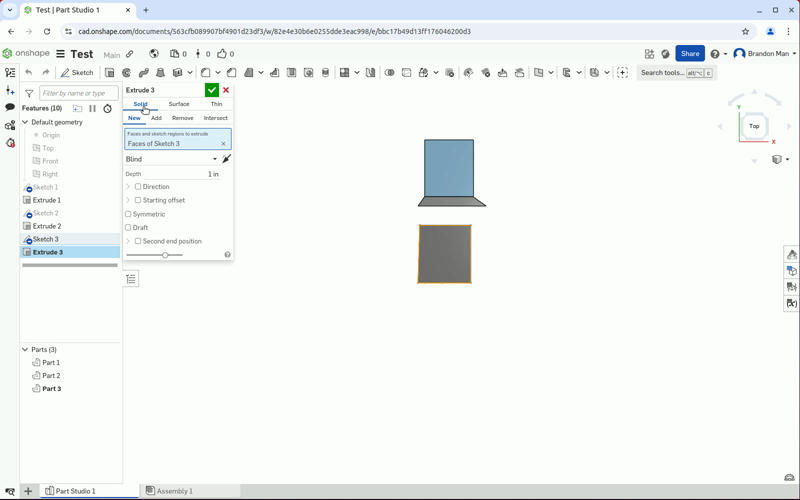
click(143, 106)
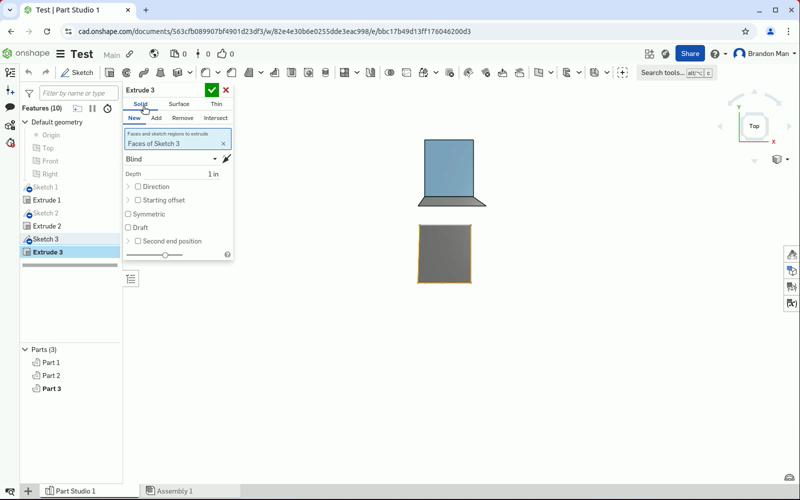
mouse_move(137, 120)
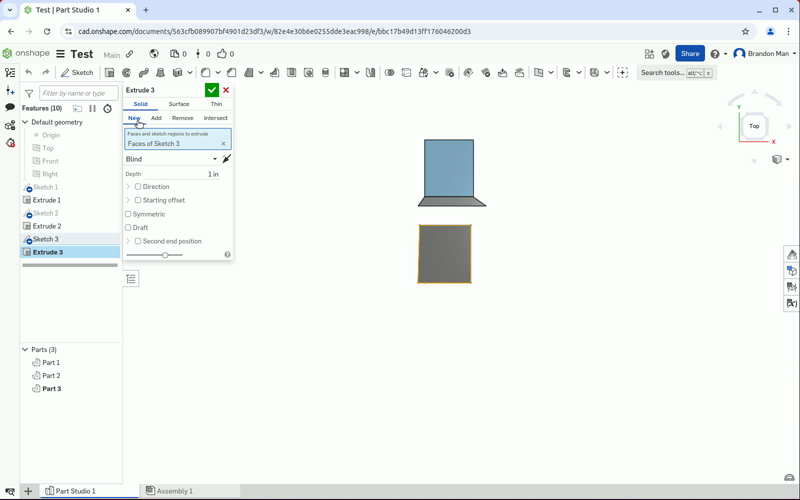
click(137, 120)
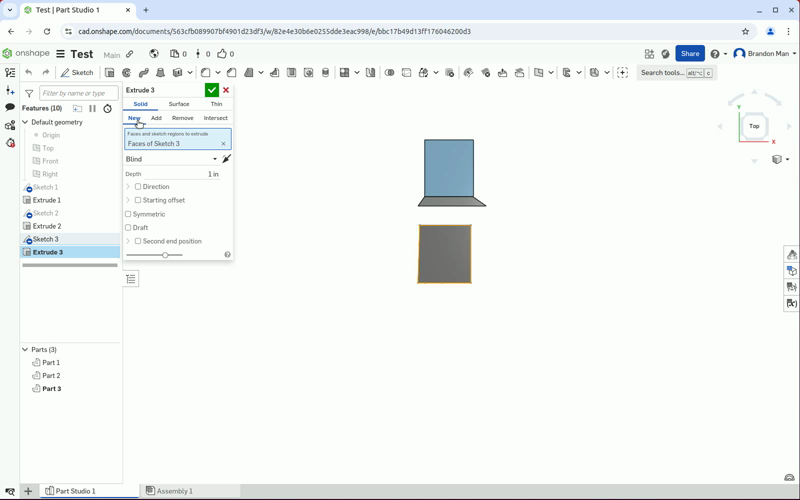
key(tab, 4)
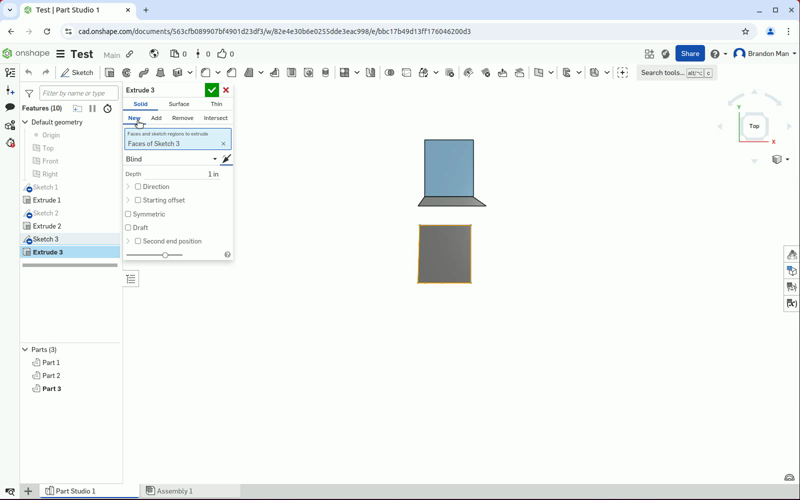
text(9.628)
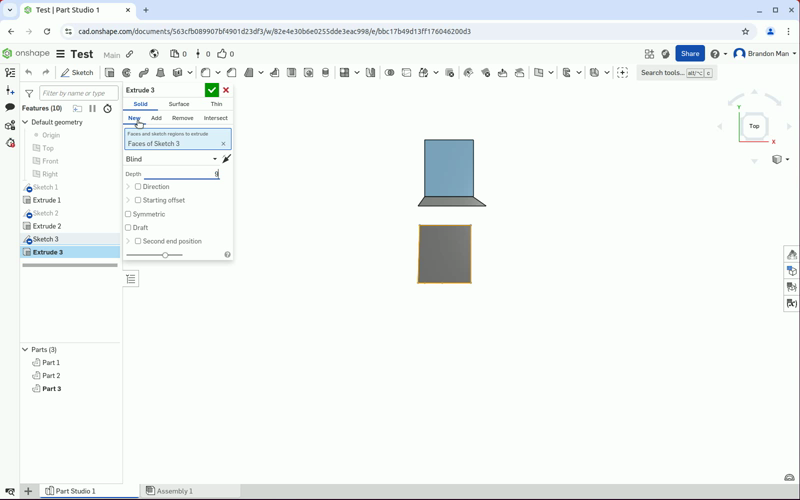
key(enter)
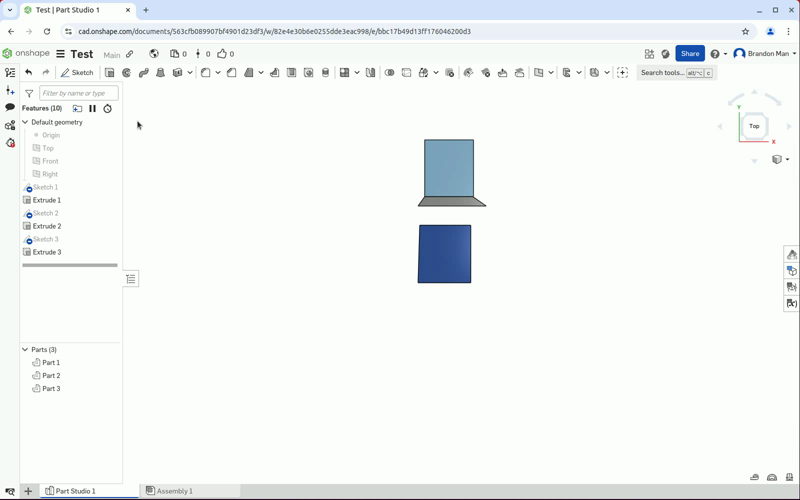
key(shift+h)
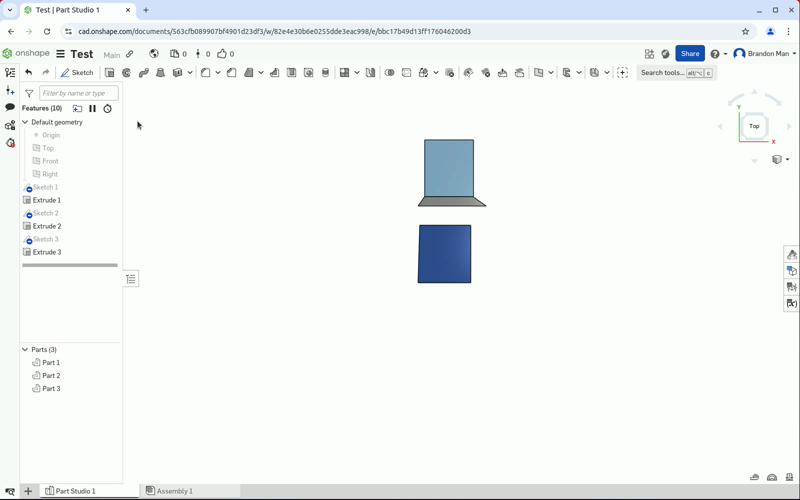
key(shift+h)
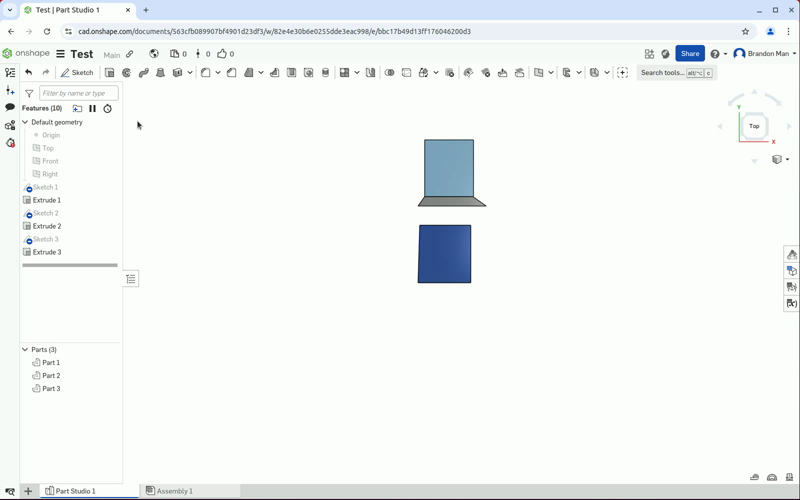
mouse_move(73, 189)
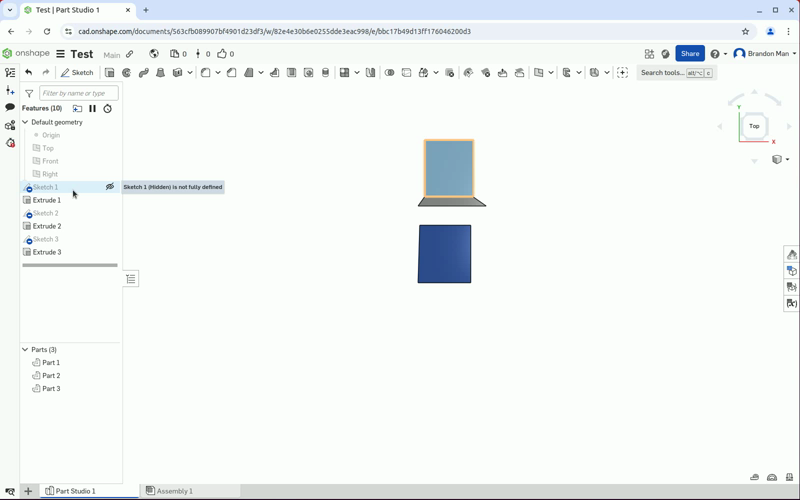
click(73, 189)
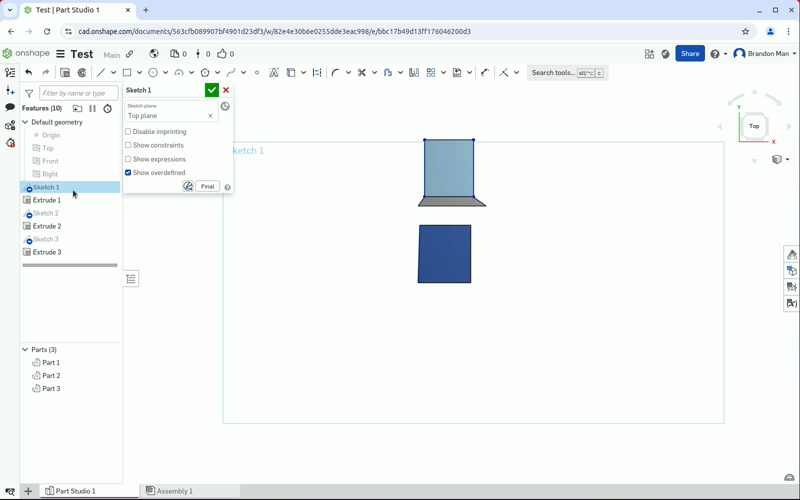
mouse_move(229, 92)
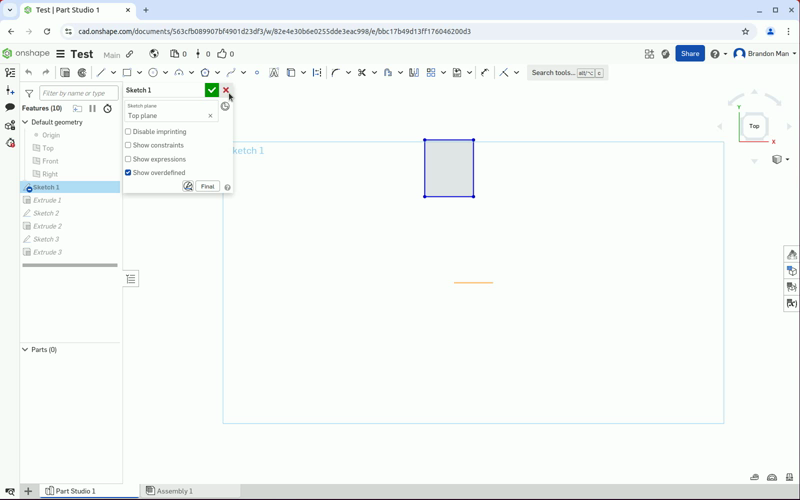
click(229, 92)
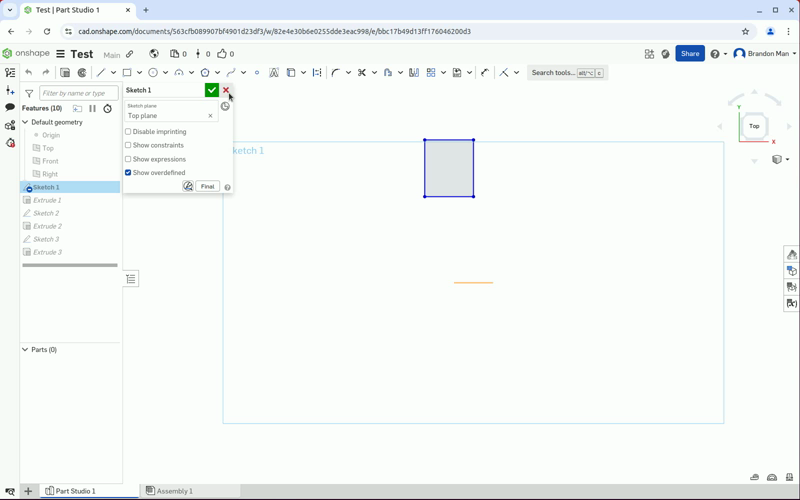
key(shift+s)
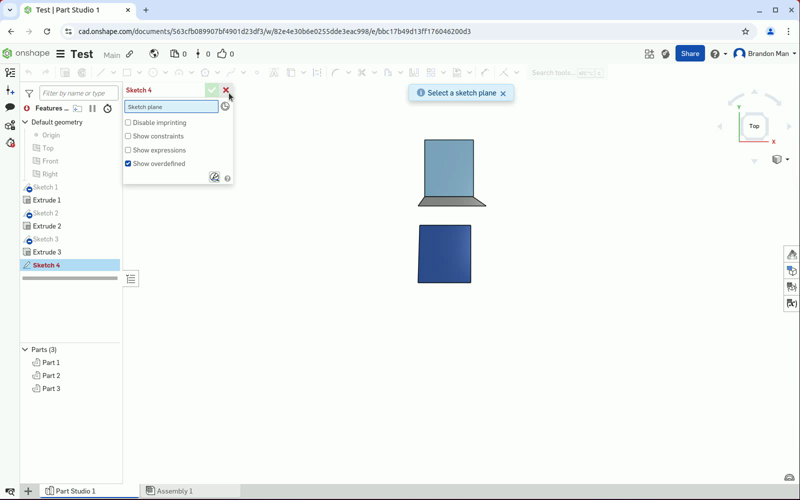
mouse_move(73, 150)
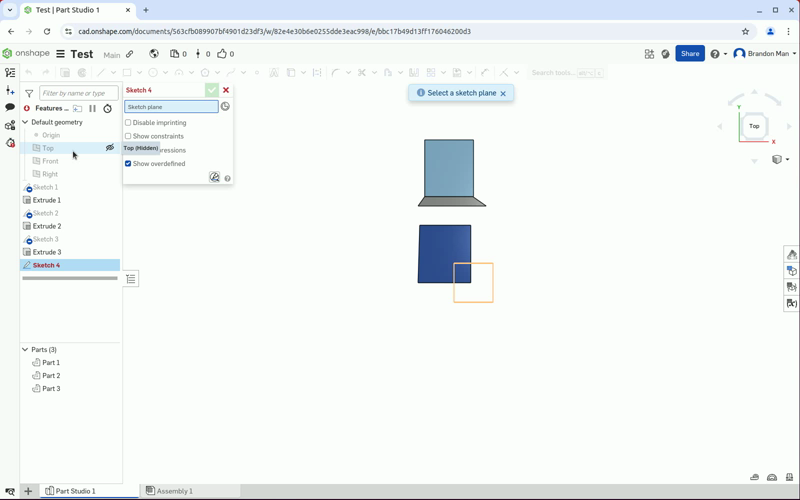
click(73, 150)
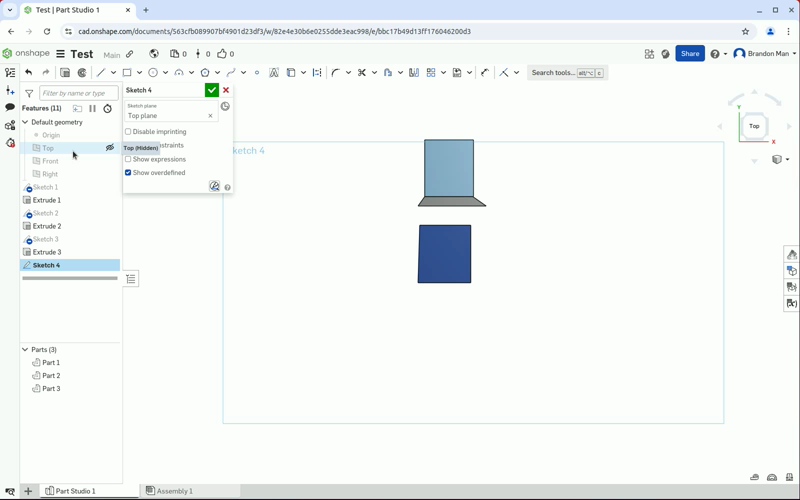
mouse_move(73, 352)
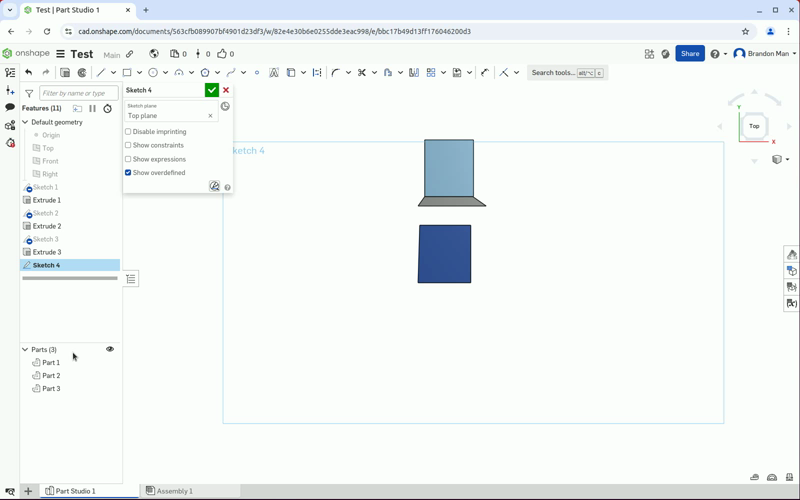
key(y)
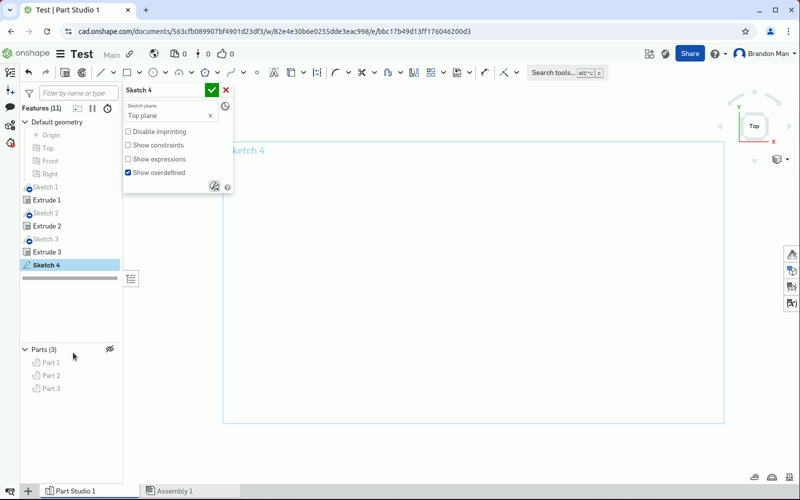
key(l)
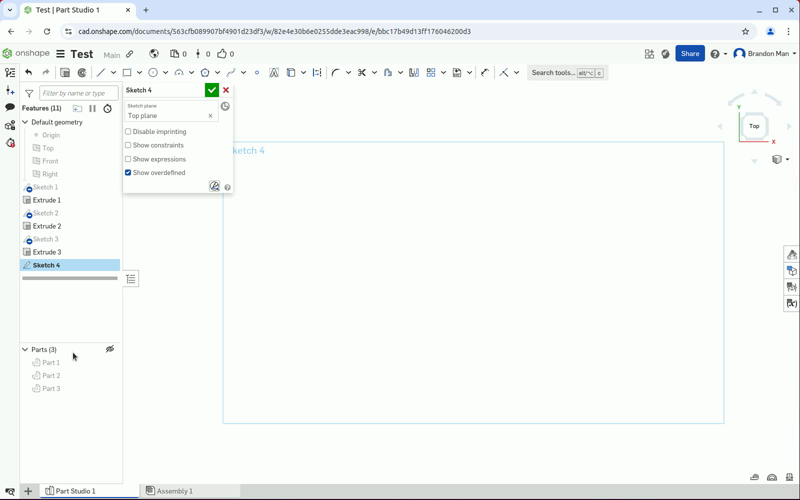
key_down(shift)
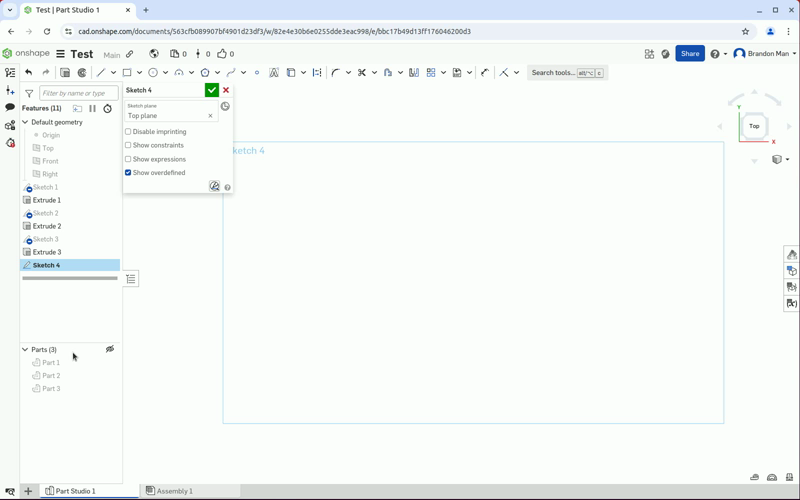
mouse_move(419, 312)
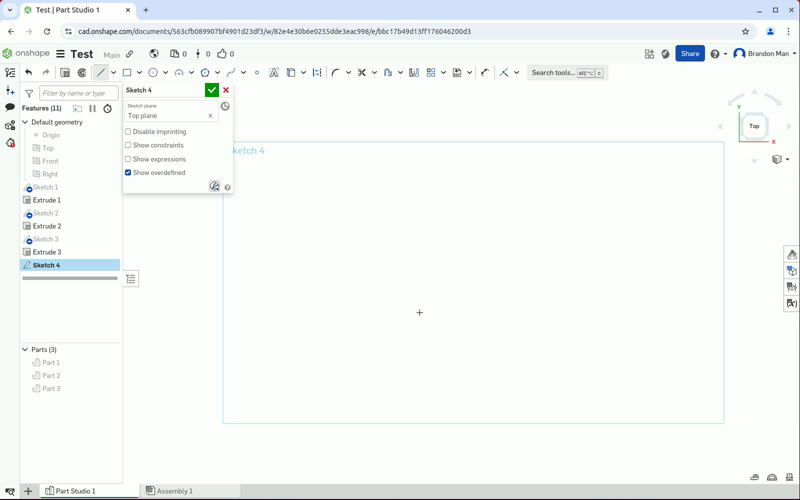
click(419, 312)
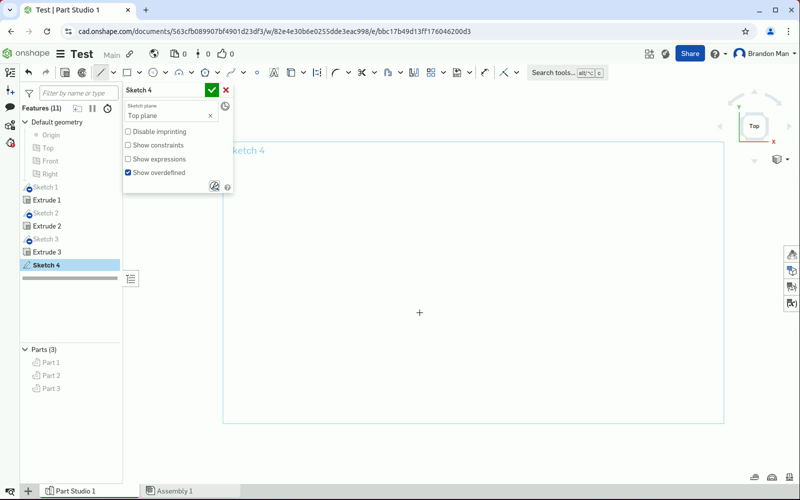
key_up(shift)
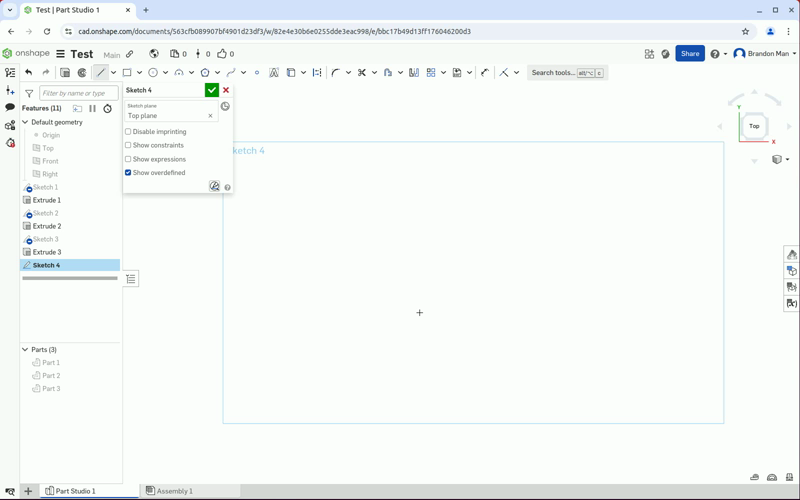
key_down(shift)
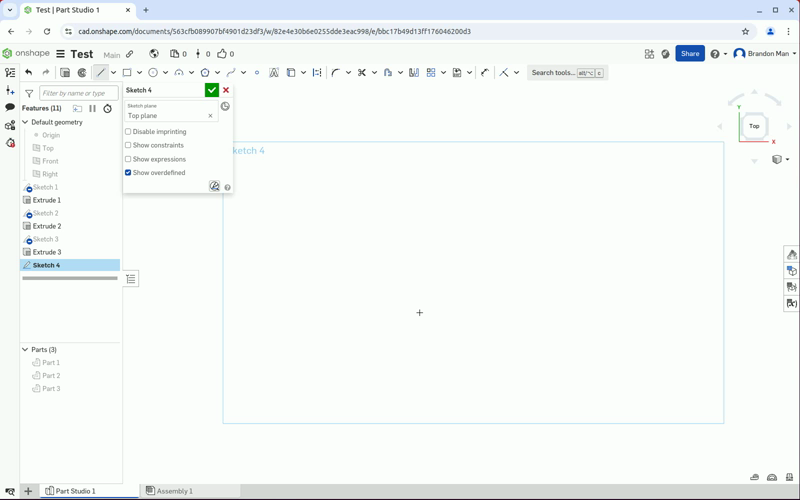
mouse_move(432, 375)
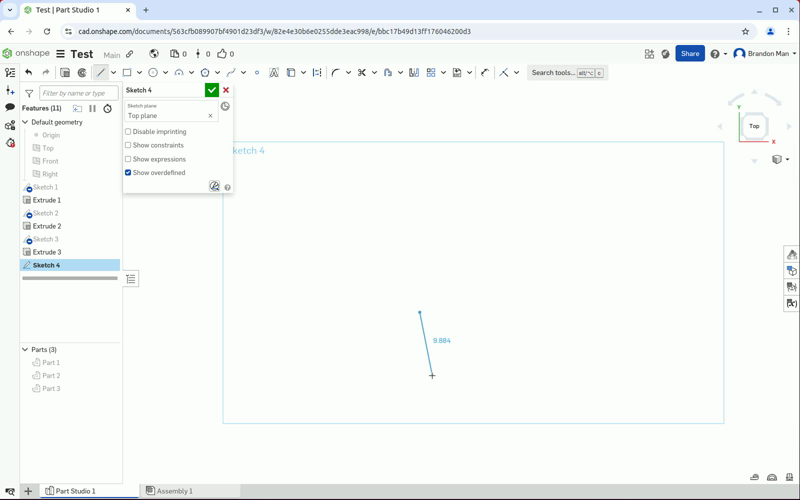
click(432, 375)
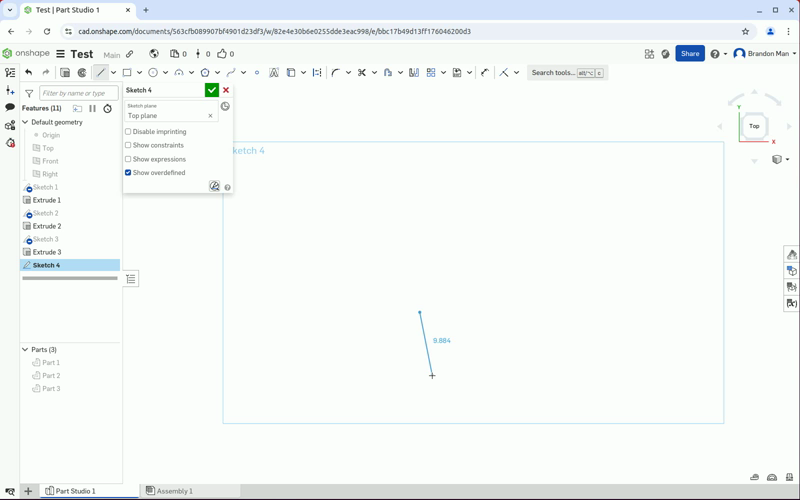
key_up(shift)
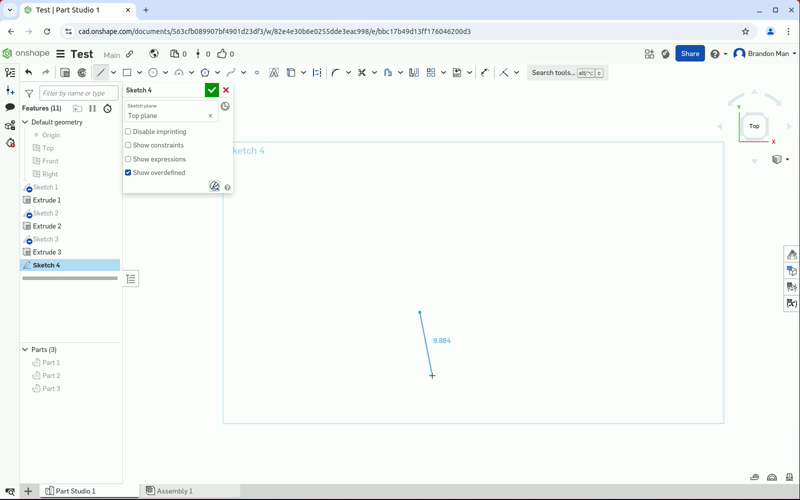
key_down(shift)
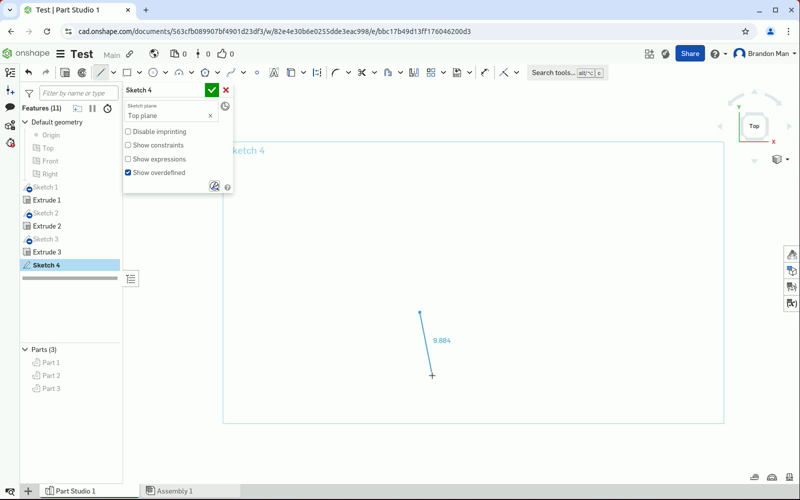
mouse_move(462, 375)
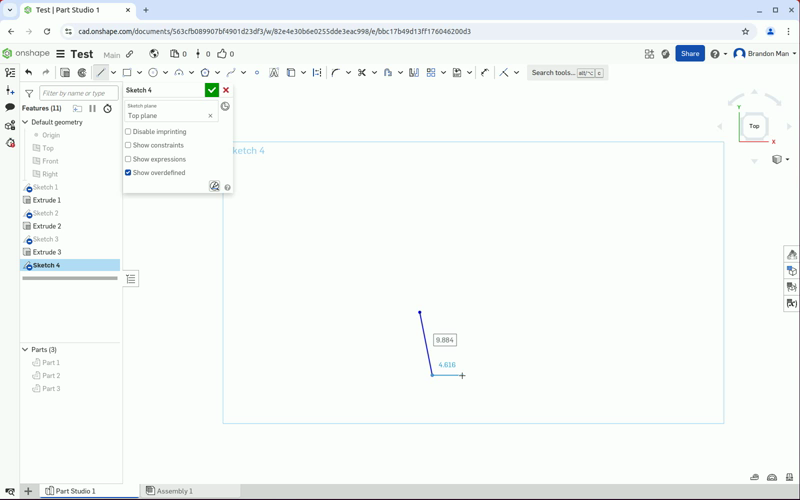
mouse_move(442, 395)
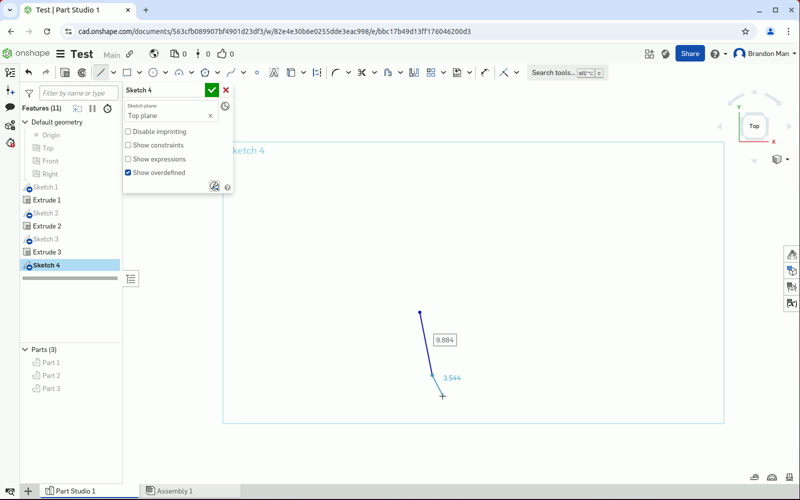
click(442, 395)
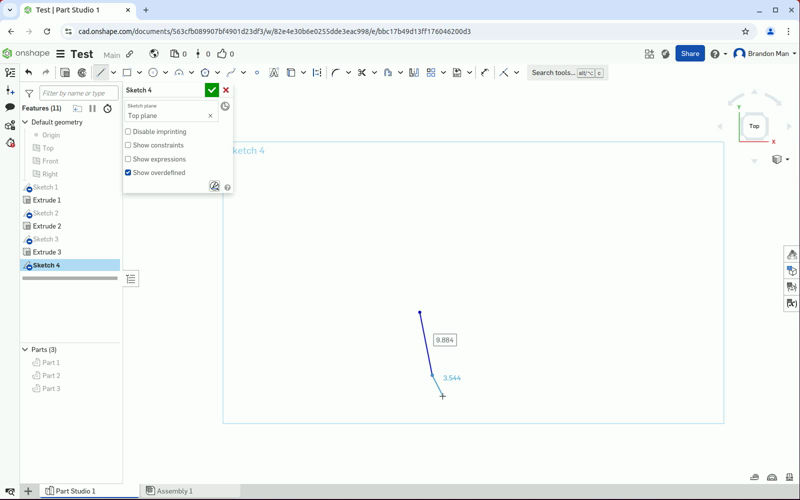
key_up(shift)
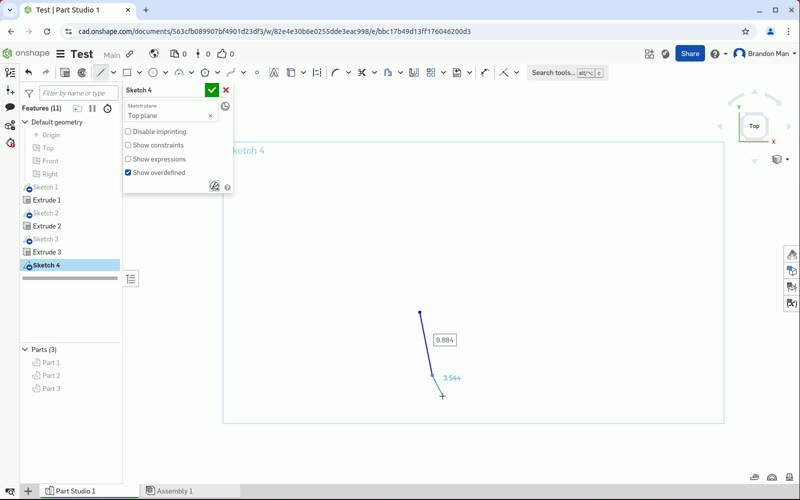
key_down(shift)
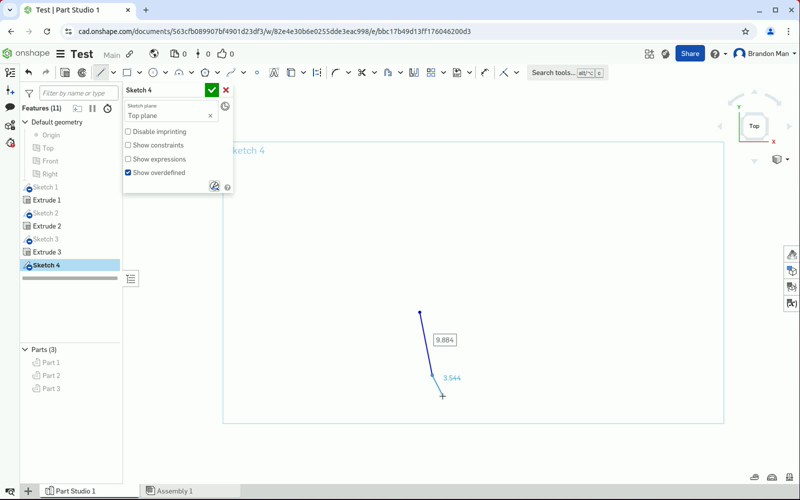
mouse_move(472, 395)
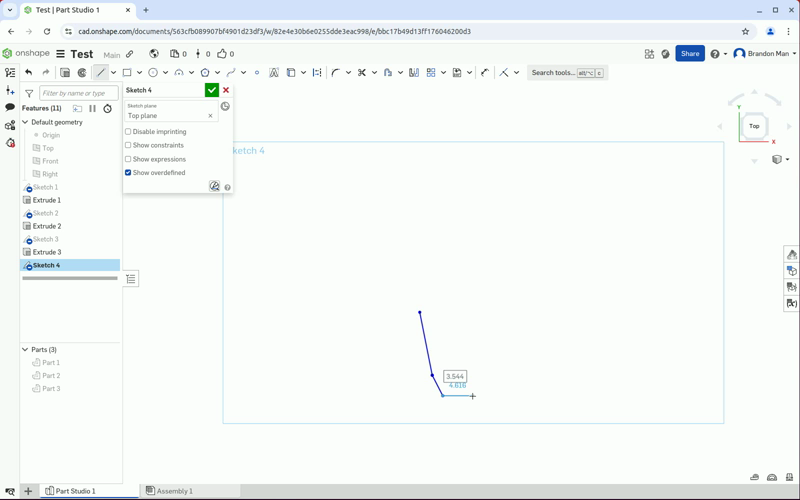
mouse_move(458, 375)
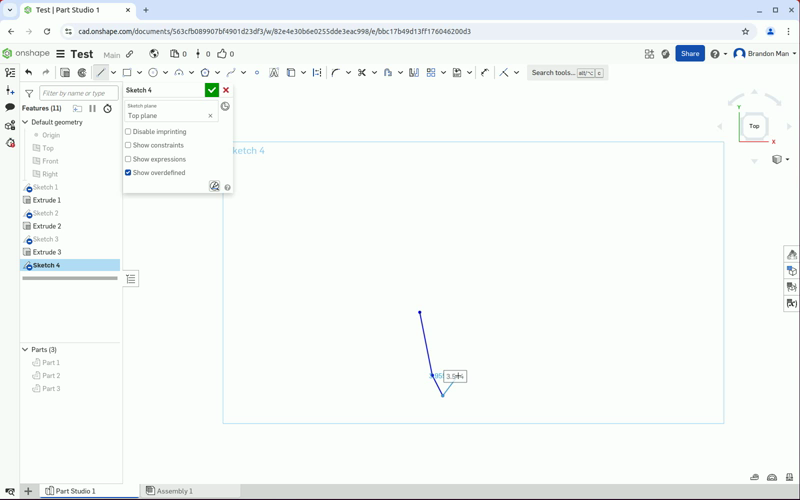
click(458, 375)
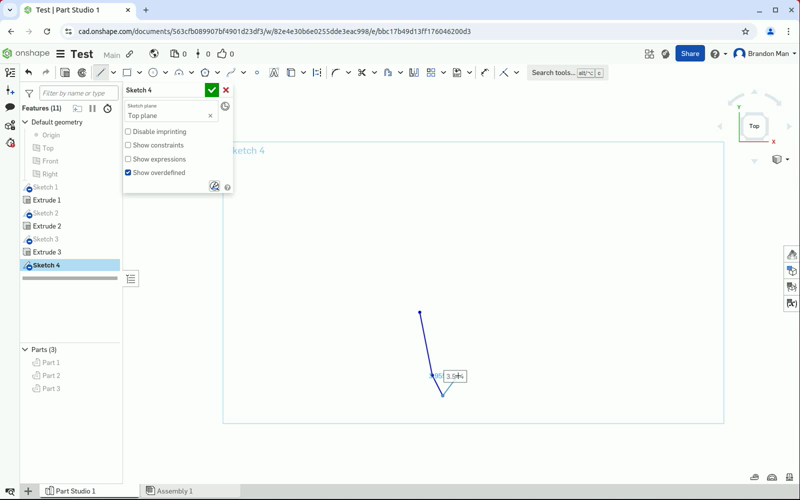
key_up(shift)
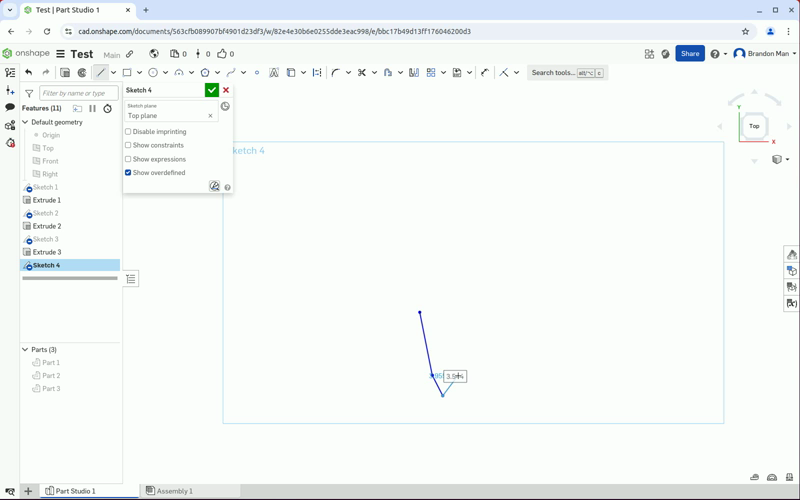
key_down(shift)
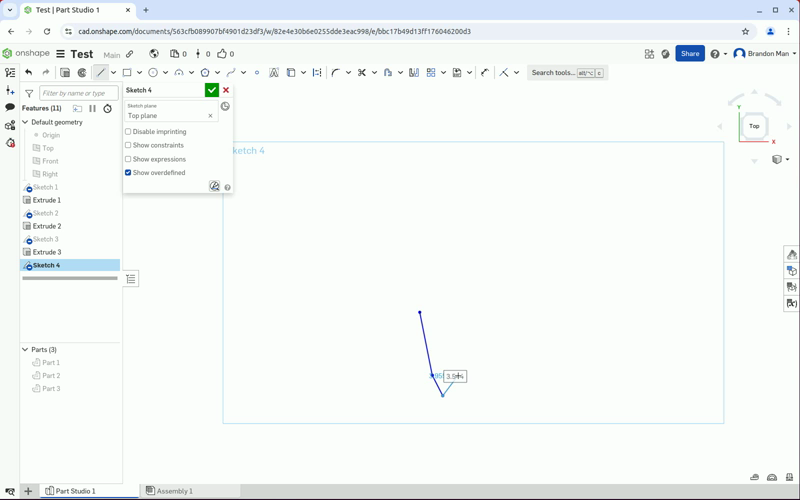
mouse_move(470, 312)
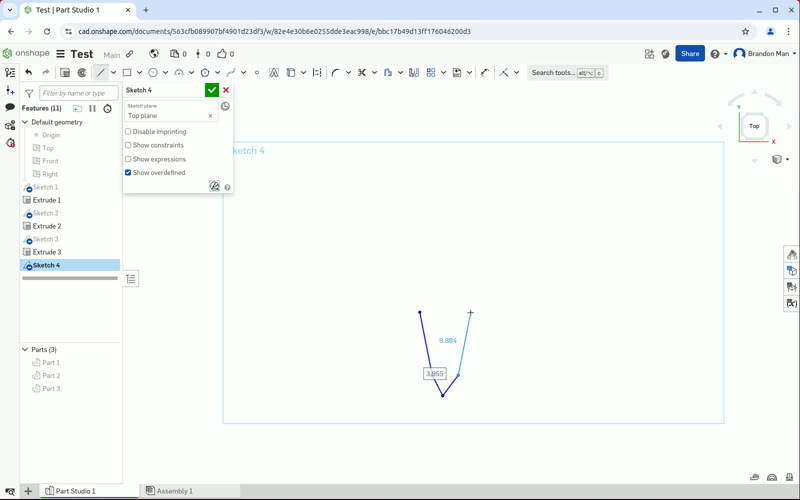
click(470, 312)
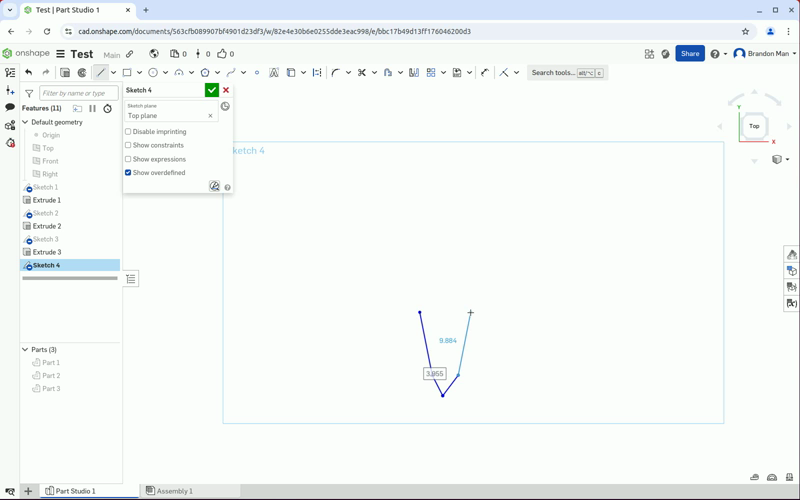
key_up(shift)
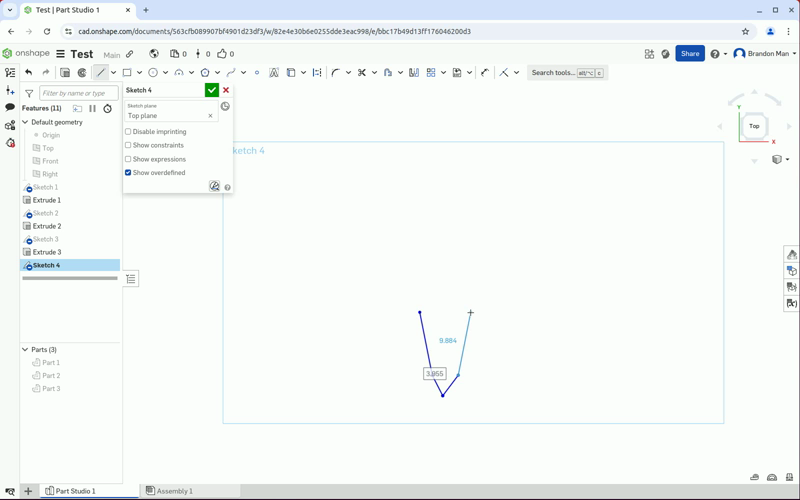
key_down(shift)
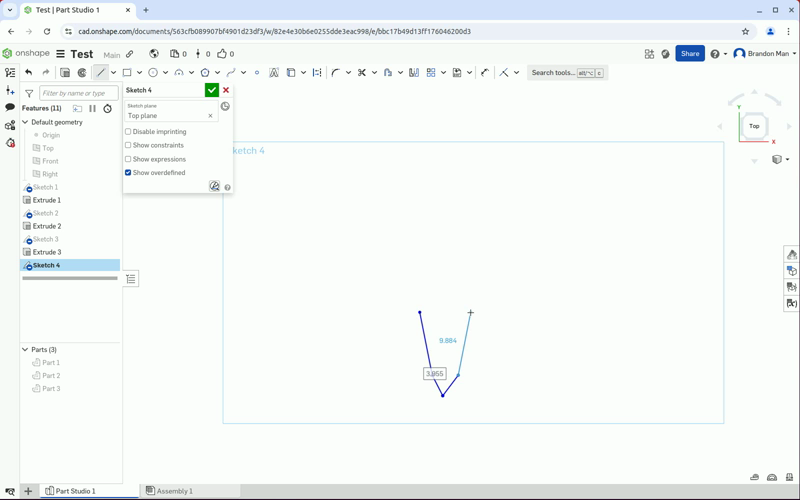
mouse_move(500, 312)
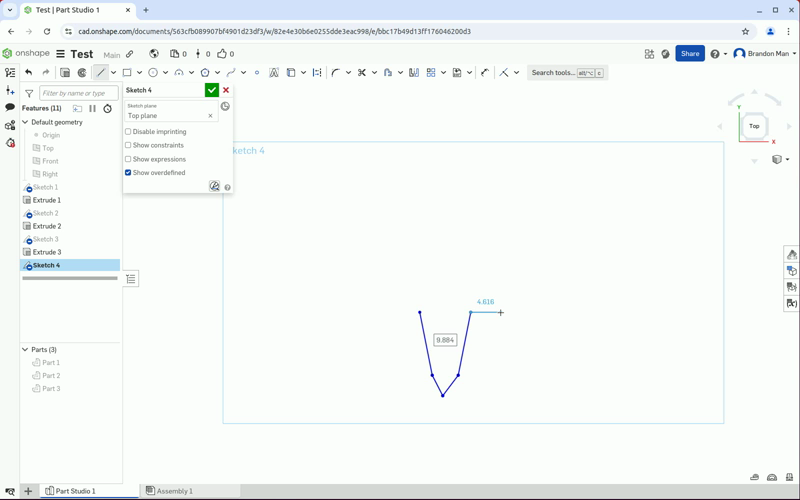
mouse_move(470, 282)
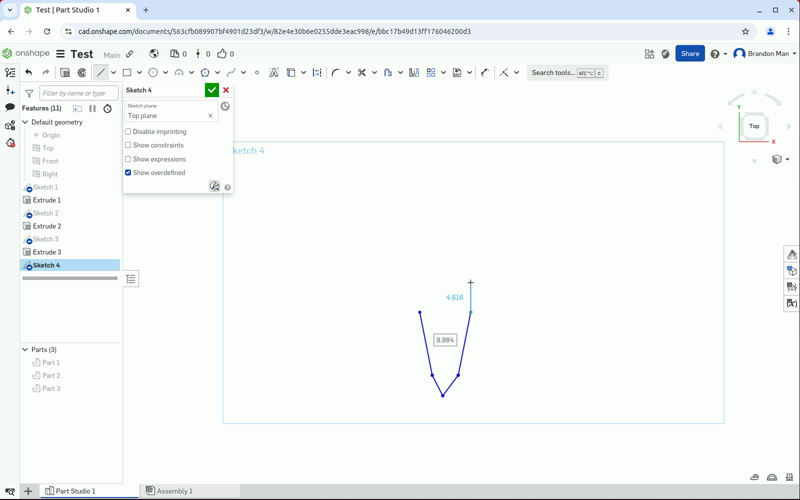
click(470, 282)
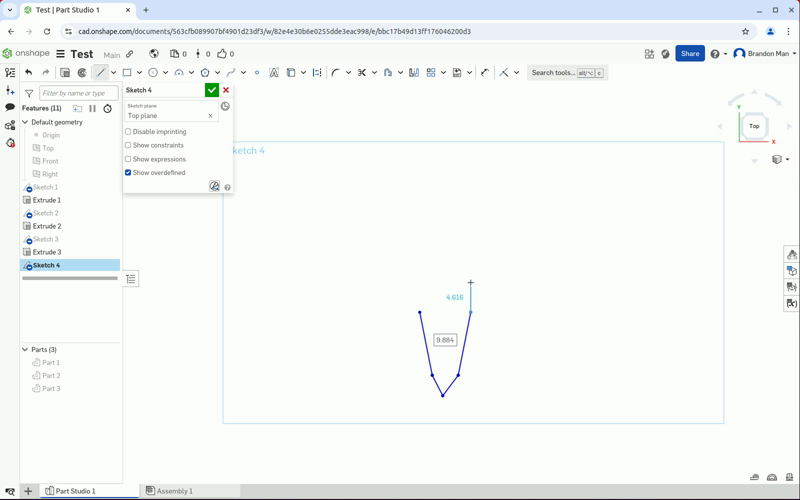
key_up(shift)
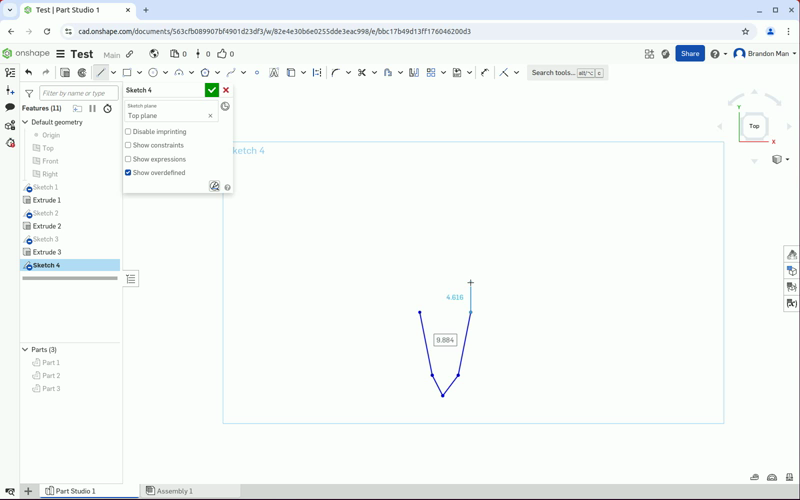
key_down(shift)
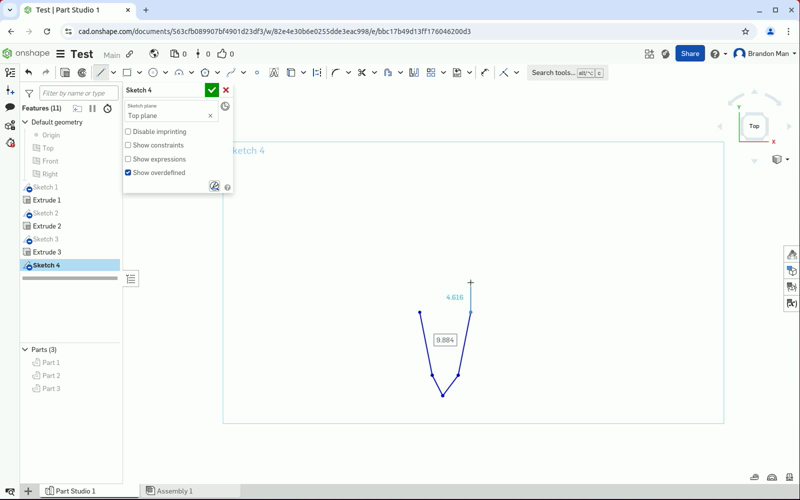
mouse_move(500, 282)
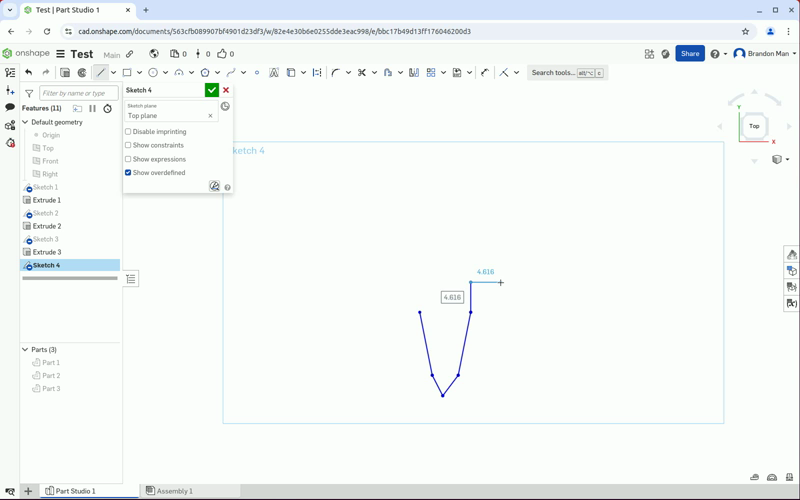
mouse_move(442, 282)
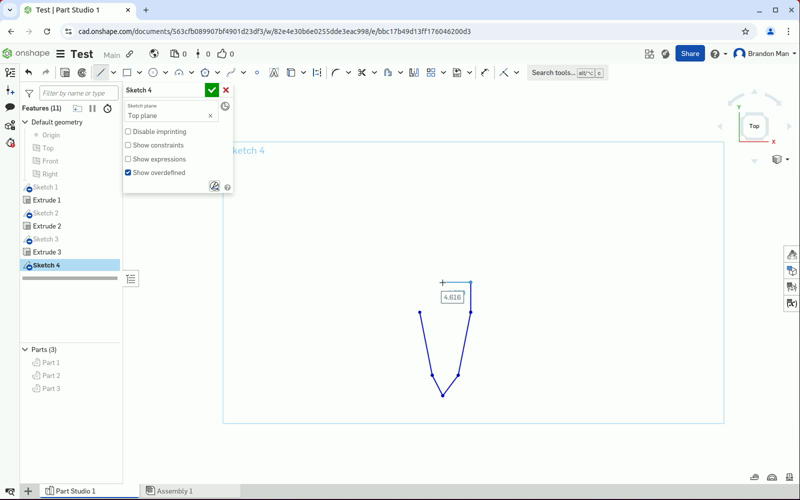
click(442, 282)
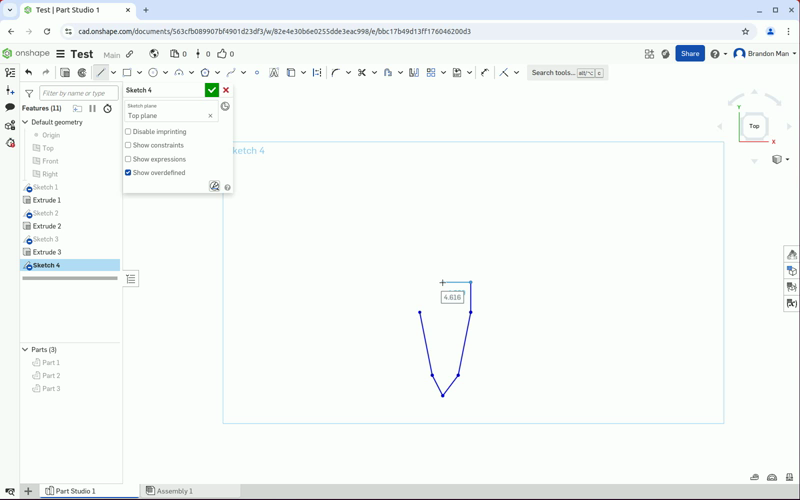
key_up(shift)
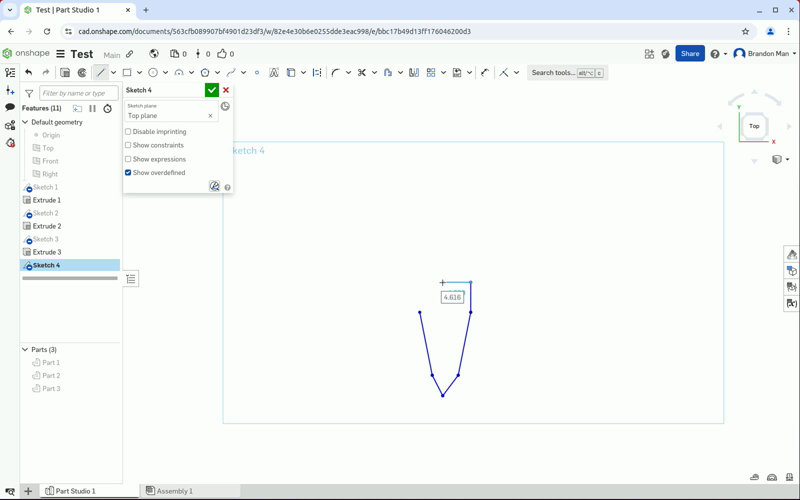
key_down(shift)
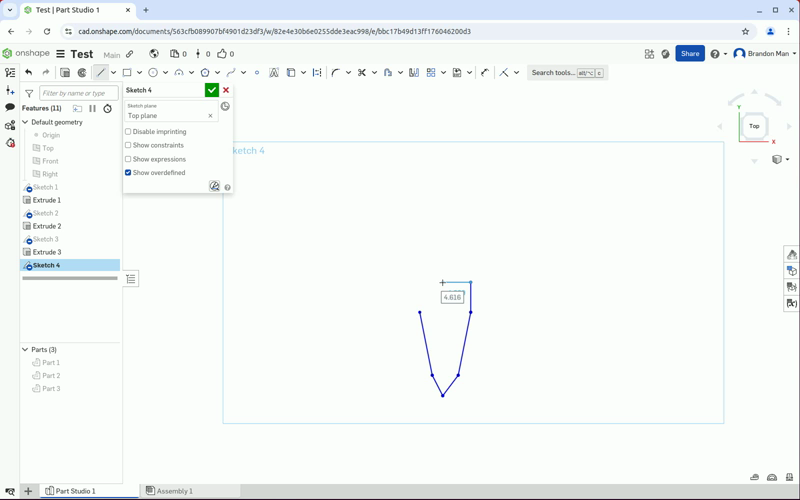
mouse_move(472, 282)
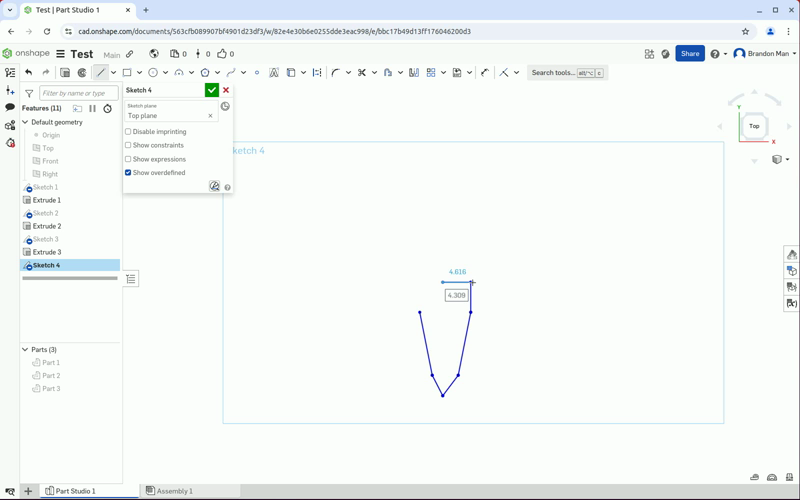
mouse_move(424, 282)
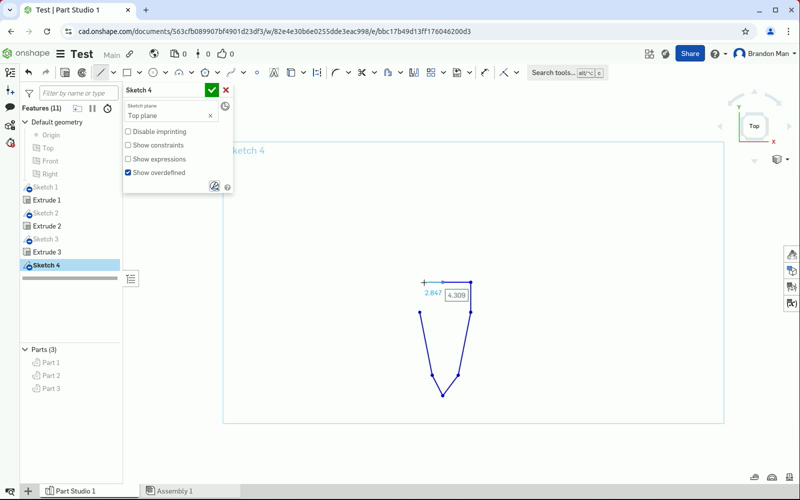
click(424, 282)
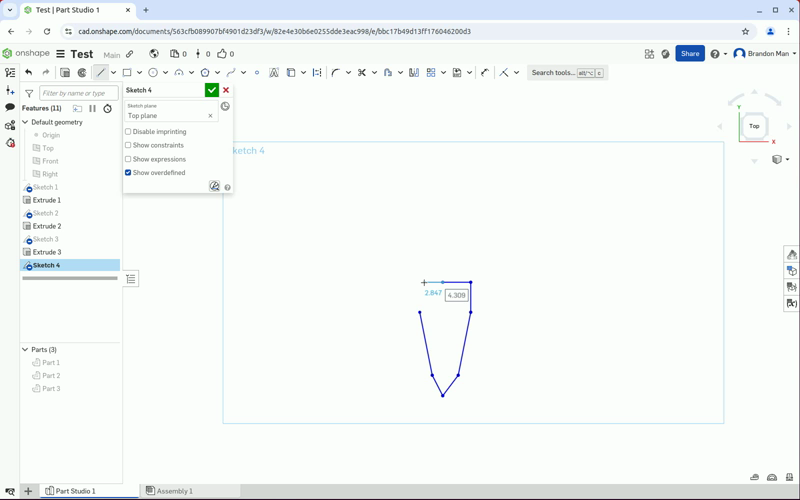
key_up(shift)
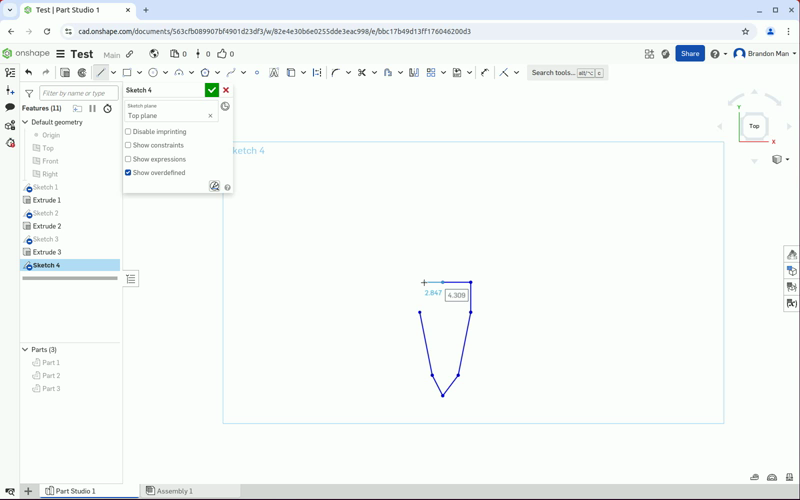
key_down(shift)
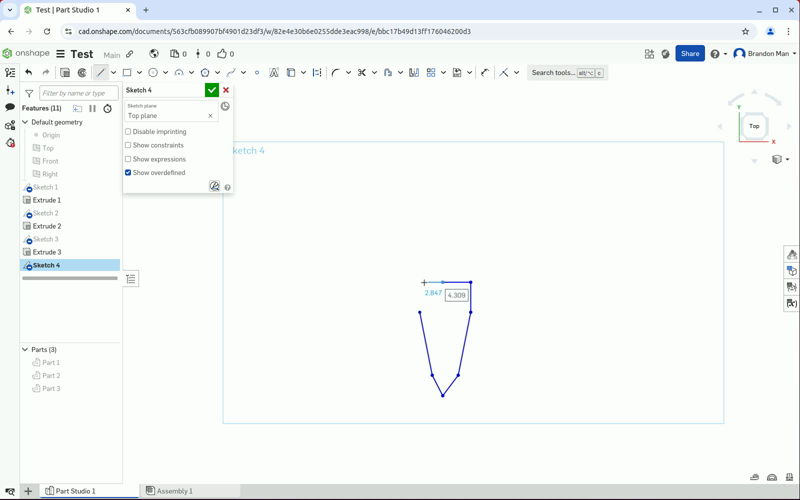
mouse_move(454, 282)
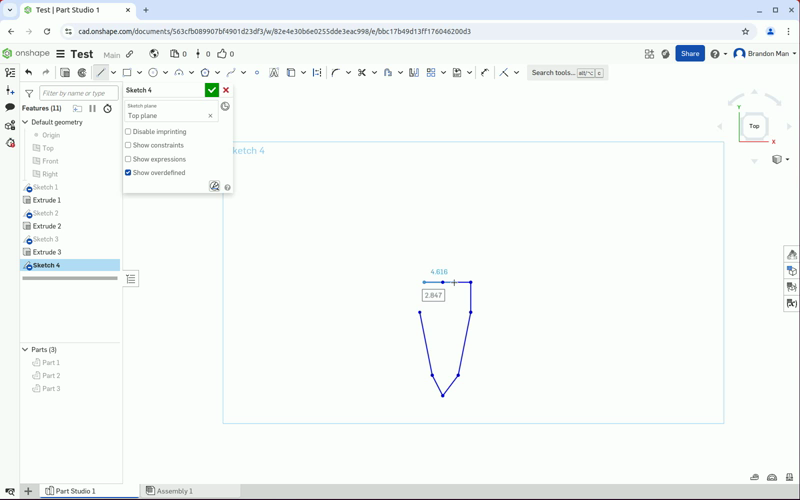
mouse_move(419, 282)
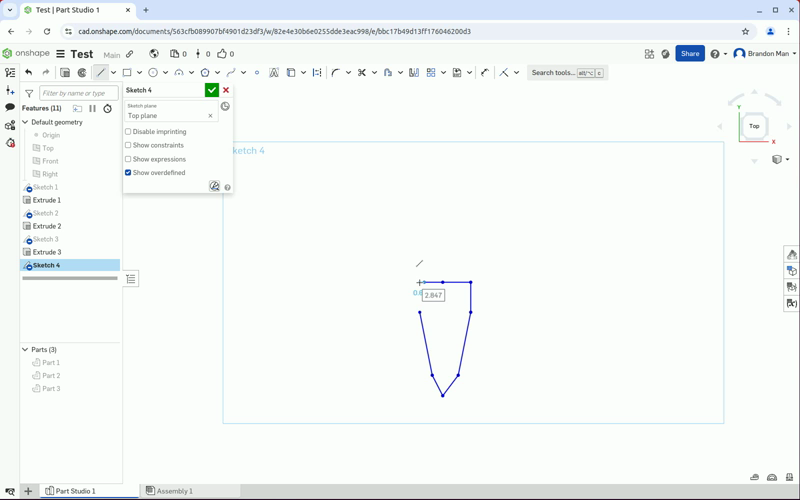
scroll(6)
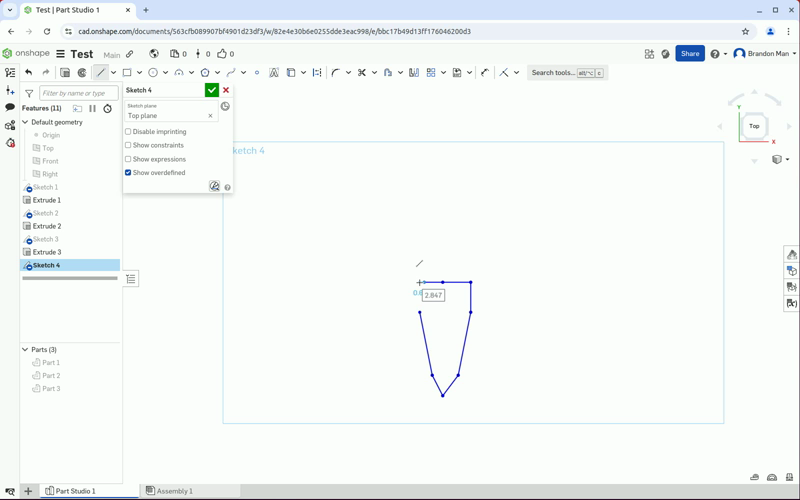
scroll(6)
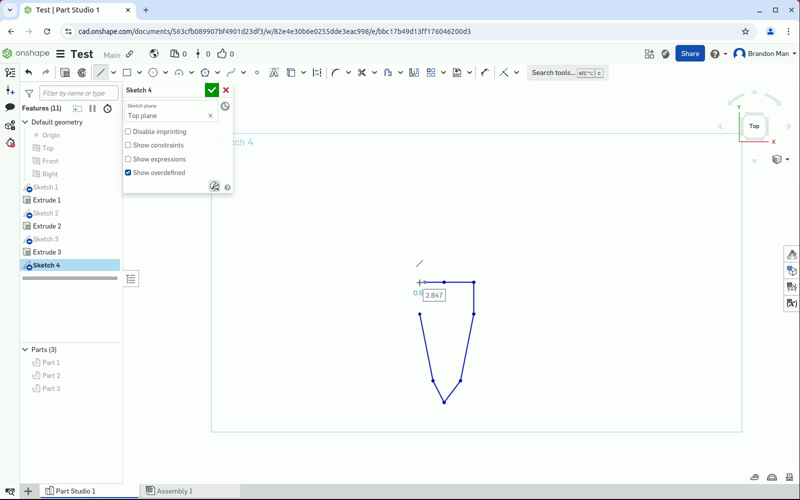
scroll(6)
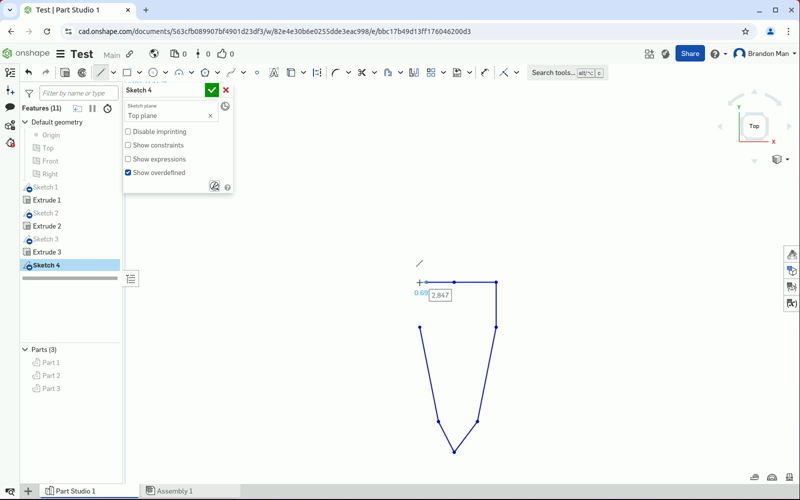
scroll(6)
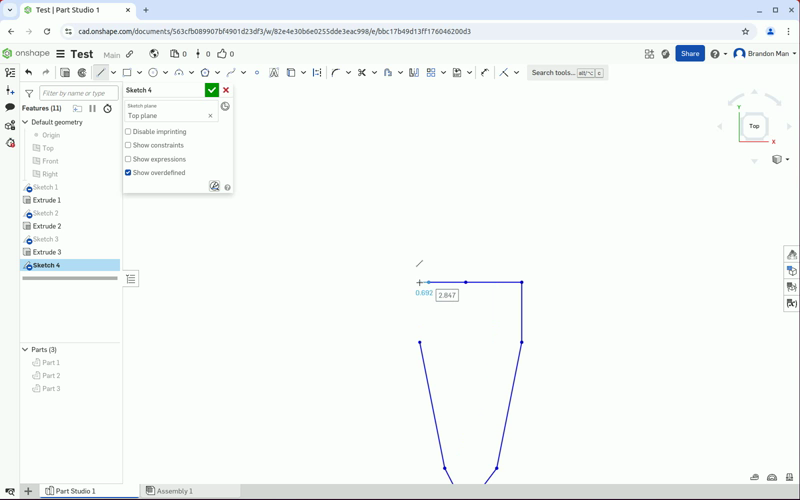
scroll(6)
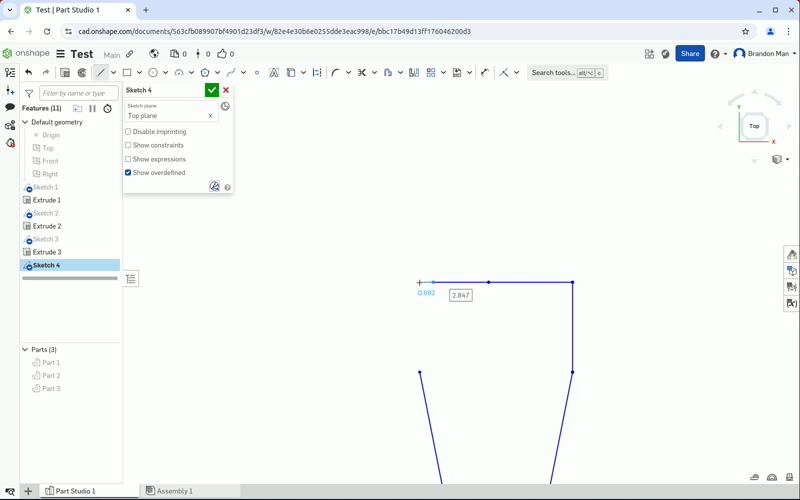
scroll(6)
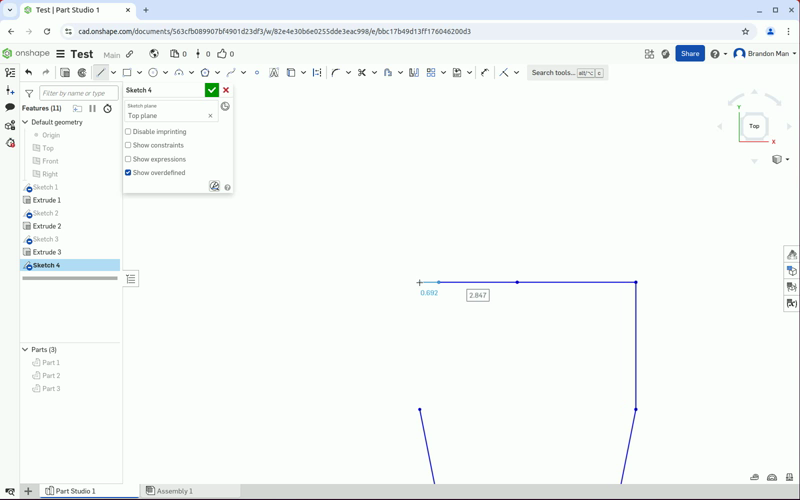
scroll(6)
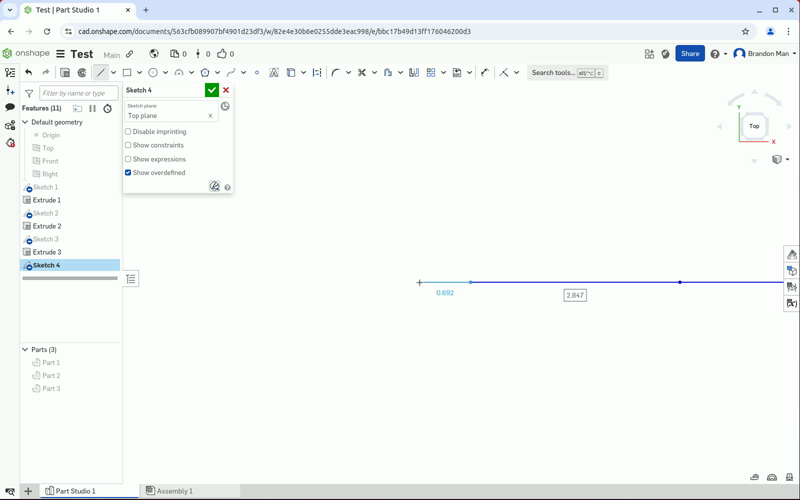
click(419, 282)
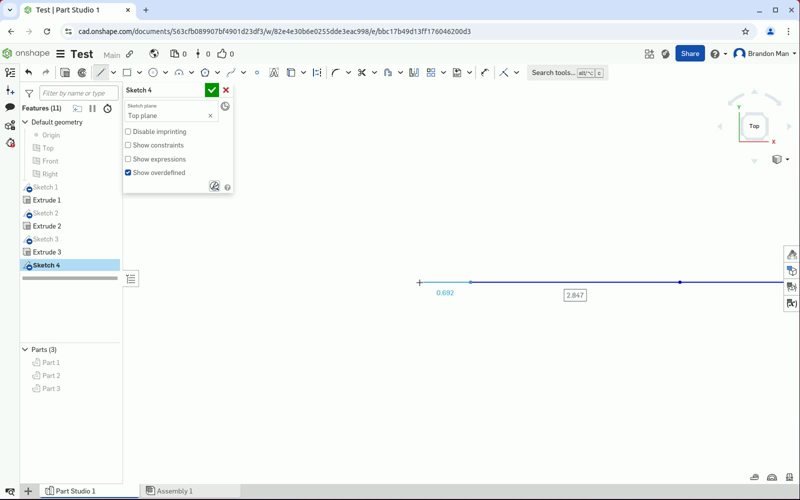
scroll(-6)
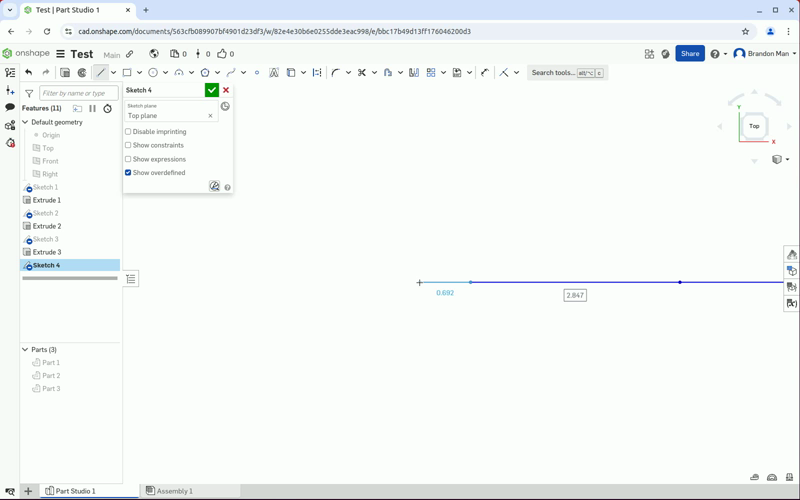
scroll(-6)
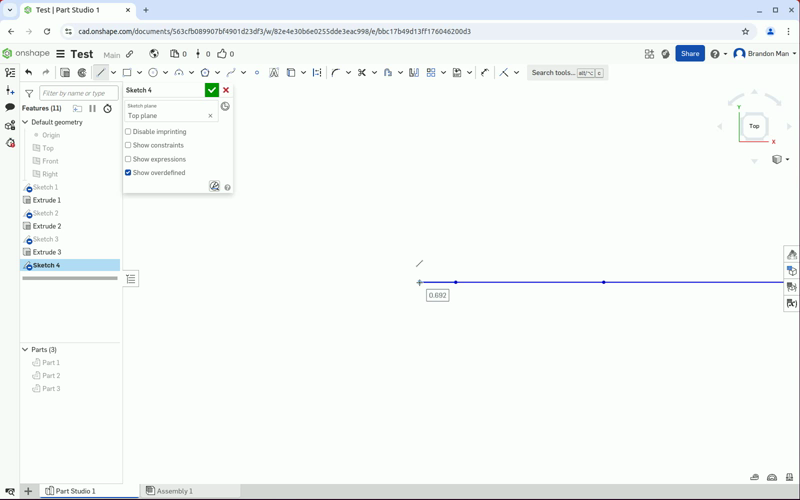
scroll(-6)
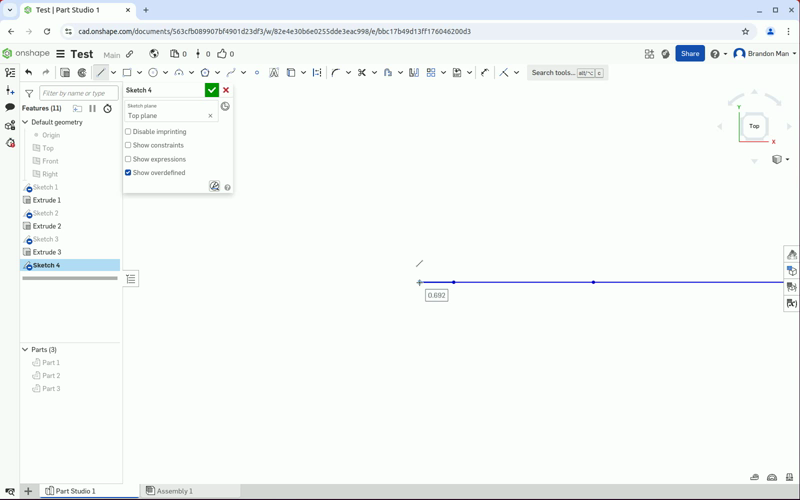
scroll(-6)
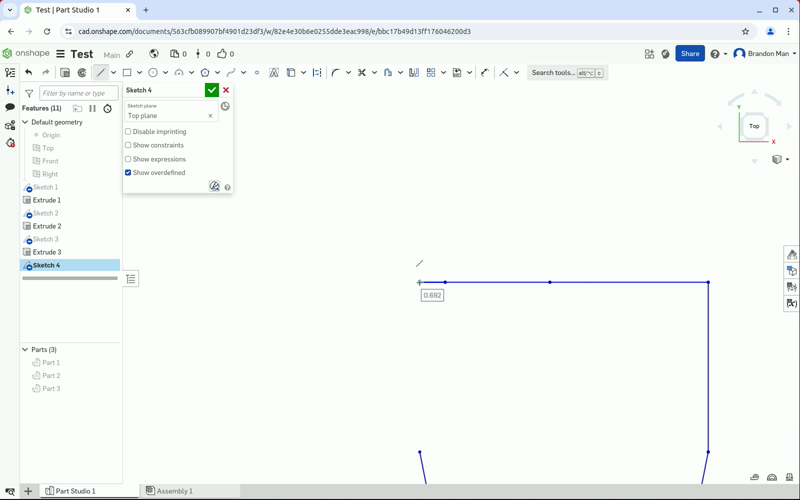
scroll(-6)
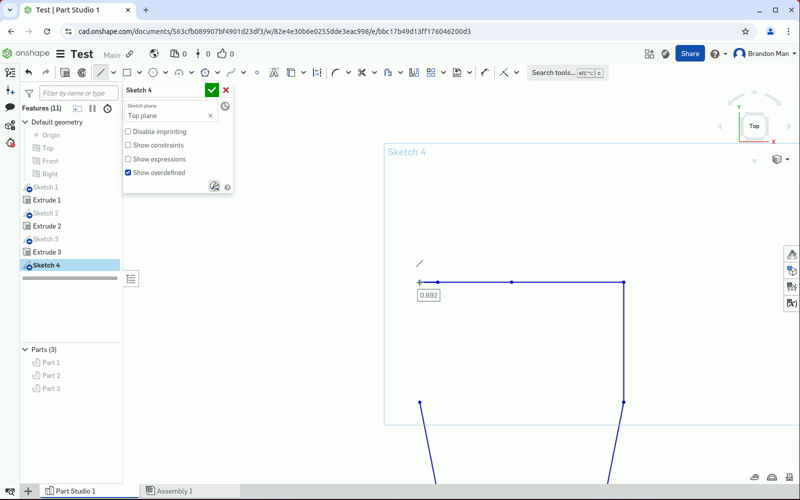
scroll(-6)
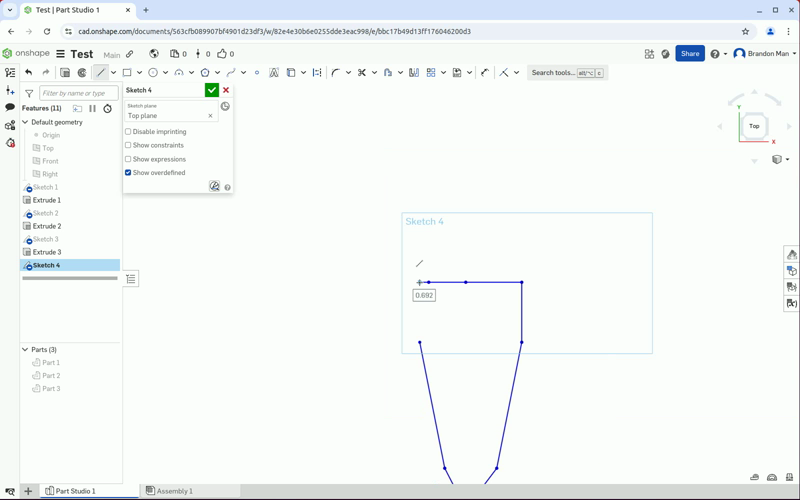
scroll(-6)
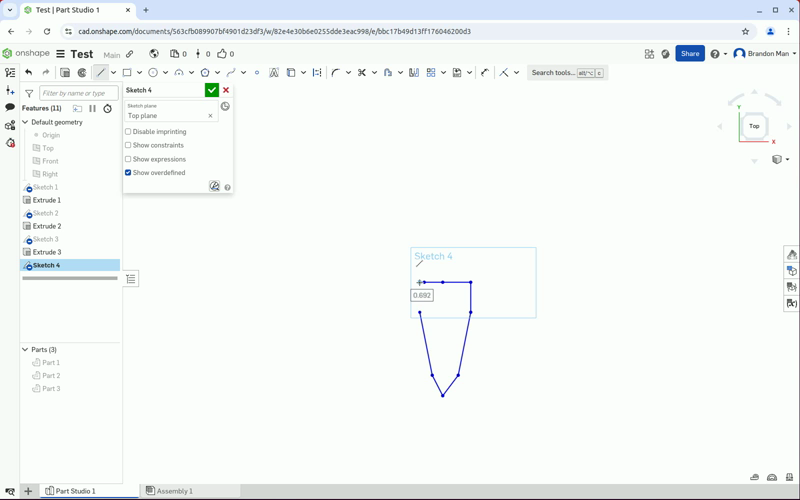
key_up(shift)
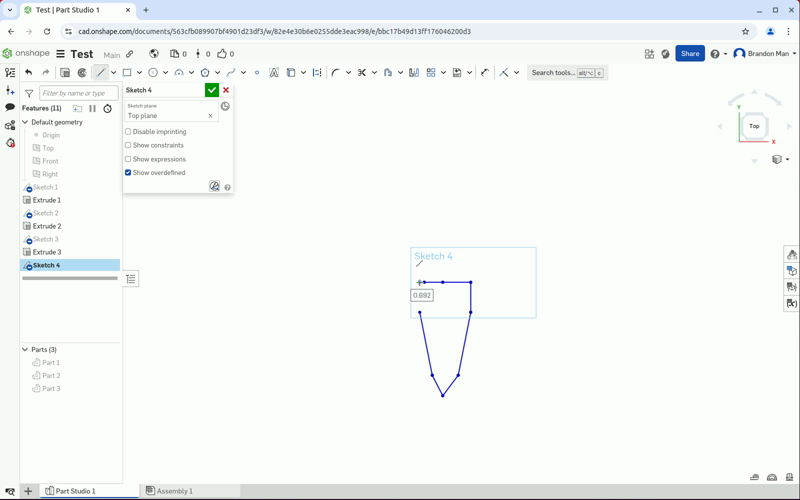
mouse_move(449, 282)
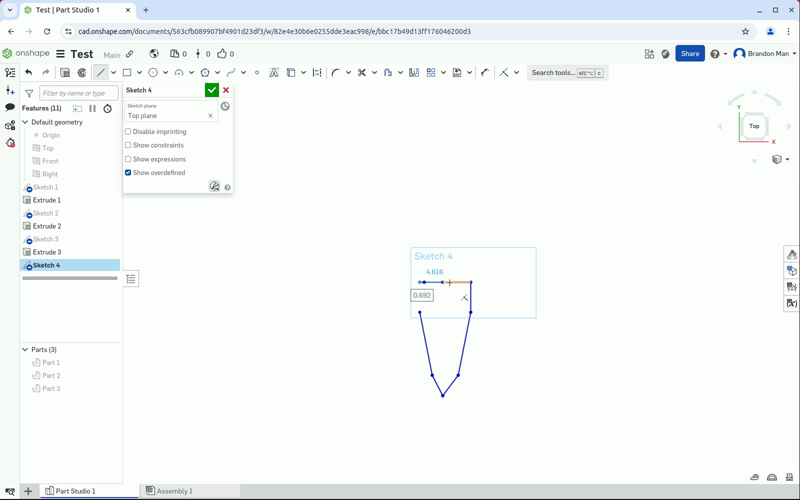
key_down(shift)
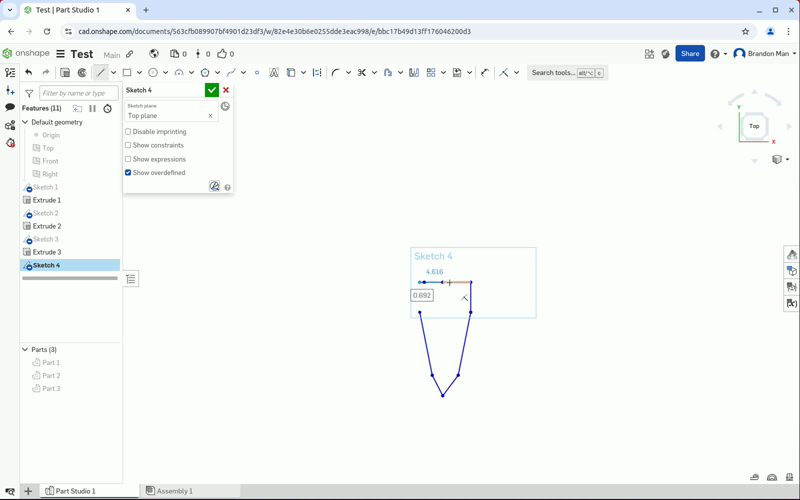
mouse_move(419, 312)
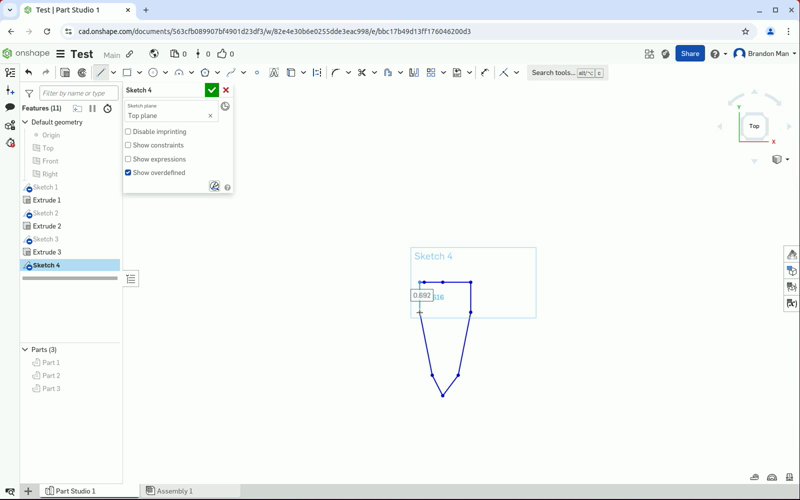
key_up(shift)
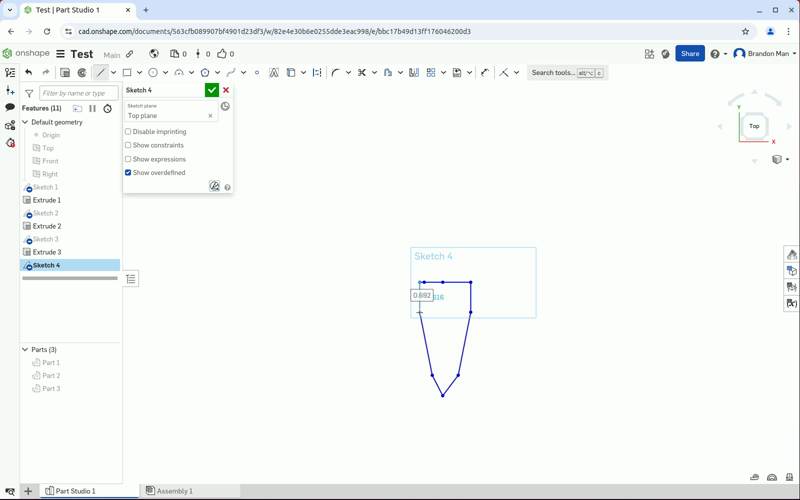
click(419, 312)
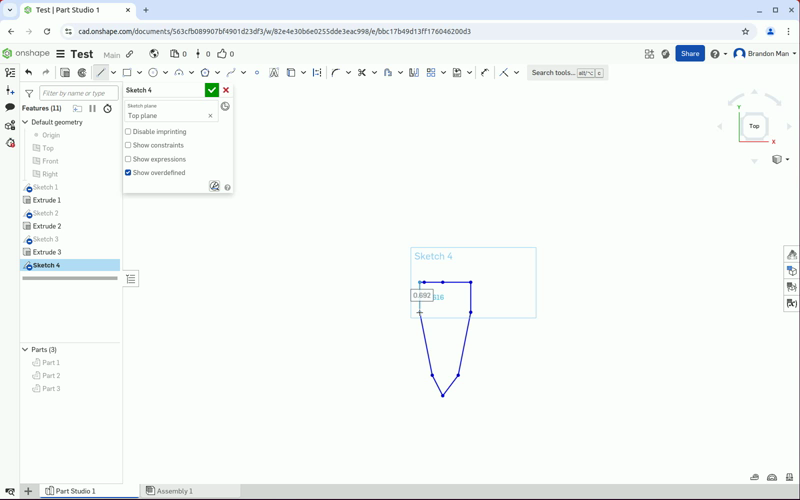
key(esc)
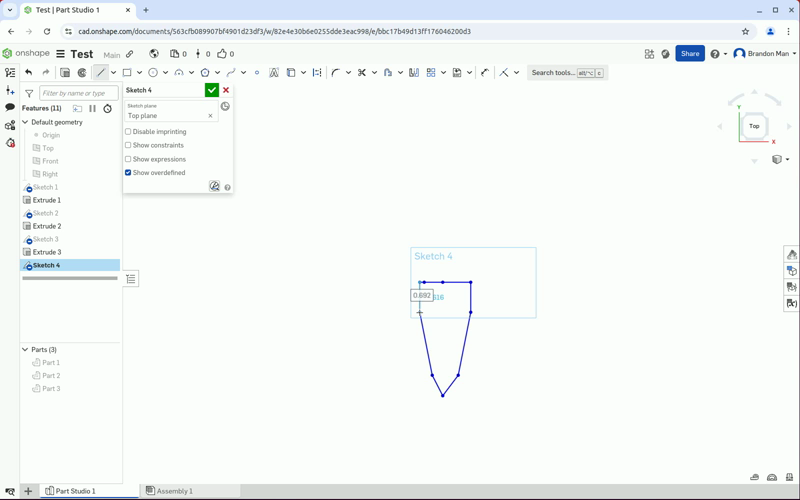
mouse_move(458, 349)
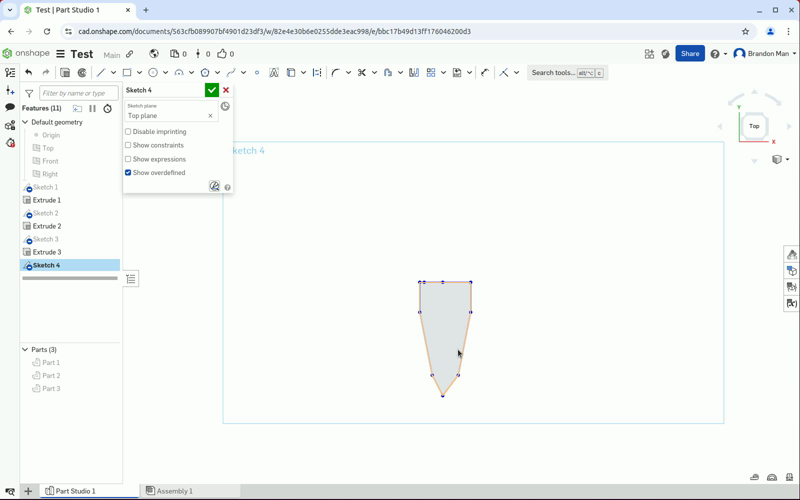
click(458, 349)
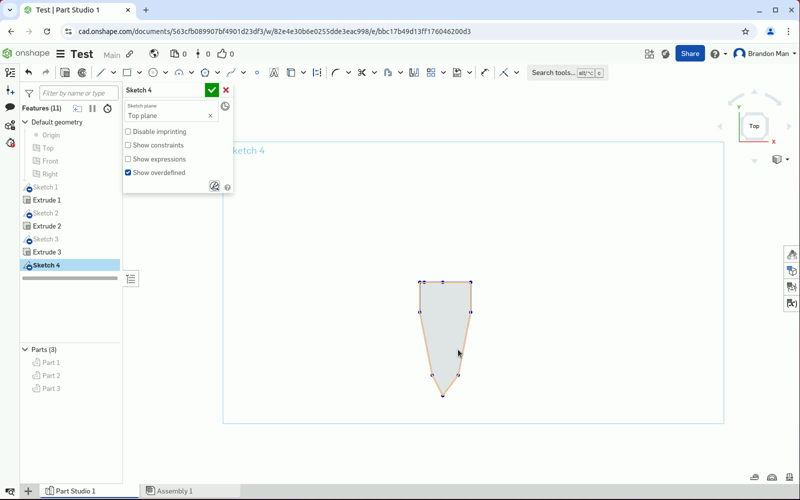
mouse_move(73, 352)
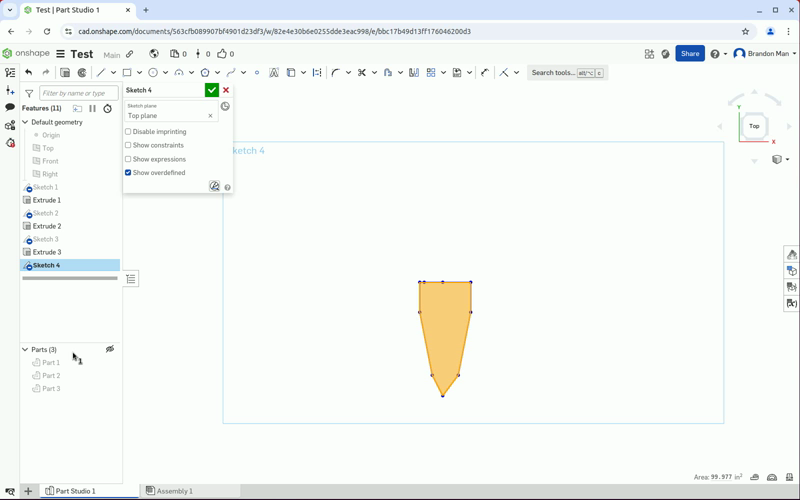
key(shift+y)
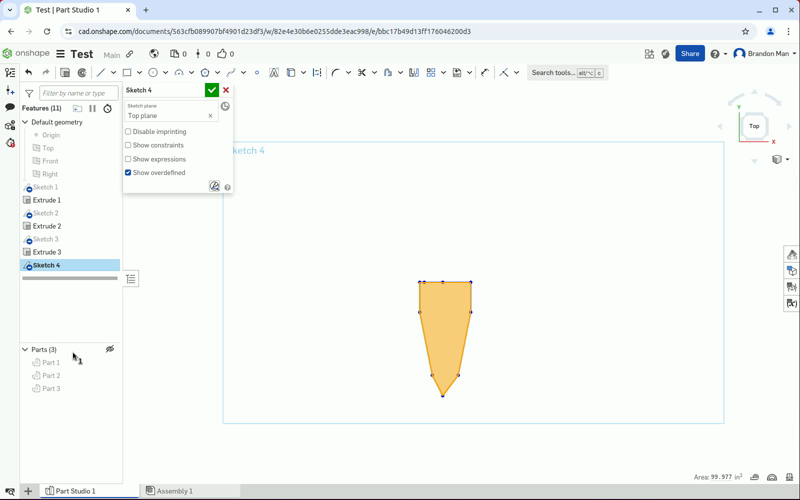
key(shift+e)
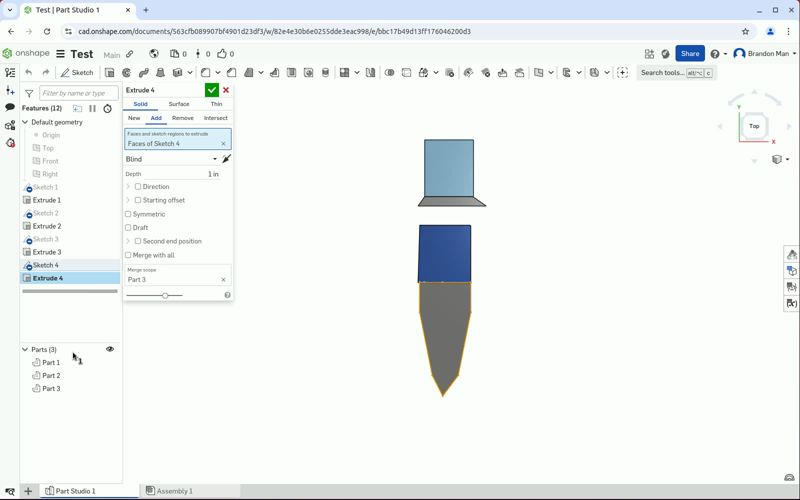
mouse_move(143, 106)
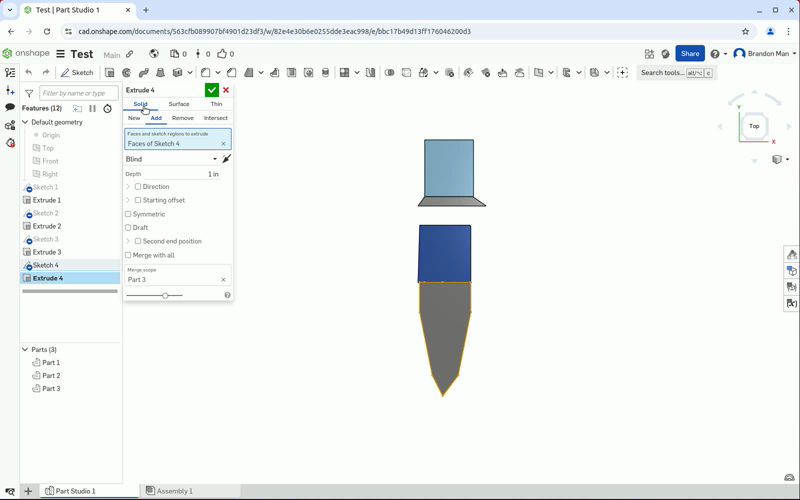
click(143, 106)
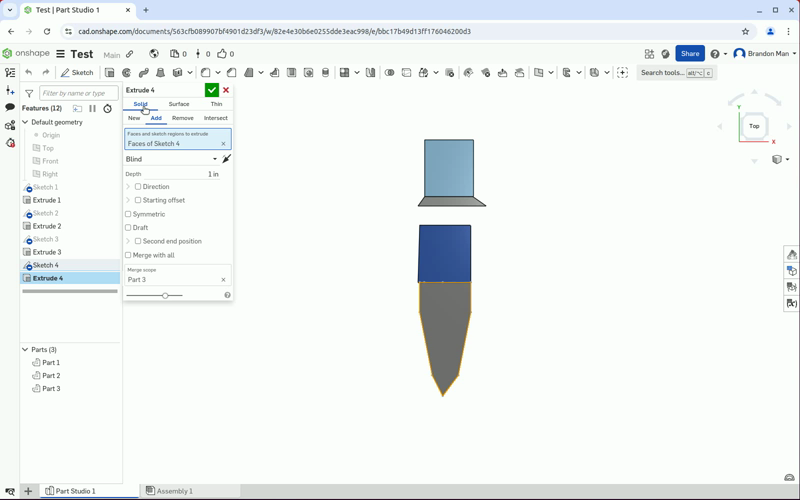
mouse_move(137, 120)
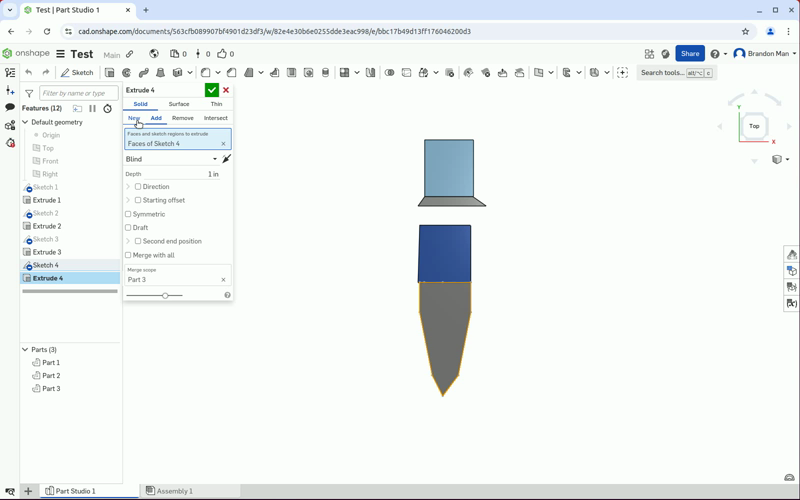
click(137, 120)
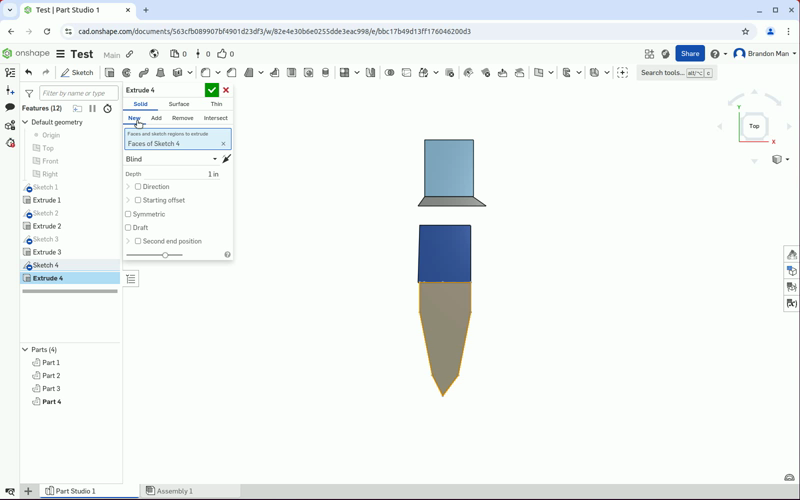
key(tab, 4)
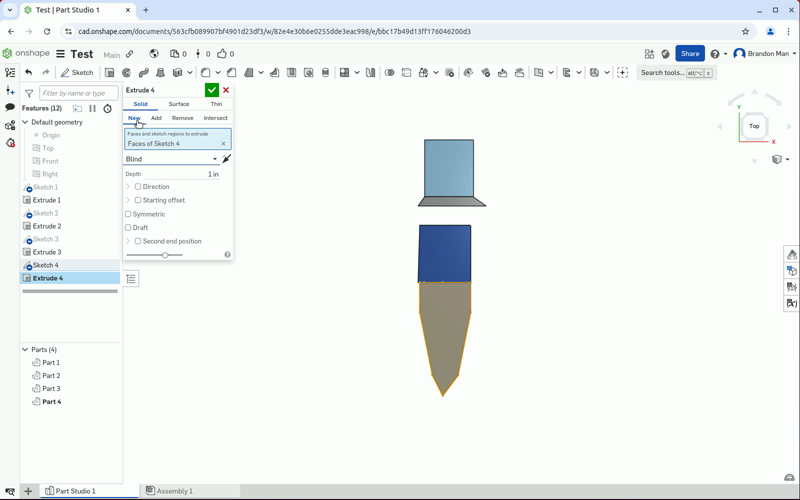
text(8.666)
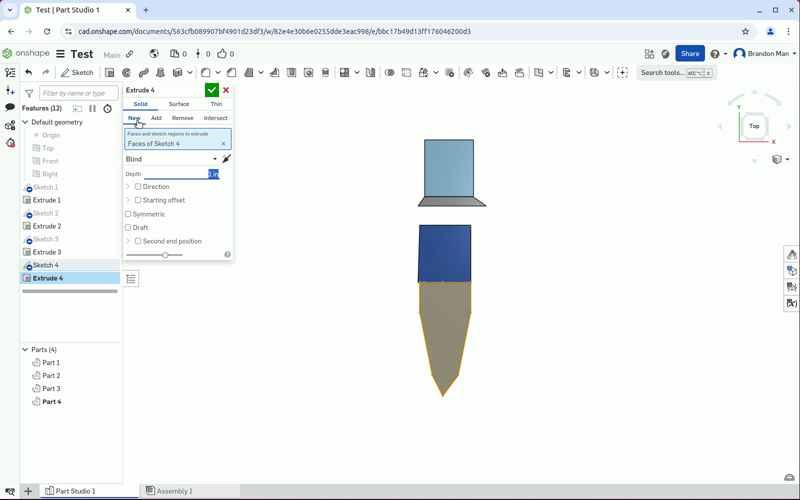
key(enter)
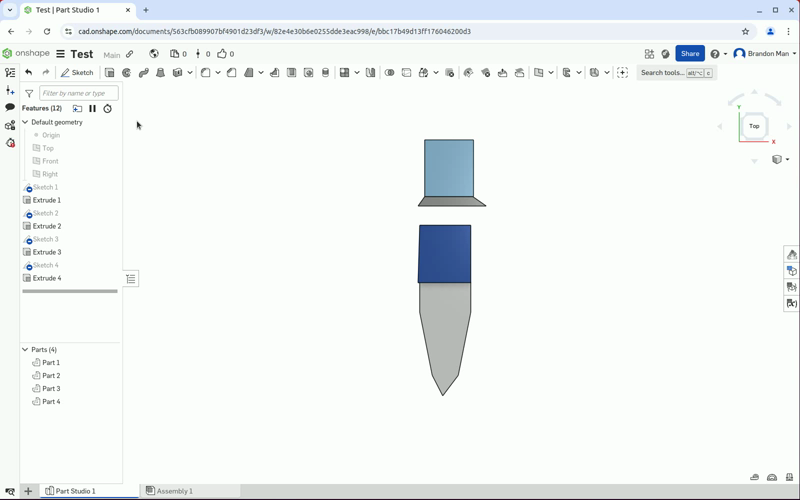
key(shift+h)
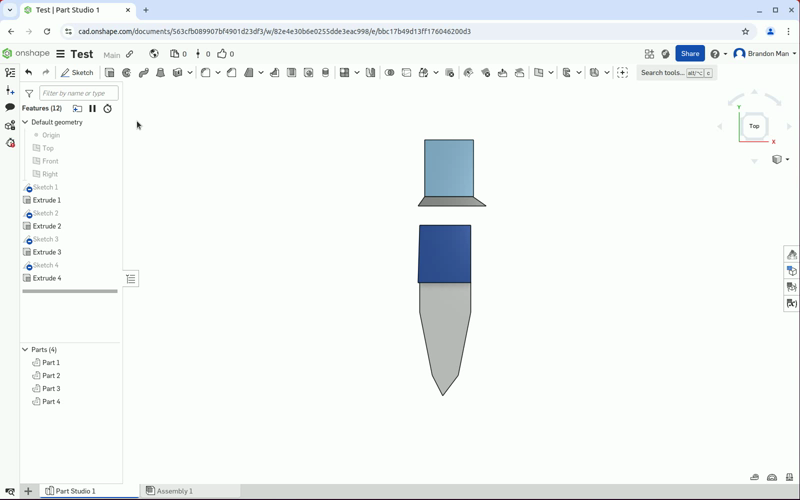
key(shift+h)
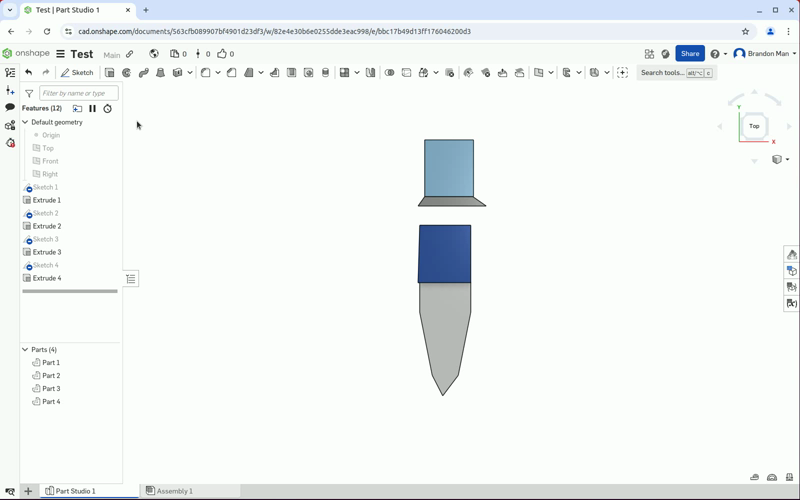
key(shift+7)
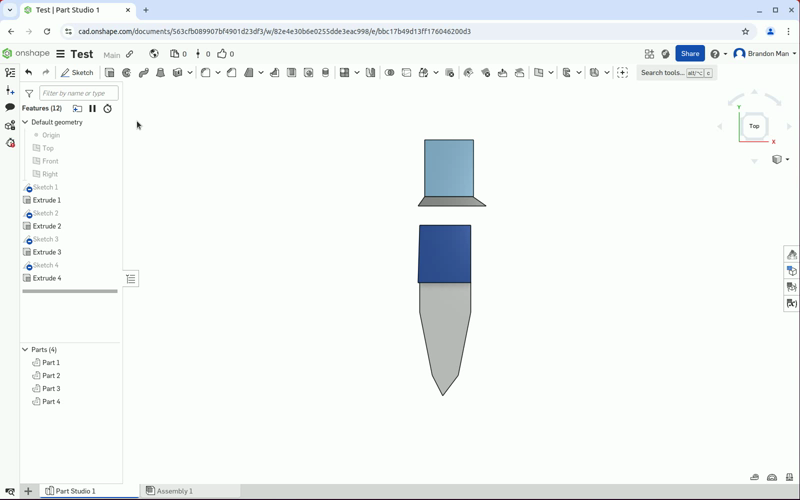
key(up, 3)
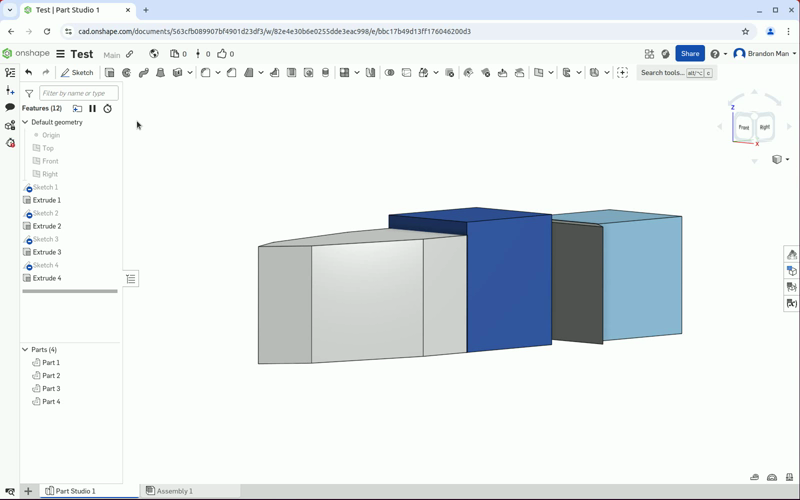
key(left, 3)
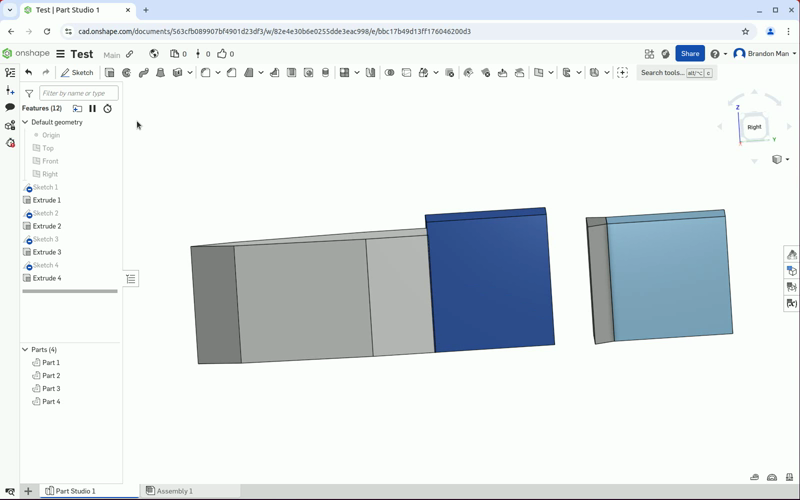
key(right, 3)
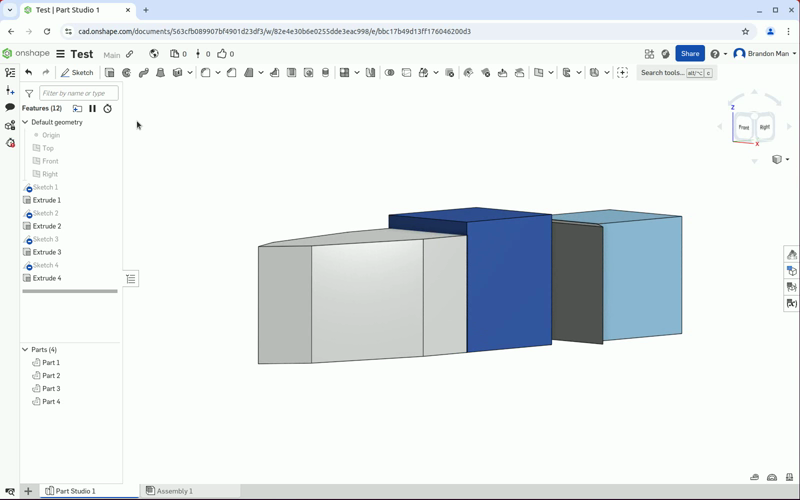
key(down, 3)
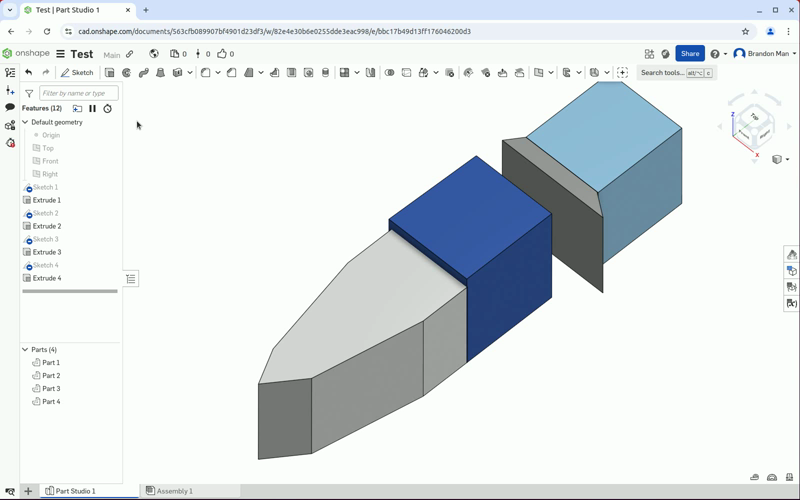
mouse_move(73, 189)
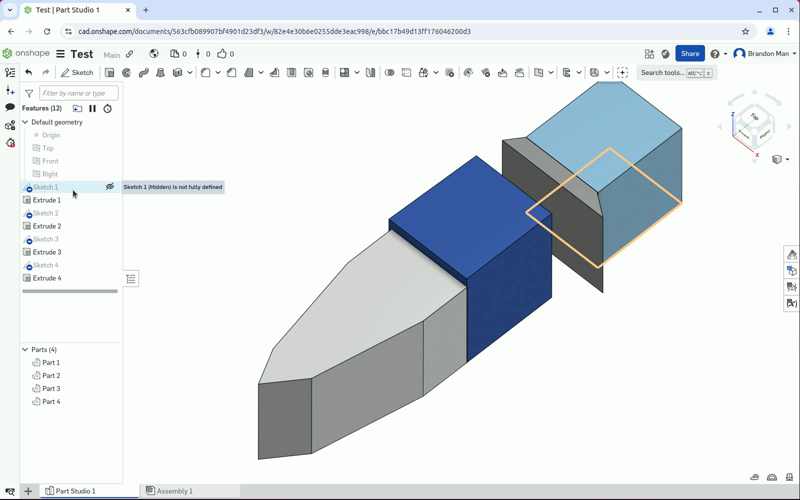
click(73, 189)